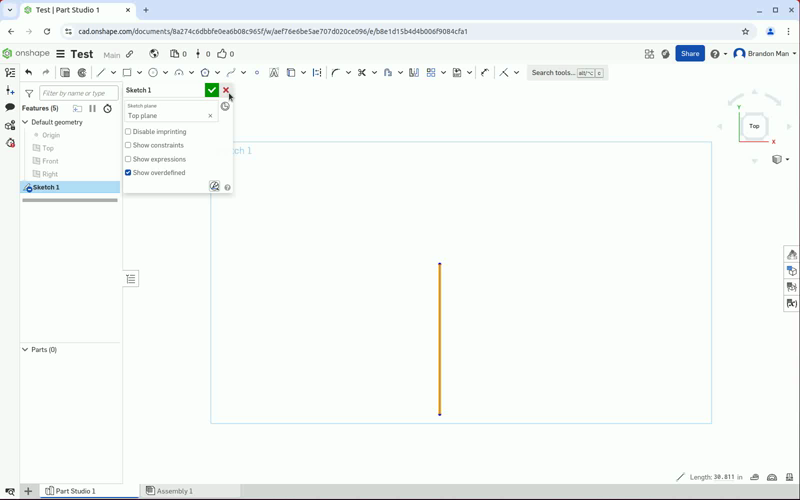
key(shift+h)
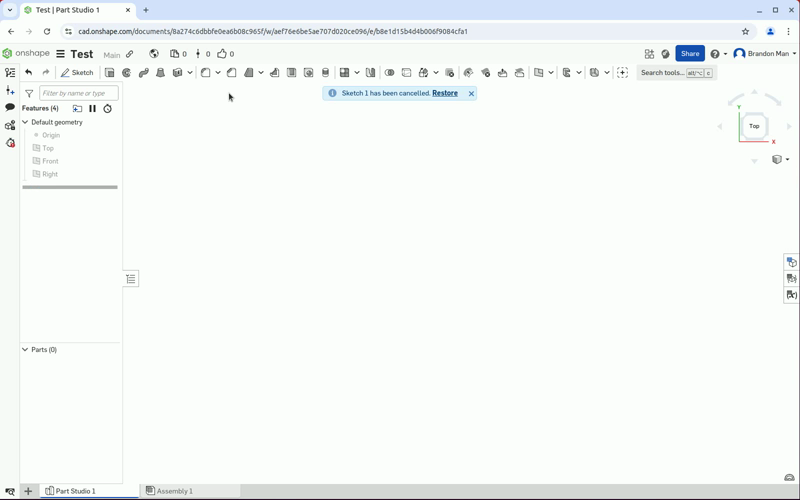
mouse_move(73, 352)
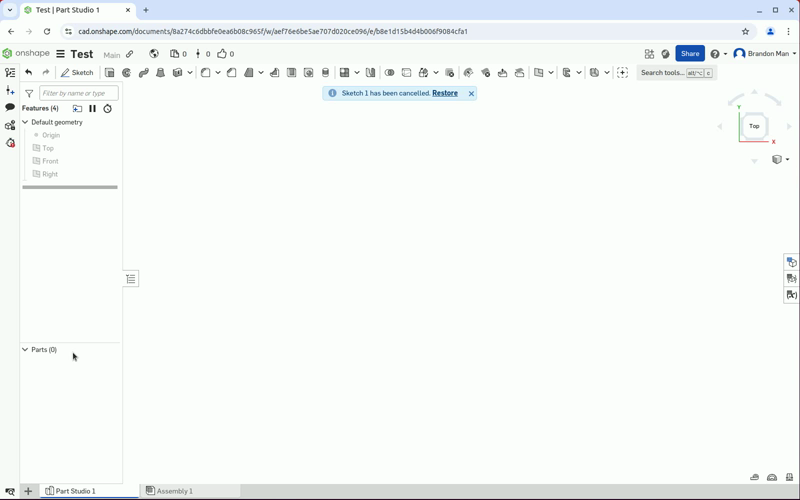
key(y)
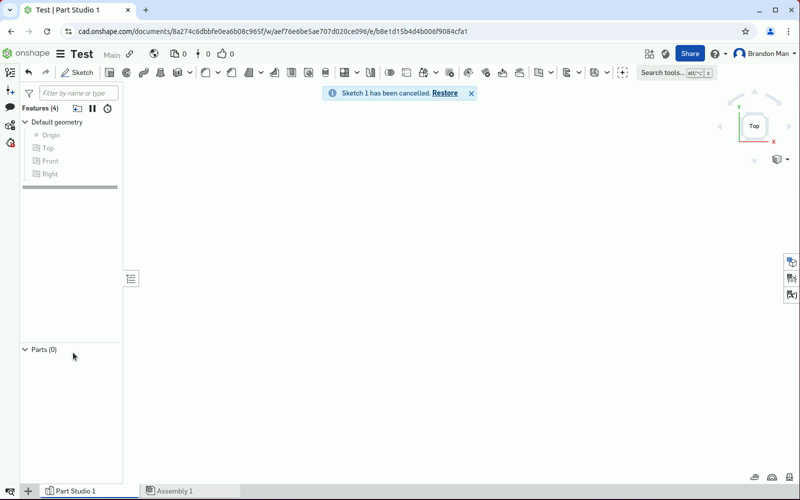
key(shift+p)
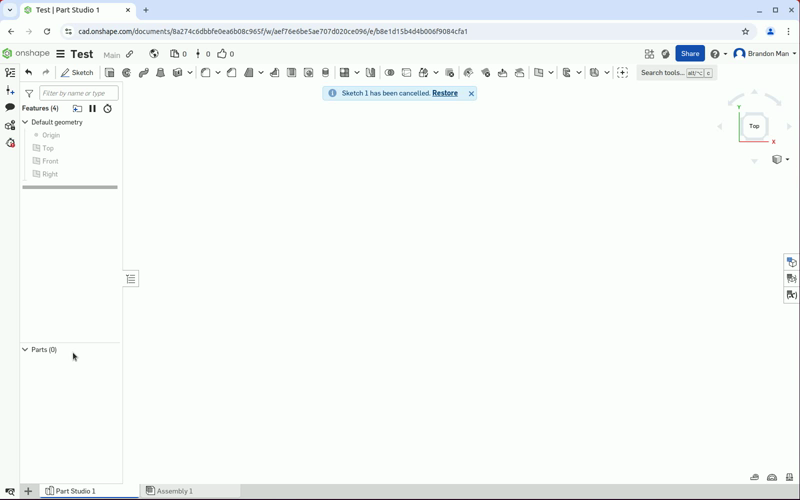
key(space)
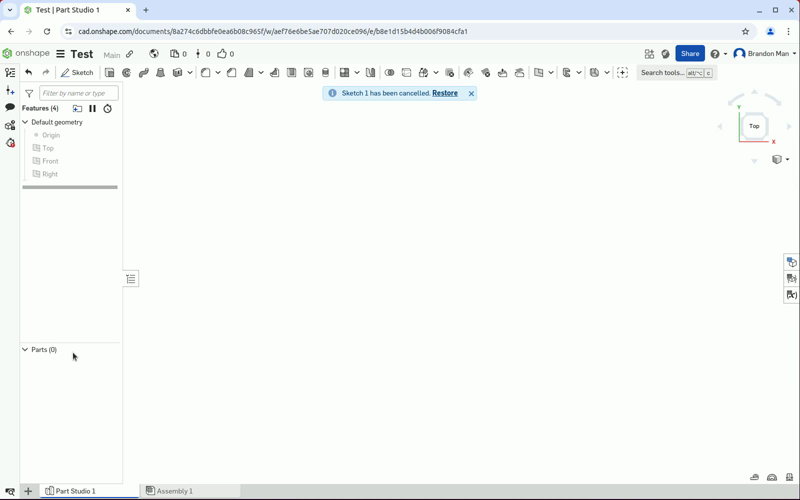
key_down(shift)
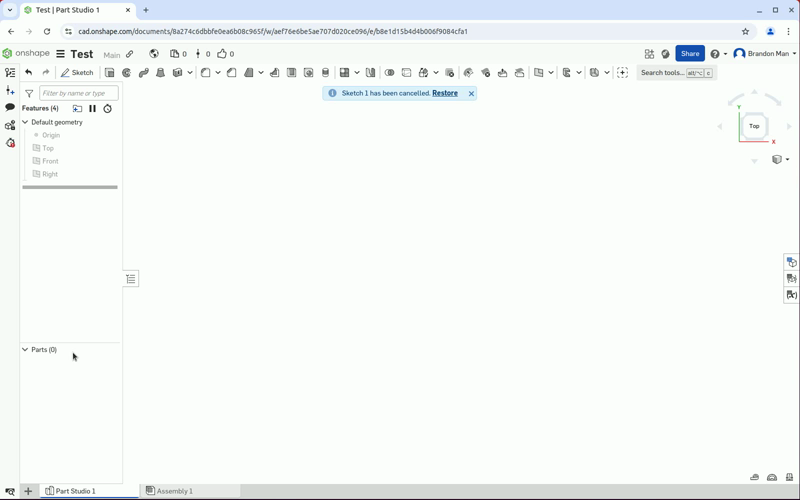
key(up)
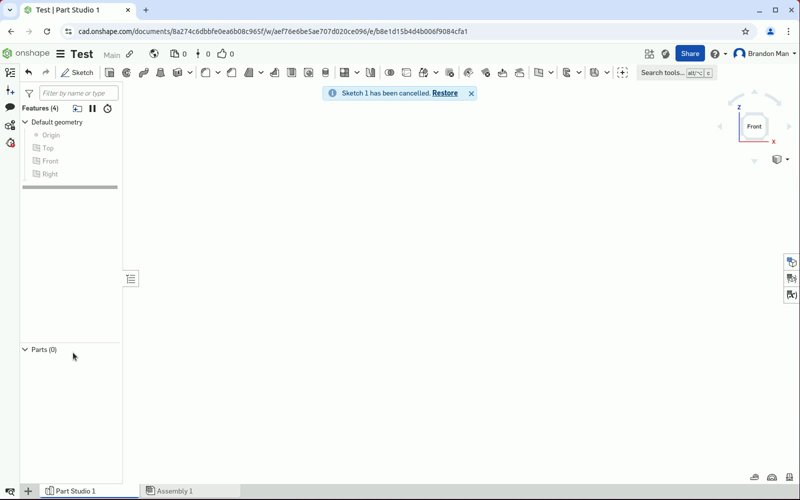
key_up(shift)
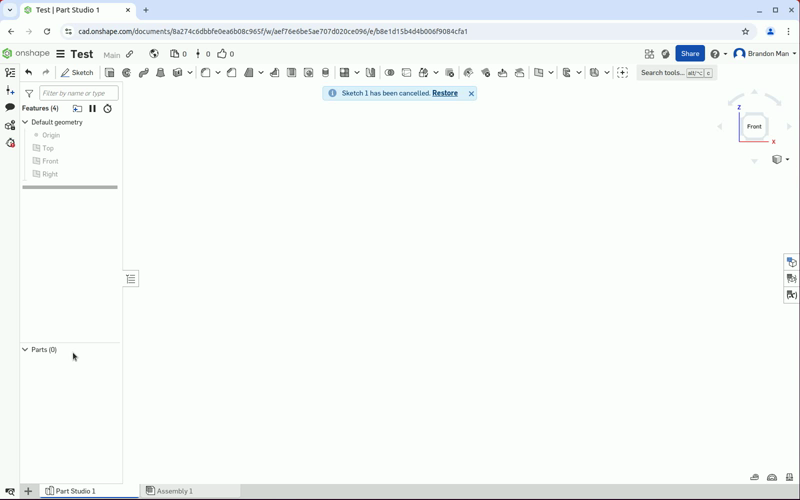
key(space)
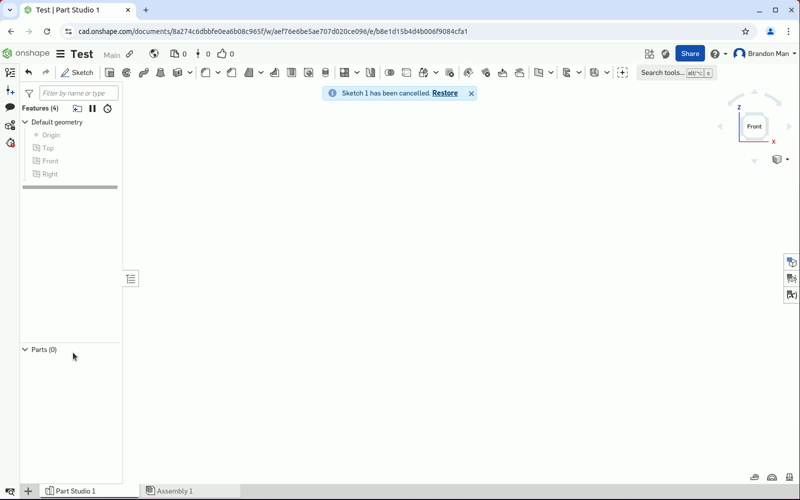
key_down(shift)
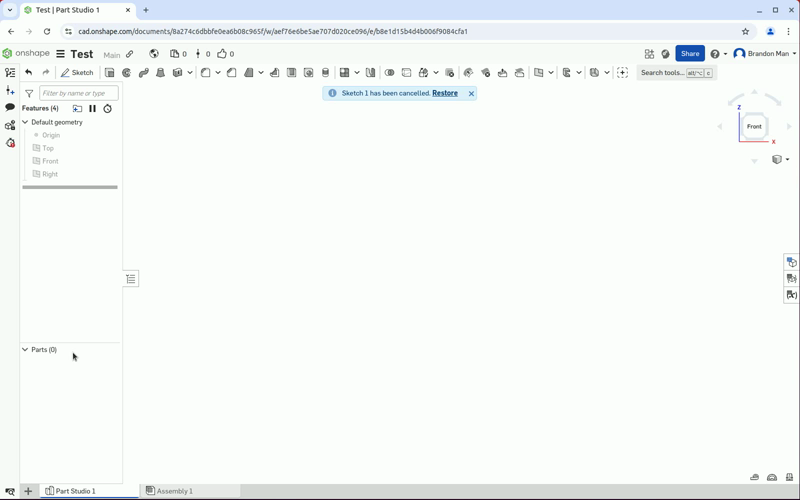
key(left)
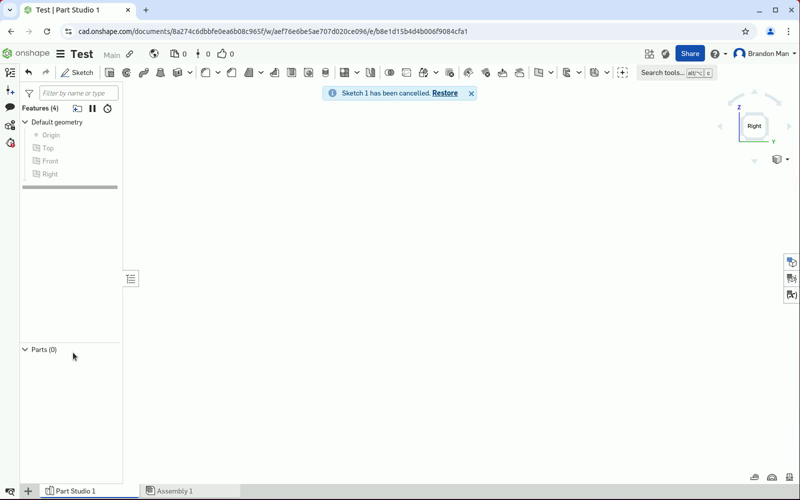
key_up(shift)
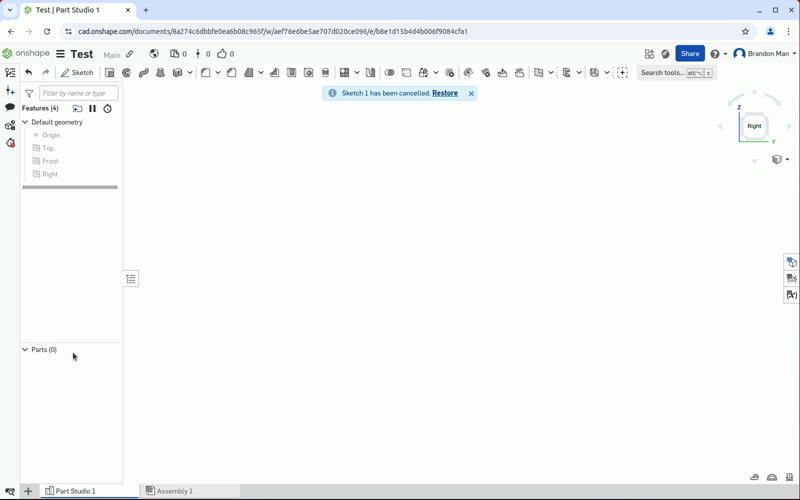
mouse_move(73, 352)
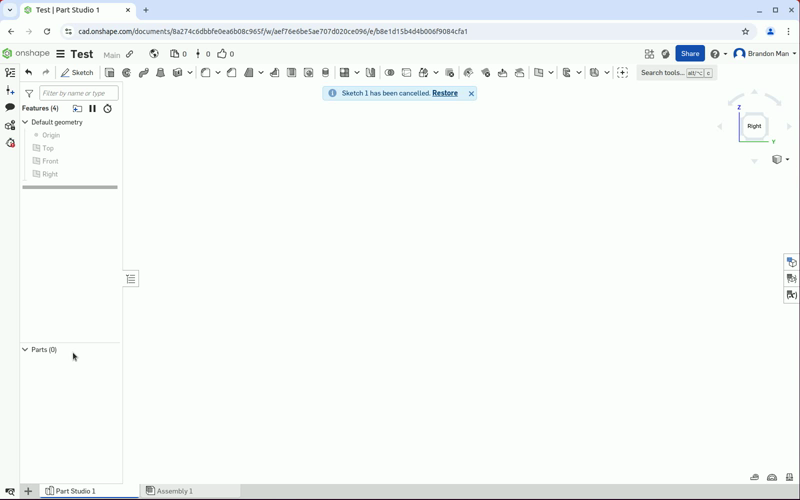
key(shift+y)
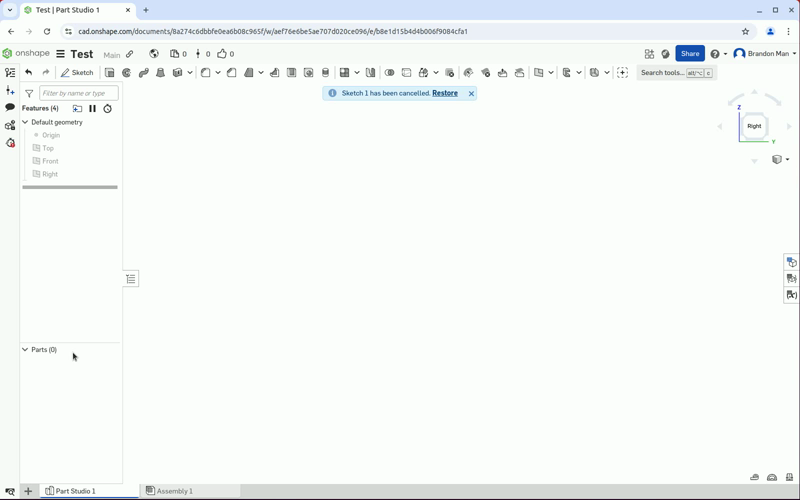
key(shift+s)
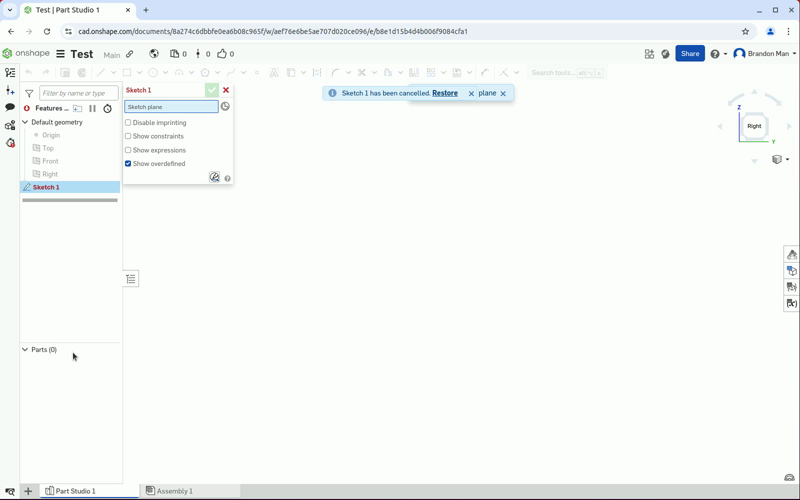
mouse_move(73, 176)
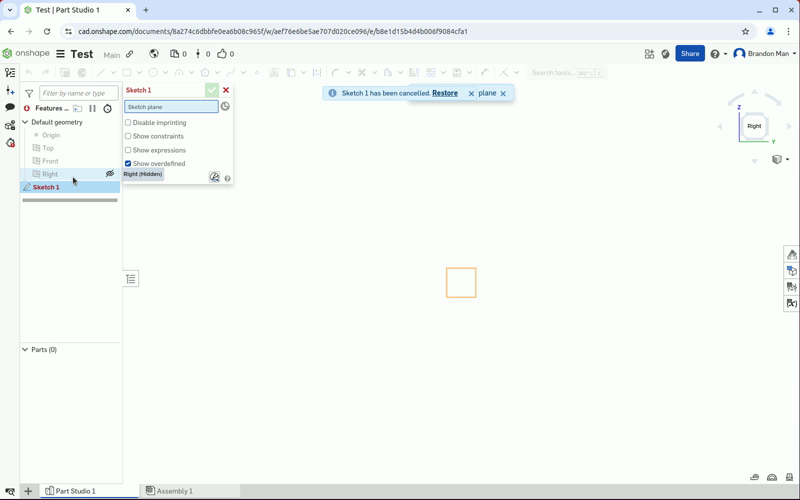
click(73, 176)
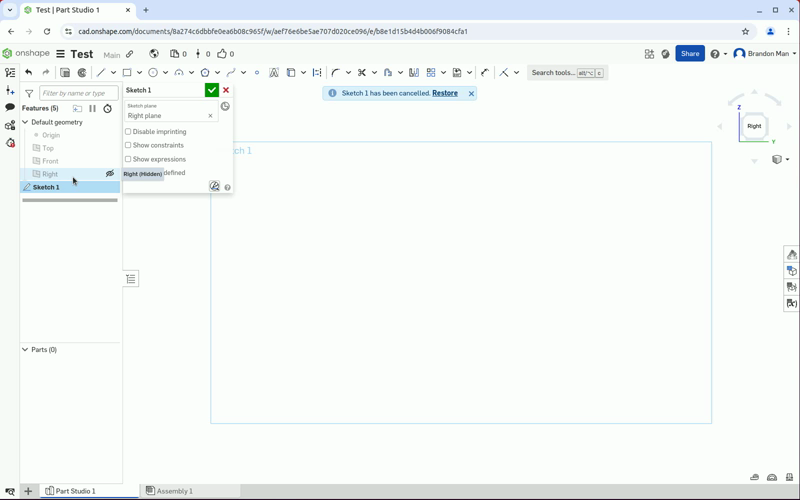
mouse_move(73, 352)
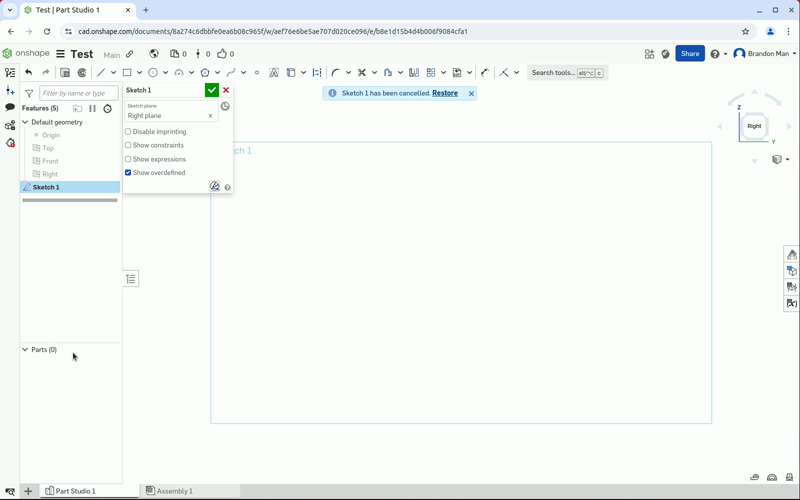
key(y)
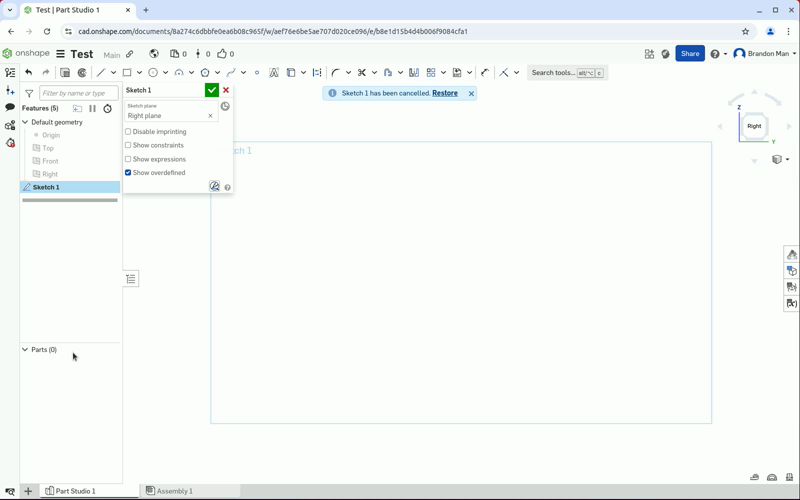
key(l)
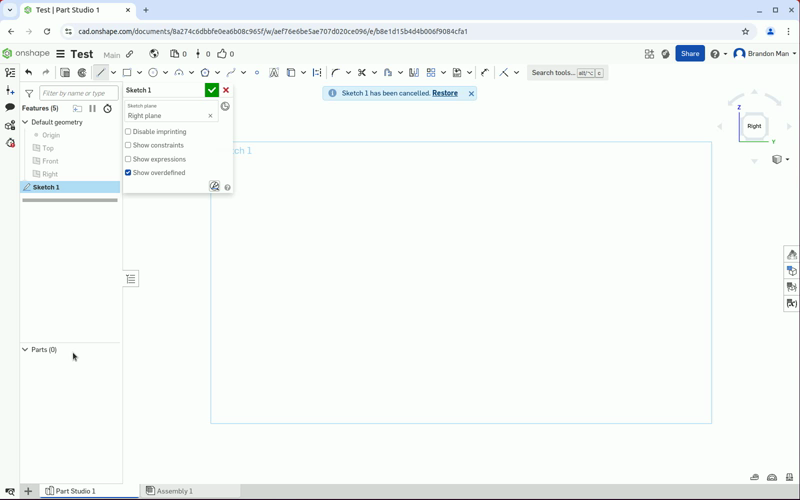
key_down(shift)
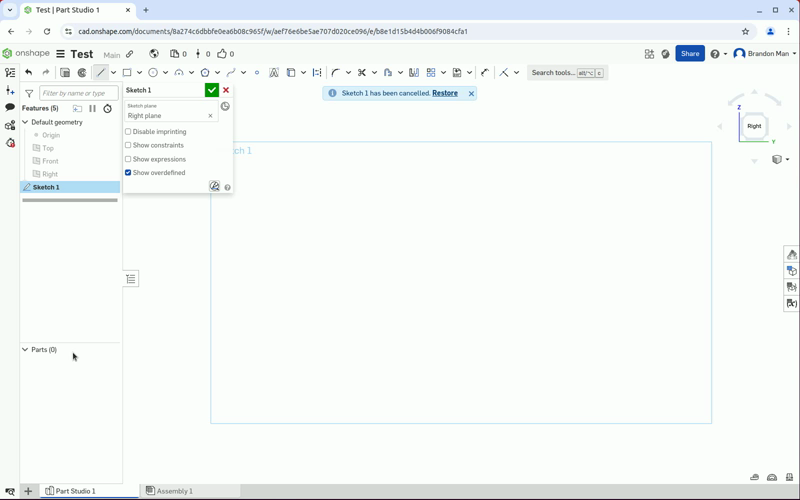
mouse_move(460, 207)
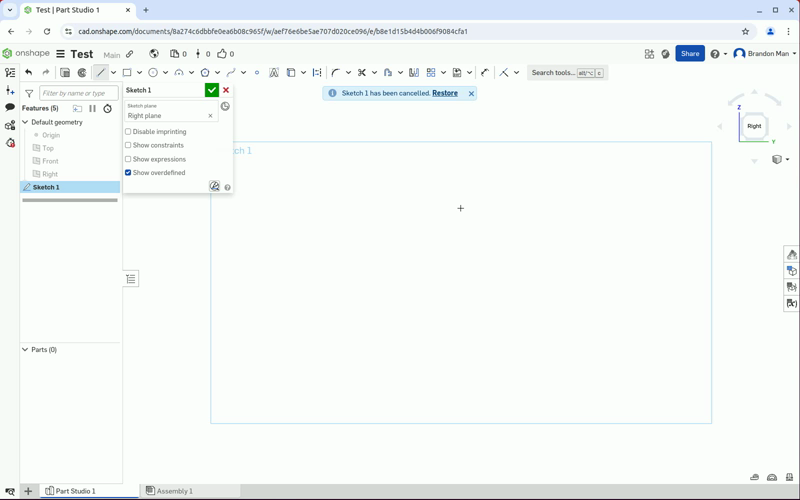
click(460, 207)
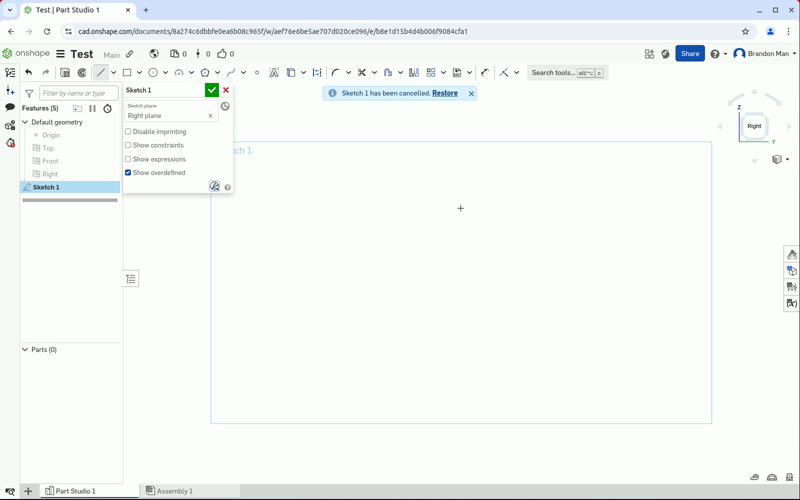
key_up(shift)
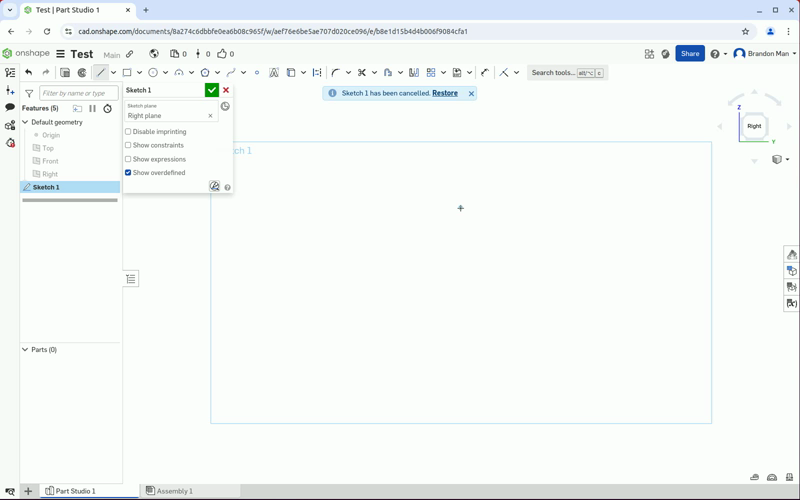
key_down(shift)
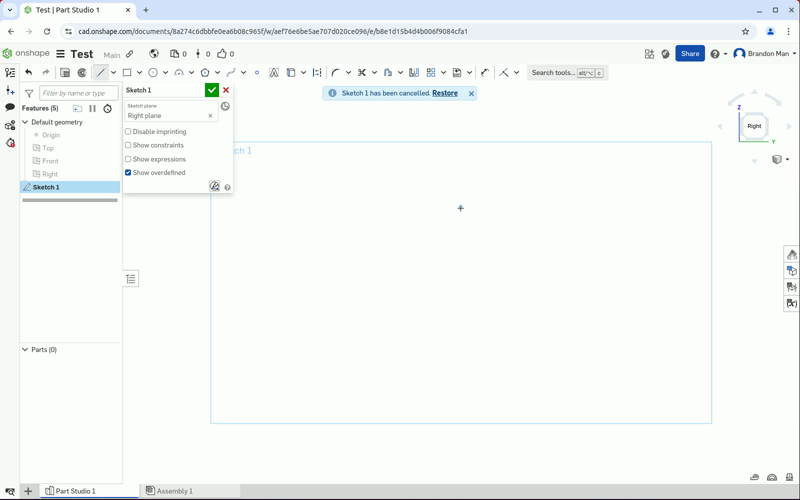
mouse_move(490, 207)
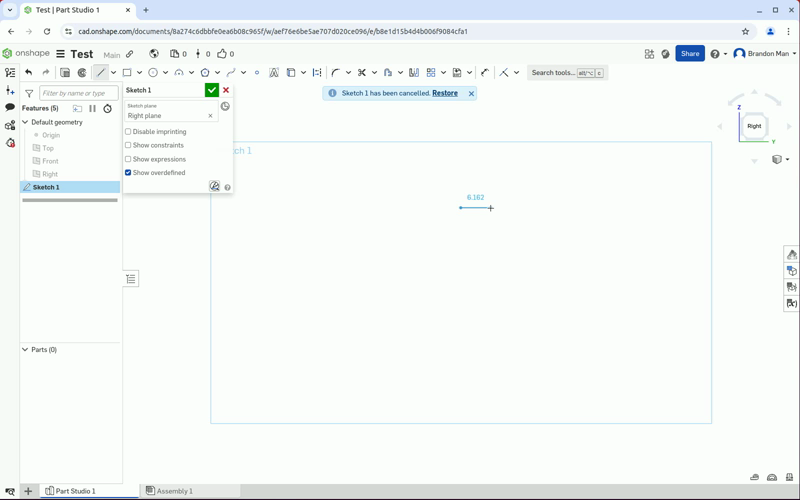
mouse_move(511, 207)
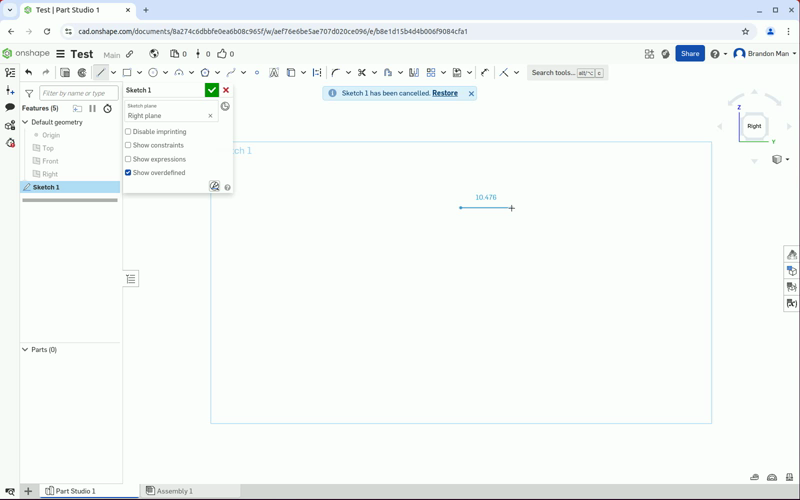
click(511, 207)
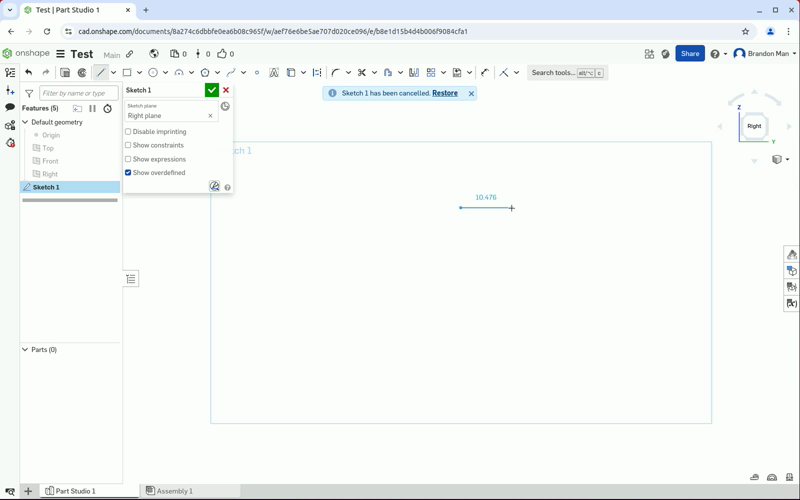
key_up(shift)
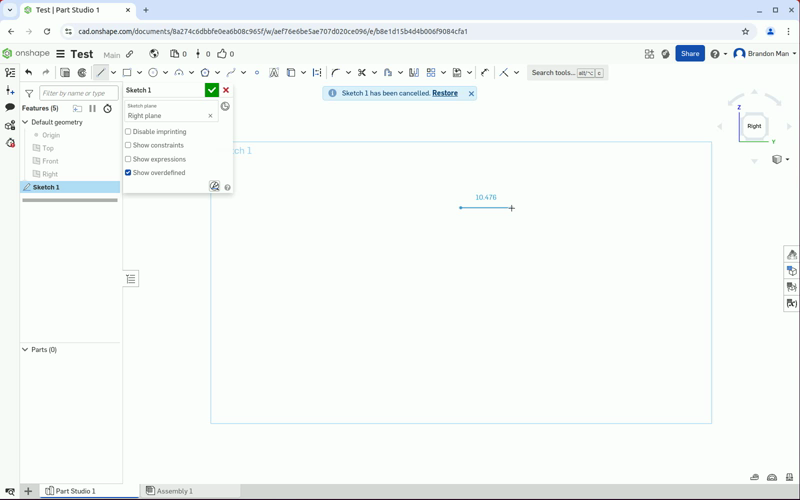
key(esc)
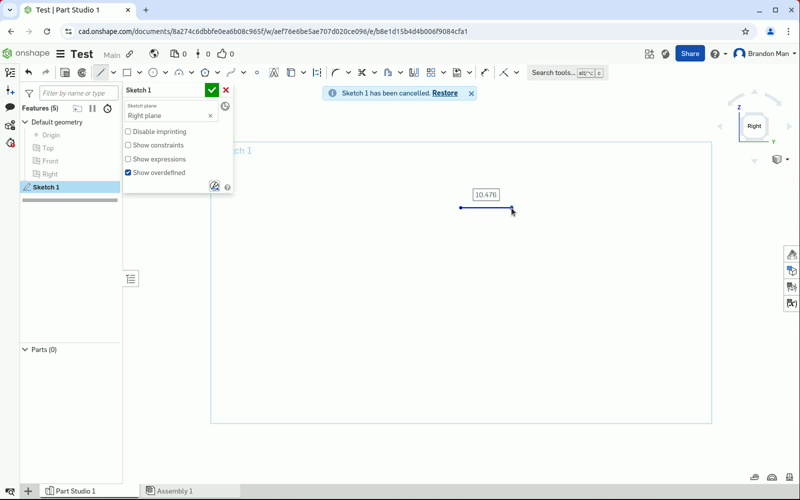
key(a)
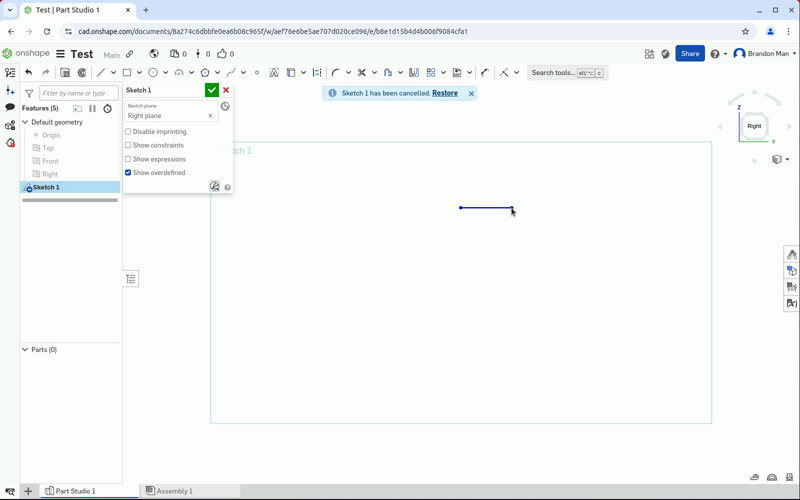
mouse_move(511, 207)
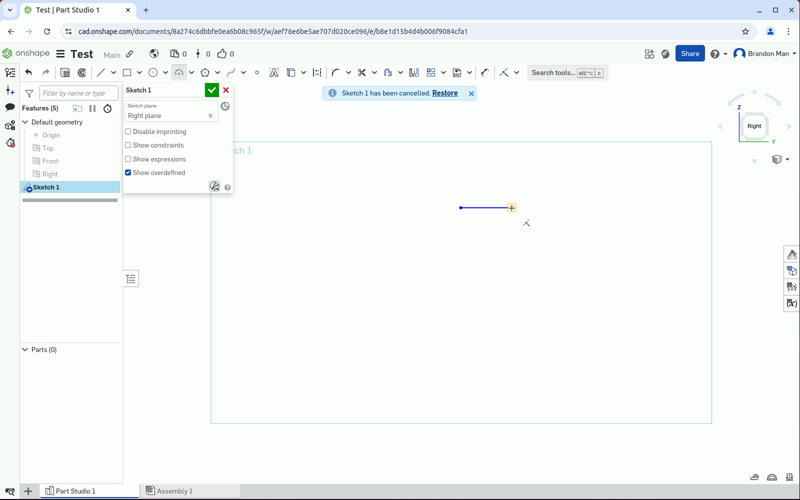
click(511, 207)
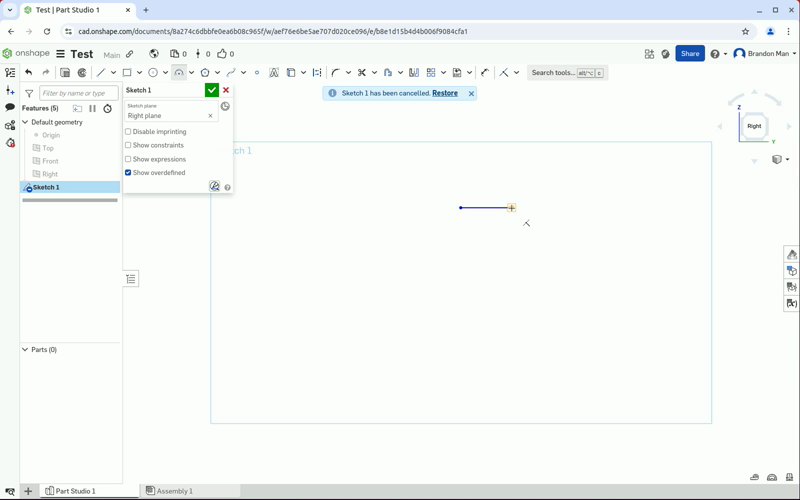
mouse_move(460, 207)
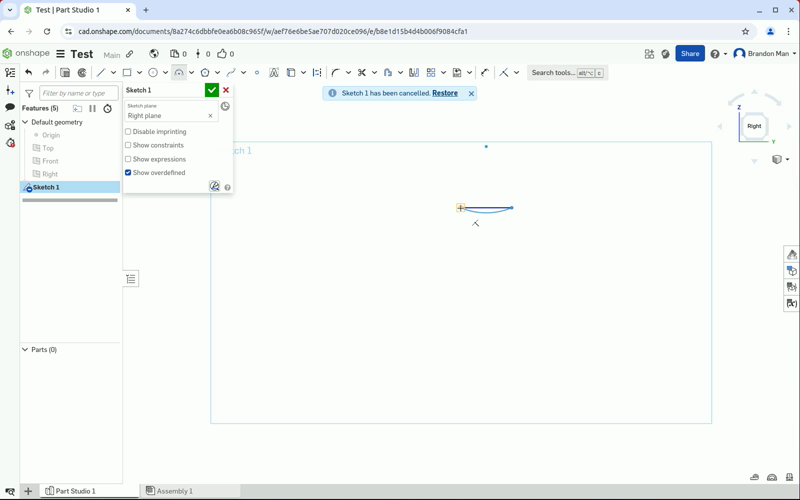
click(460, 207)
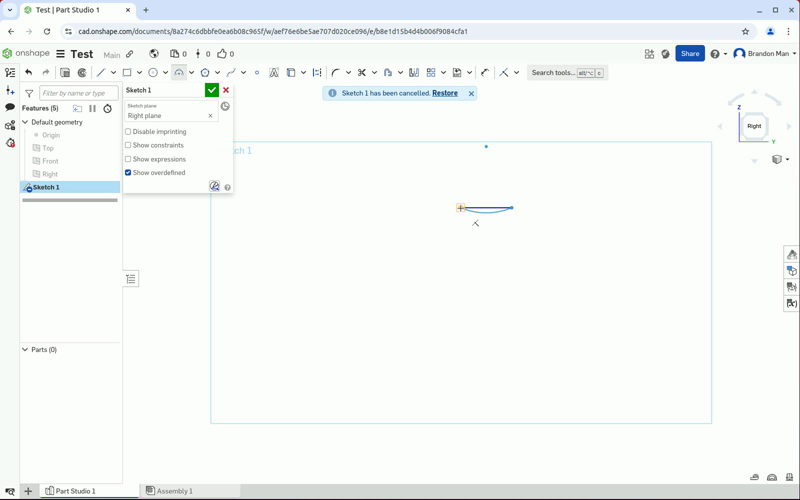
key_down(shift)
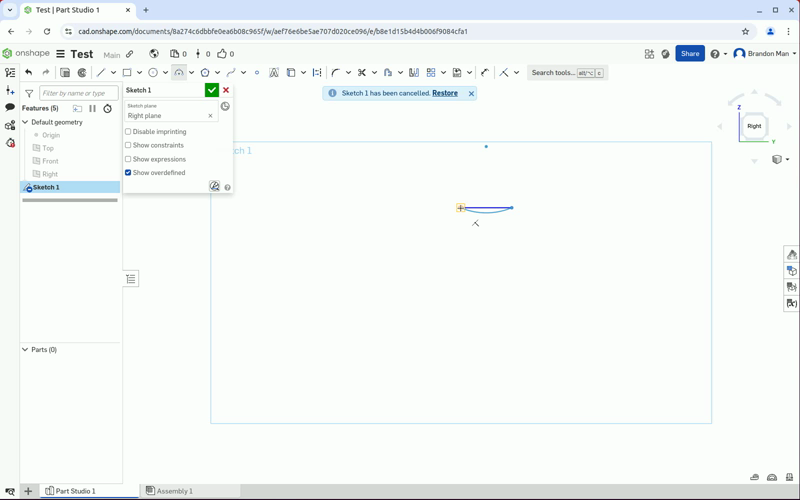
mouse_move(486, 182)
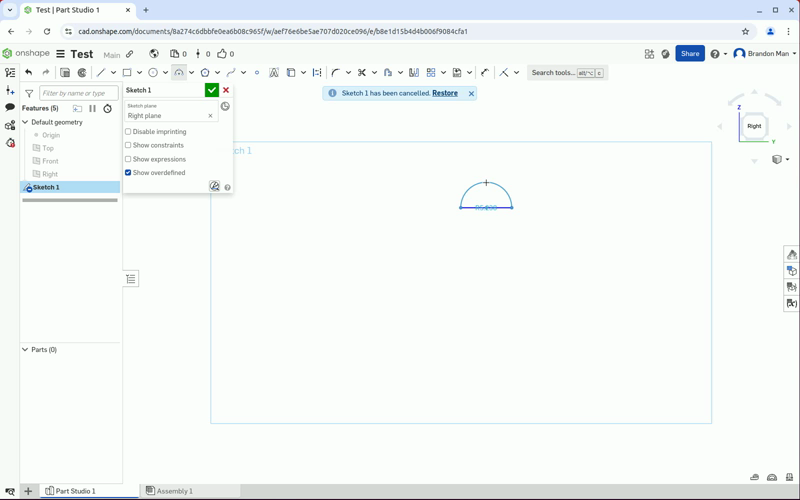
click(486, 182)
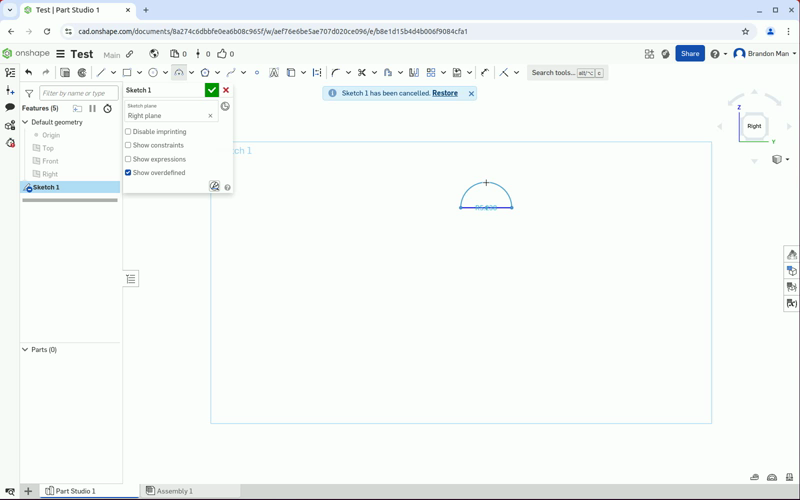
key_up(shift)
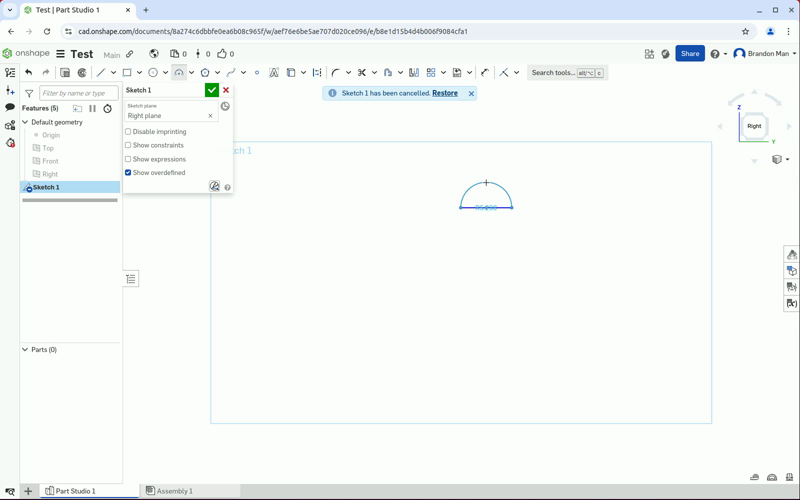
key(esc)
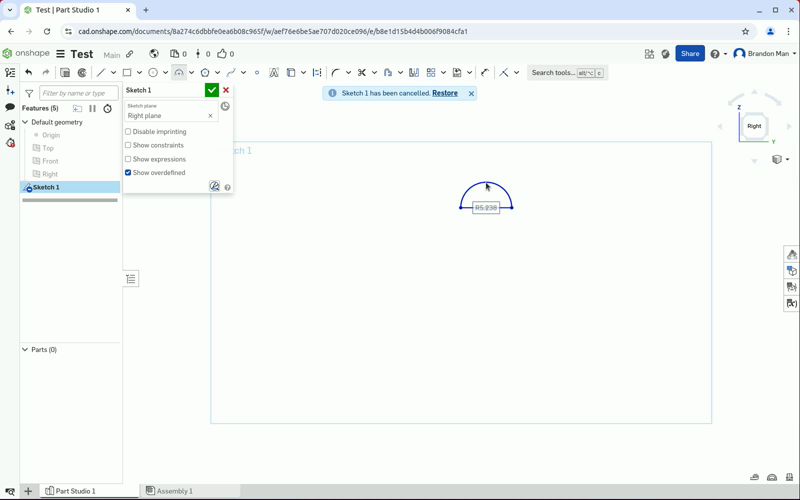
mouse_move(486, 204)
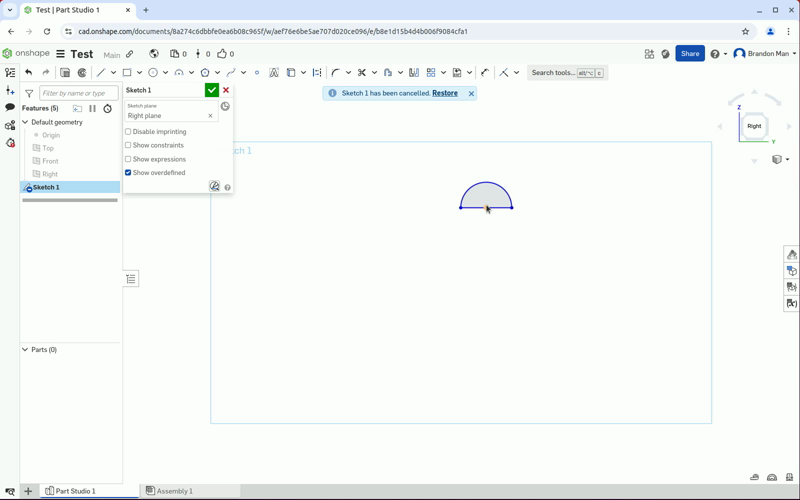
scroll(6)
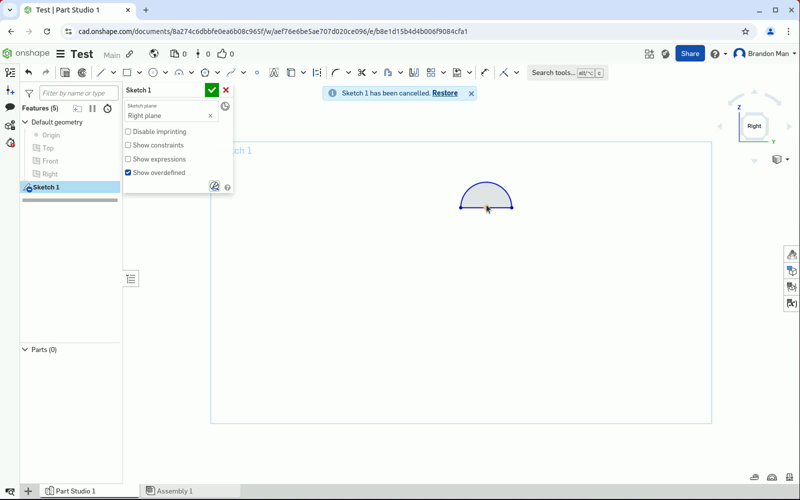
scroll(6)
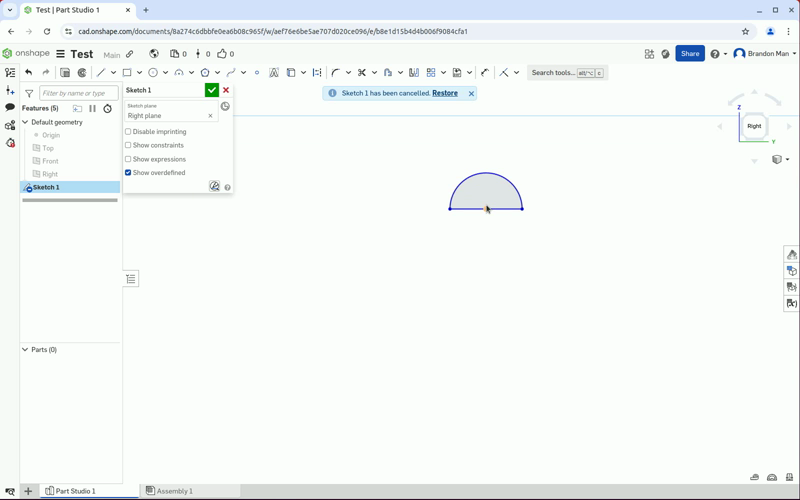
scroll(6)
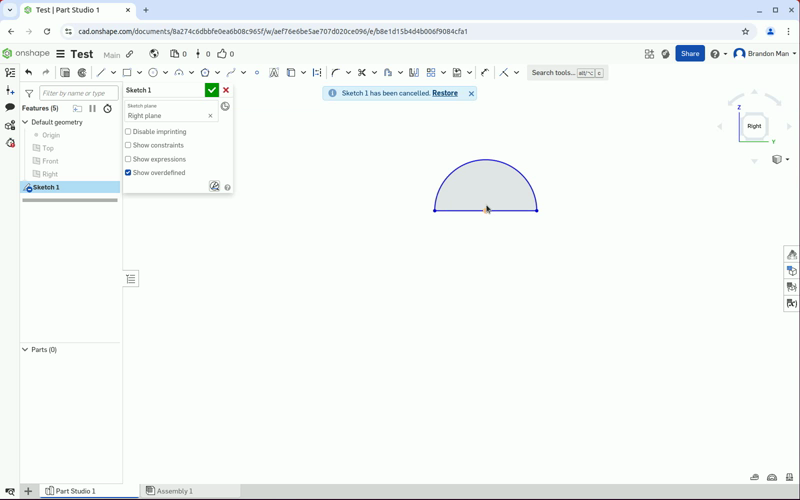
scroll(6)
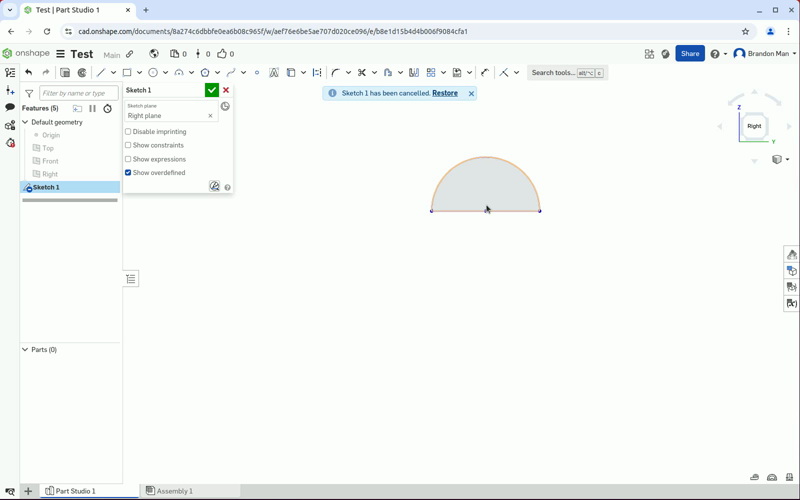
scroll(6)
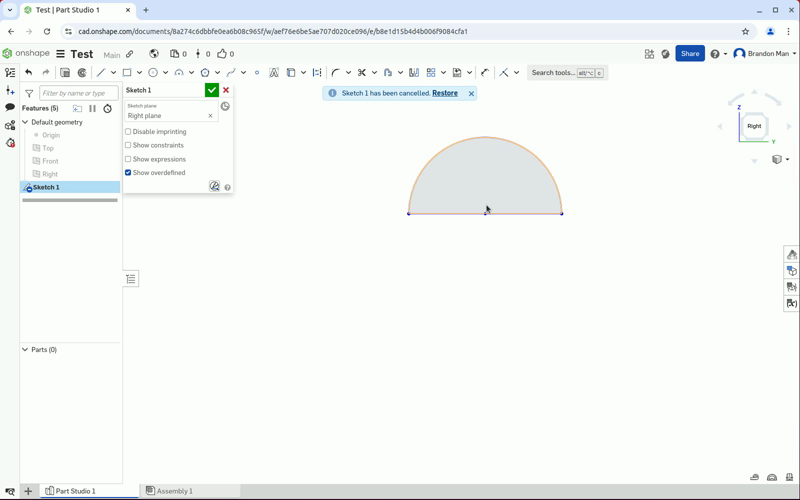
scroll(6)
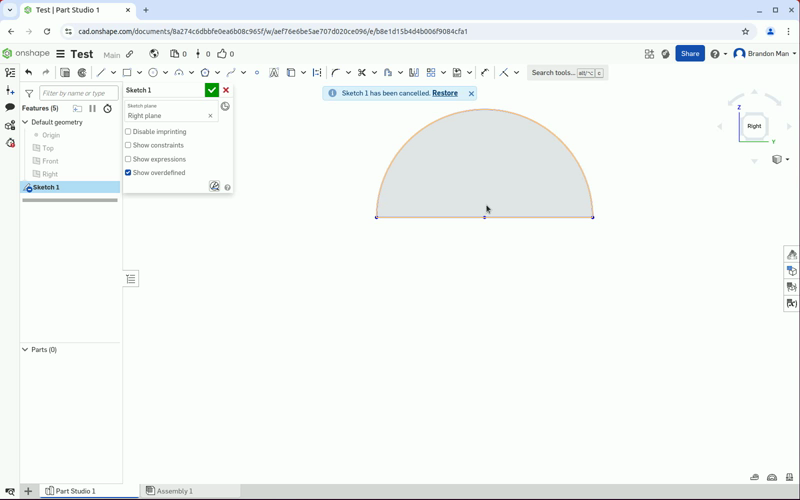
scroll(6)
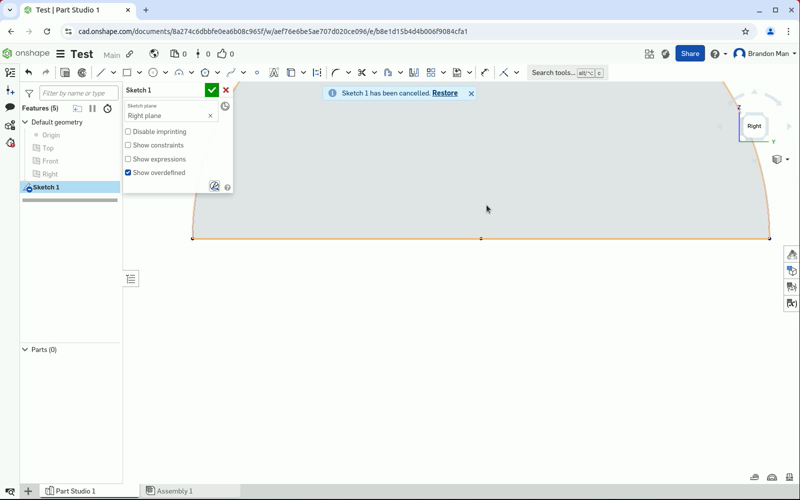
click(486, 204)
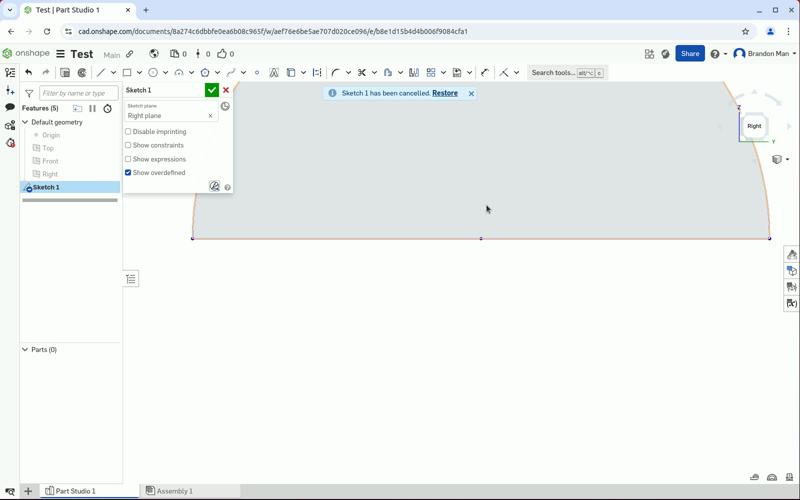
scroll(-6)
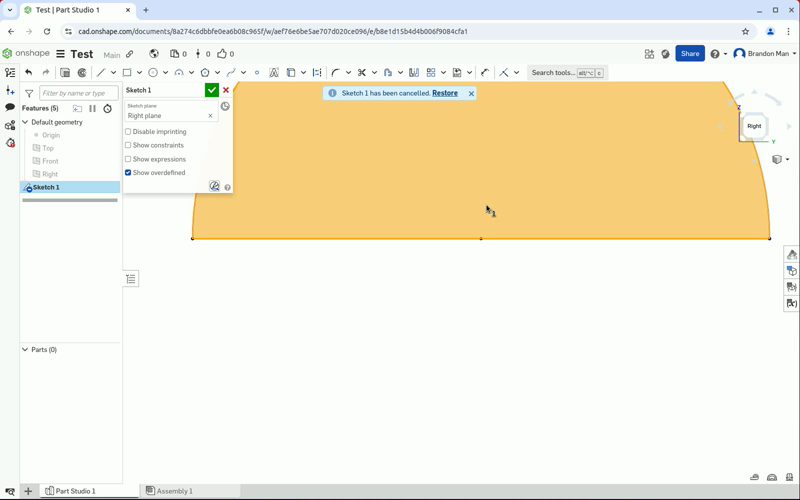
scroll(-6)
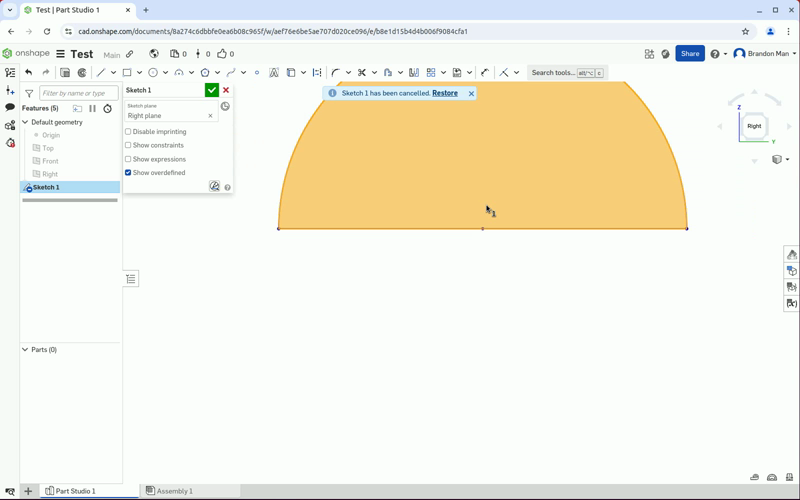
scroll(-6)
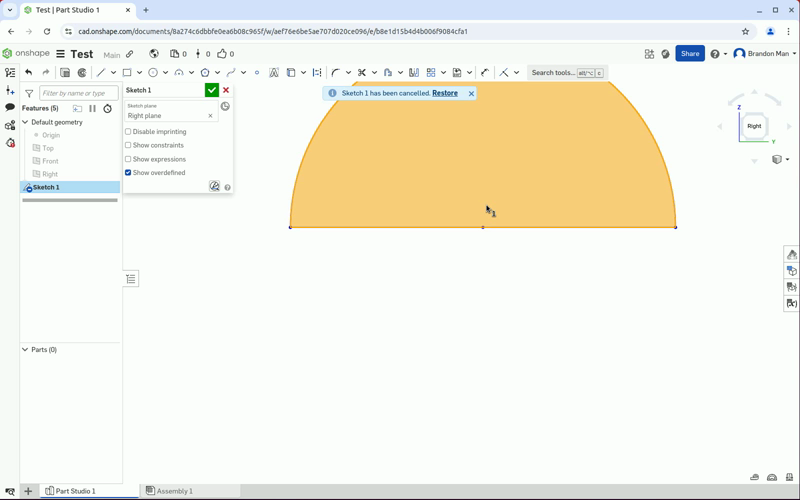
scroll(-6)
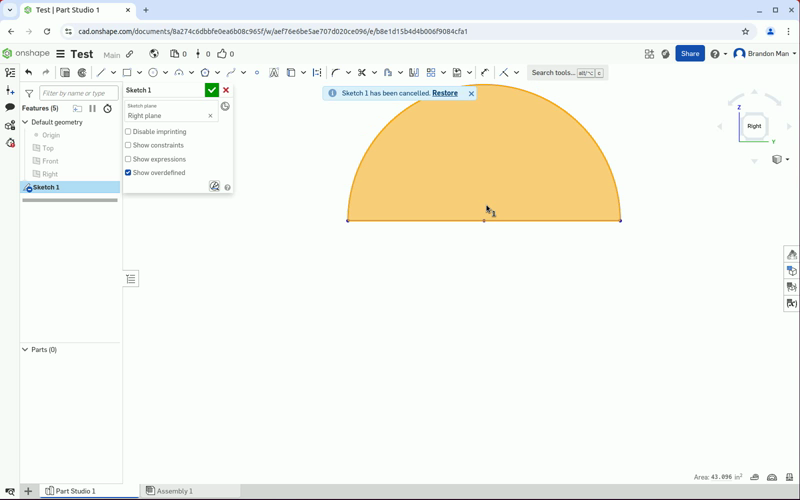
scroll(-6)
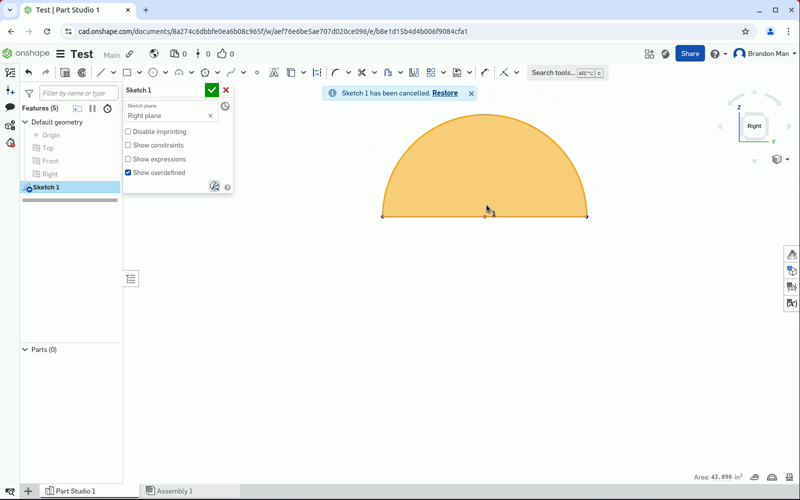
scroll(-6)
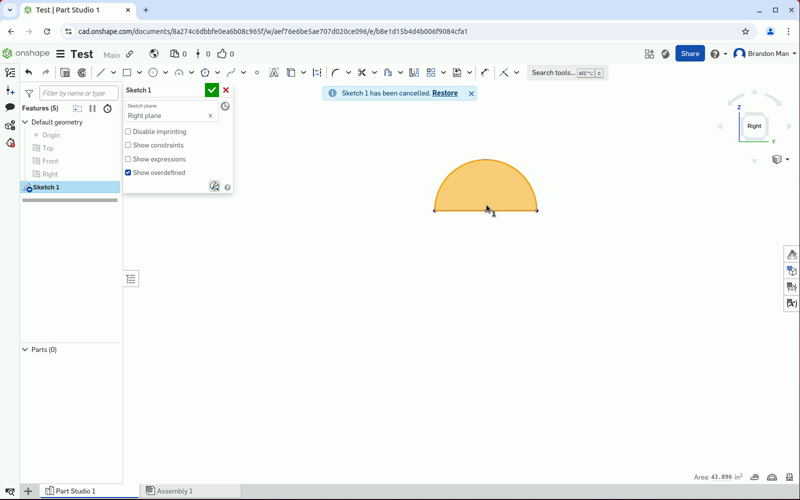
scroll(-6)
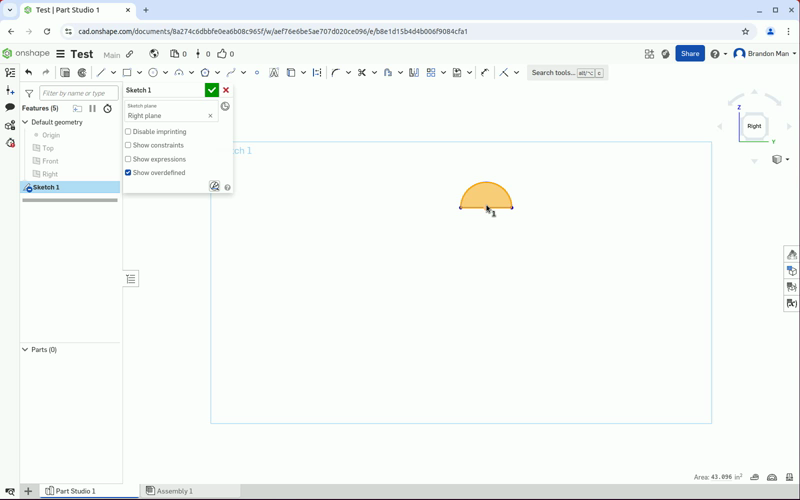
mouse_move(73, 352)
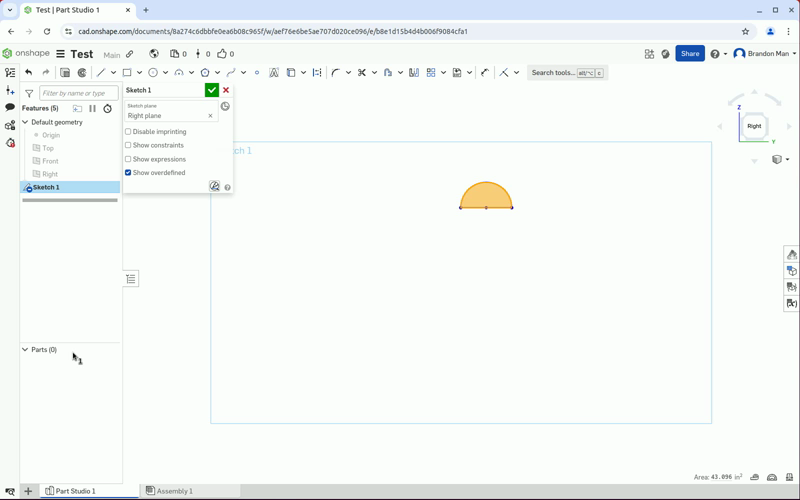
key(shift+y)
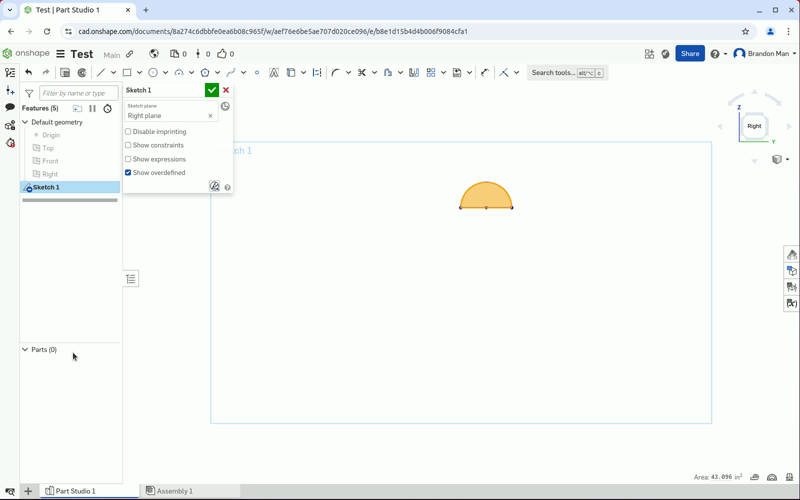
key(shift+e)
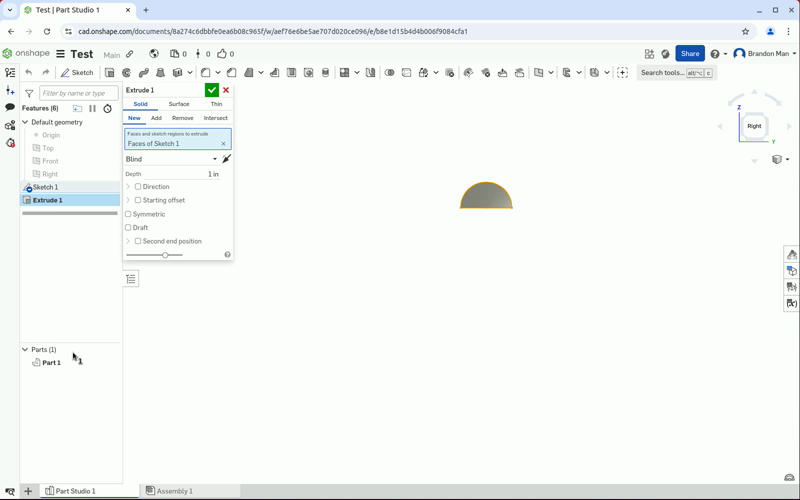
mouse_move(143, 106)
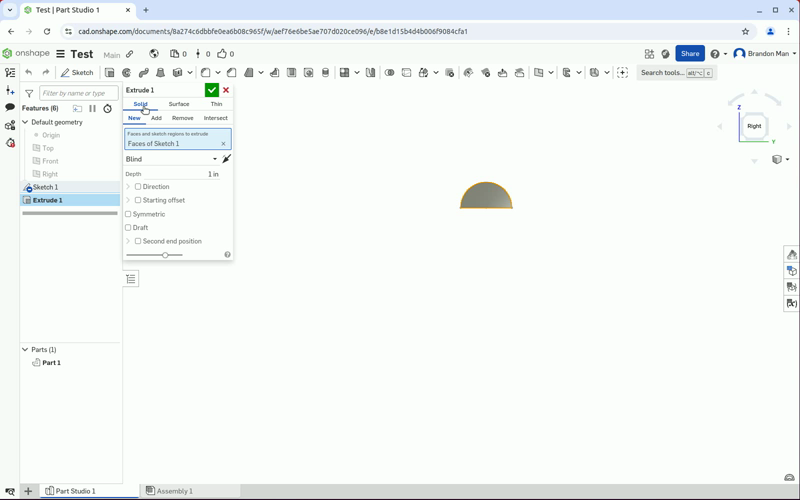
click(143, 106)
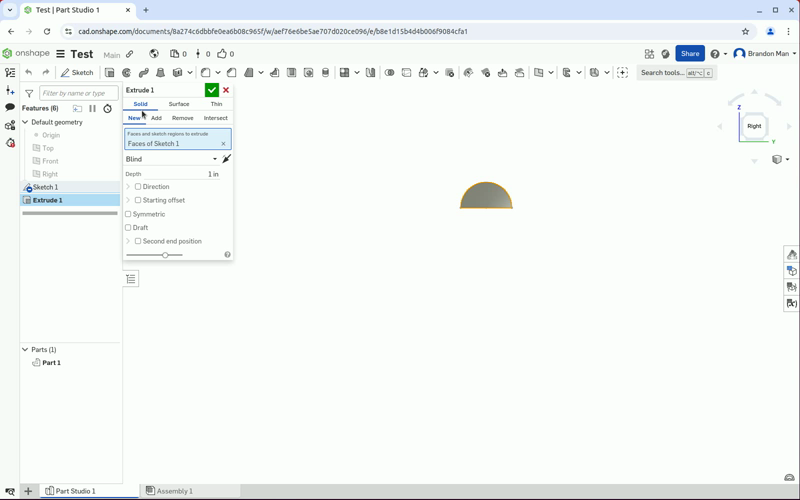
mouse_move(137, 120)
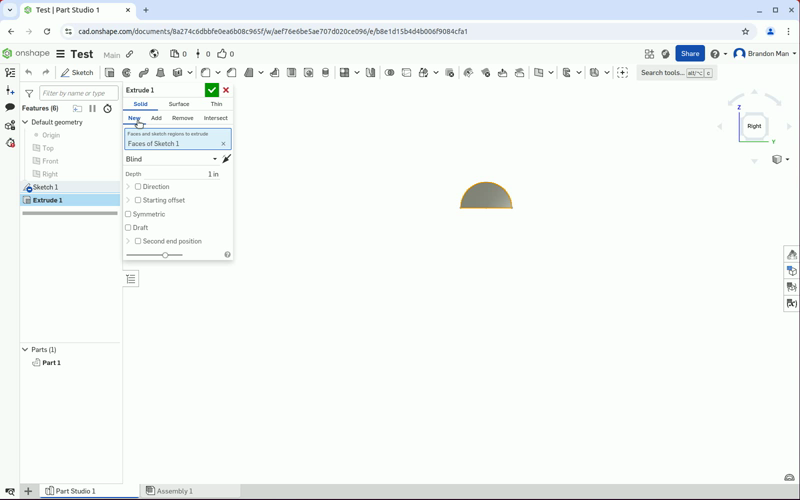
click(137, 120)
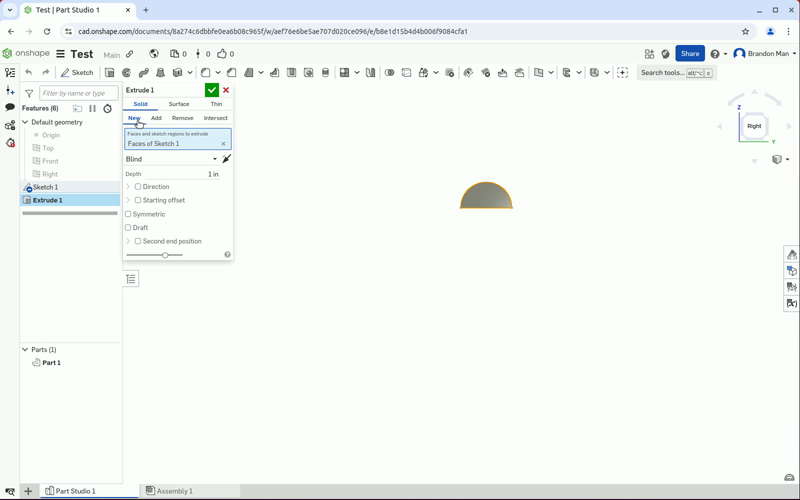
key(tab, 4)
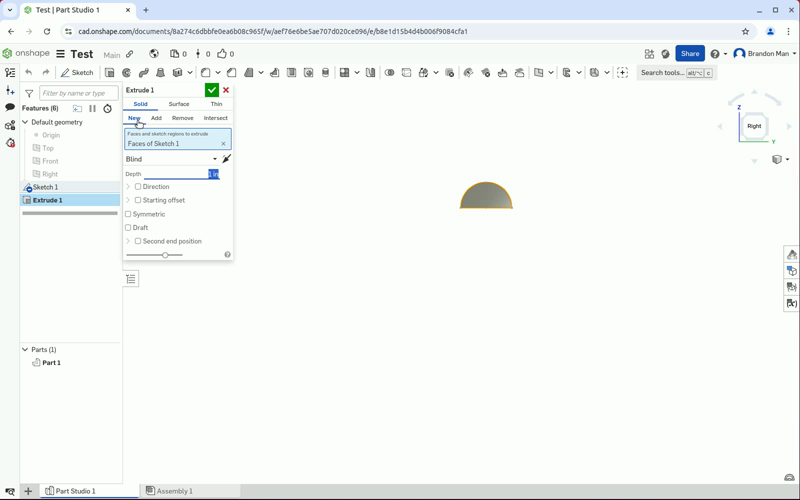
text(5.055)
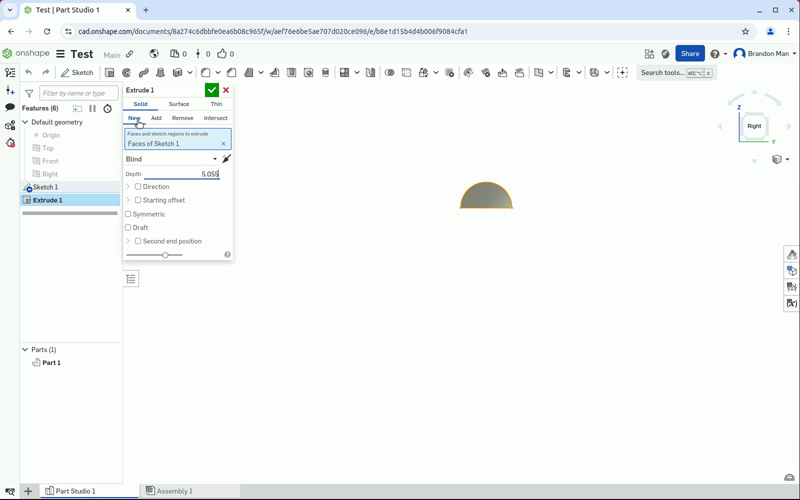
key(enter)
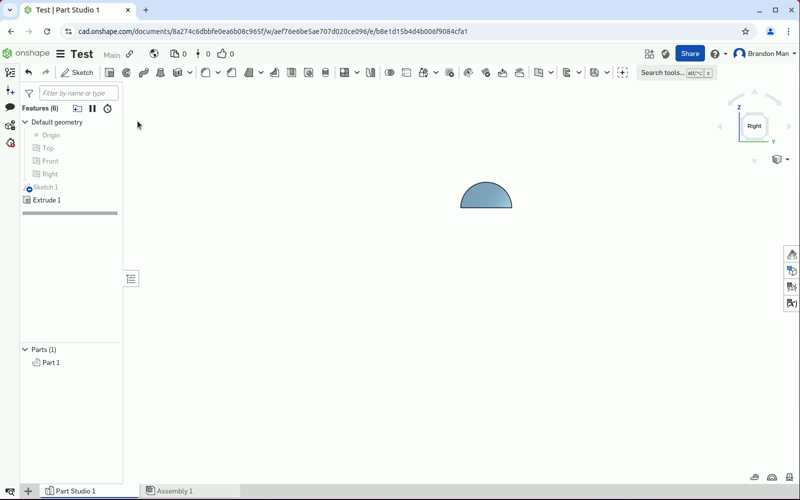
key(shift+h)
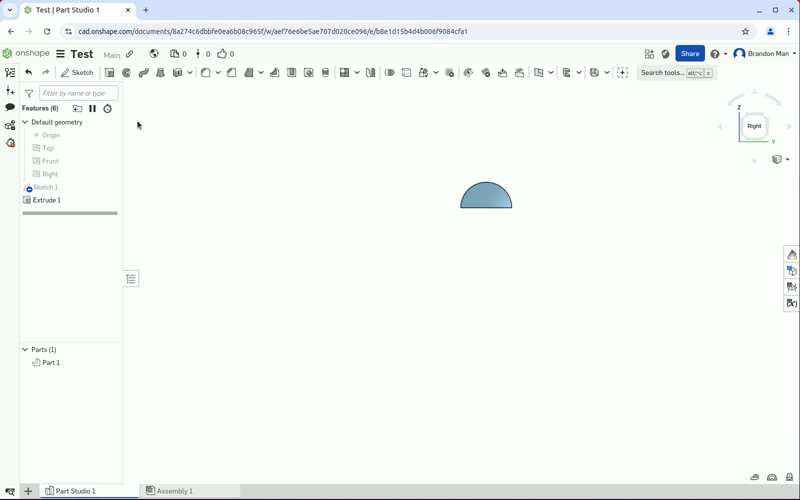
key(shift+h)
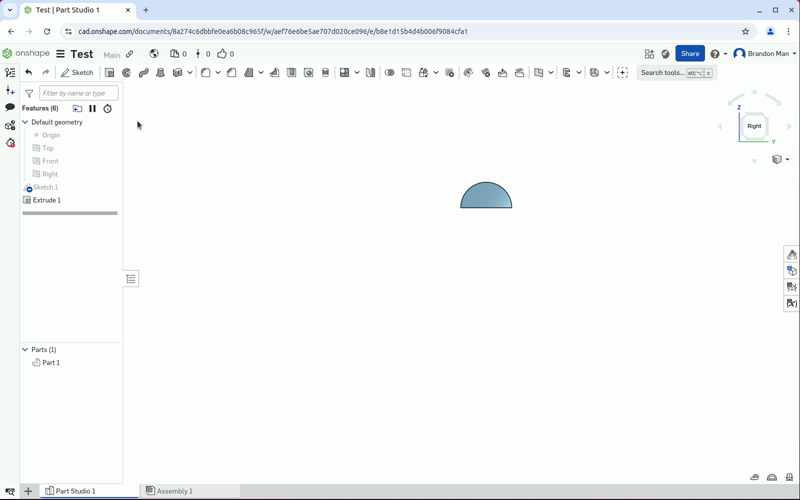
mouse_move(73, 189)
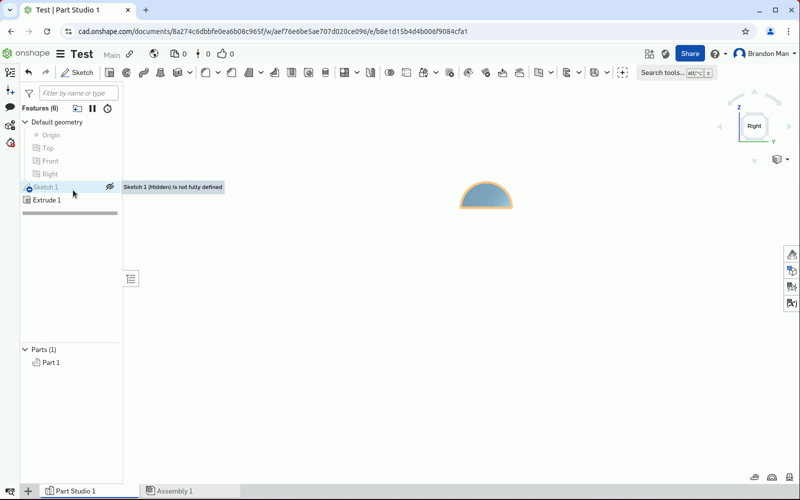
click(73, 189)
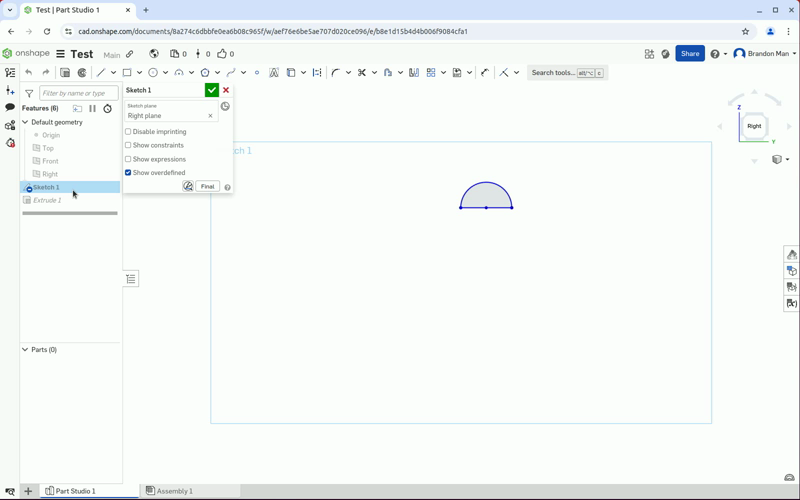
mouse_move(229, 92)
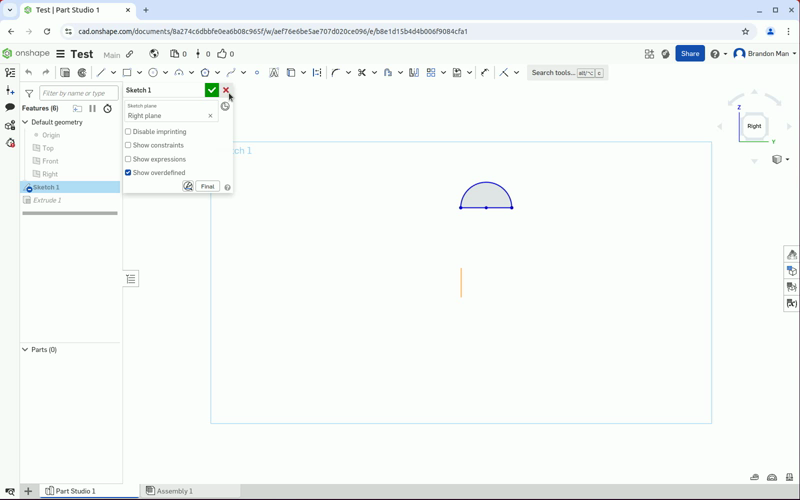
click(229, 92)
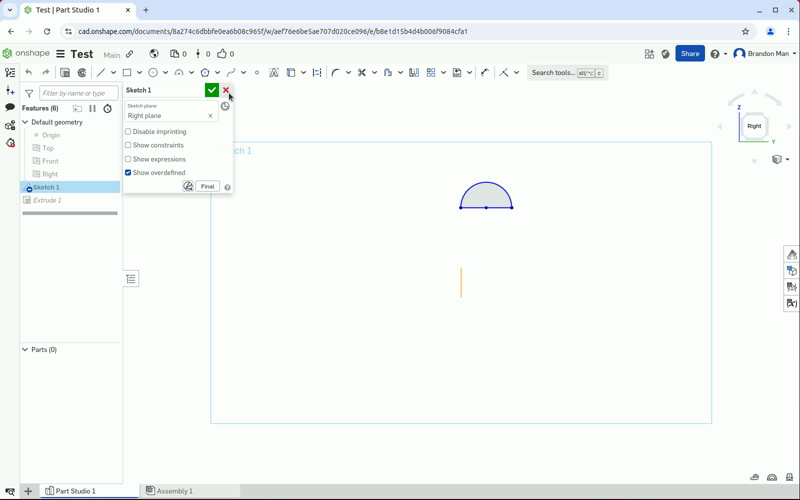
key(shift+s)
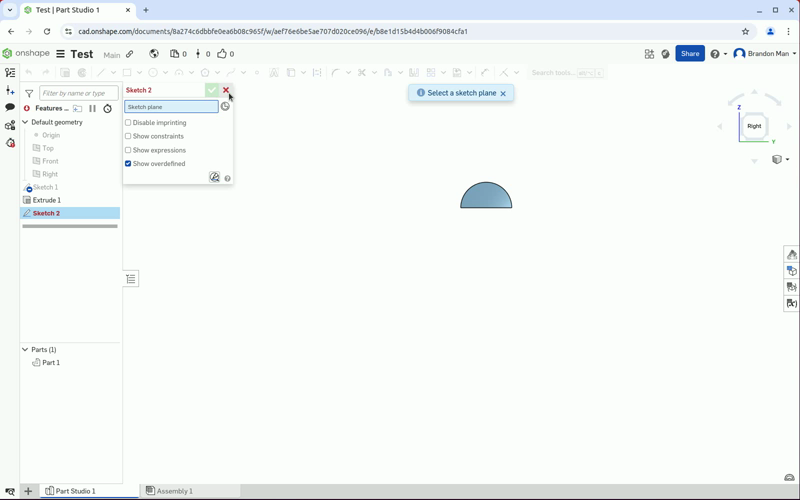
mouse_move(73, 176)
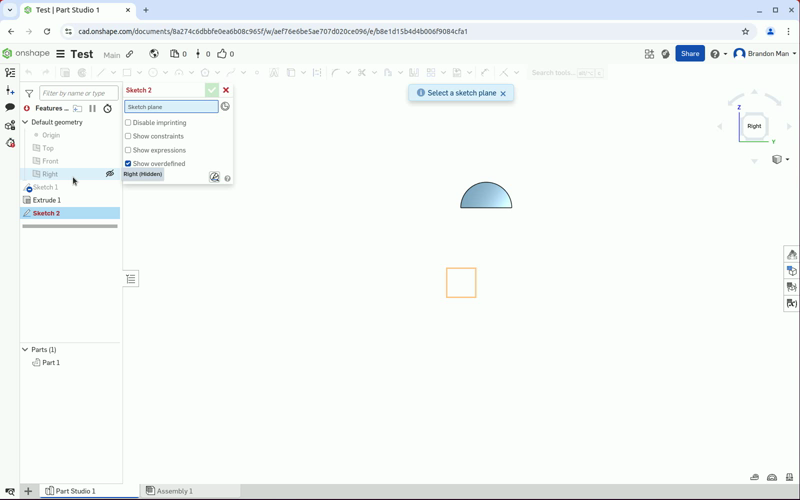
click(73, 176)
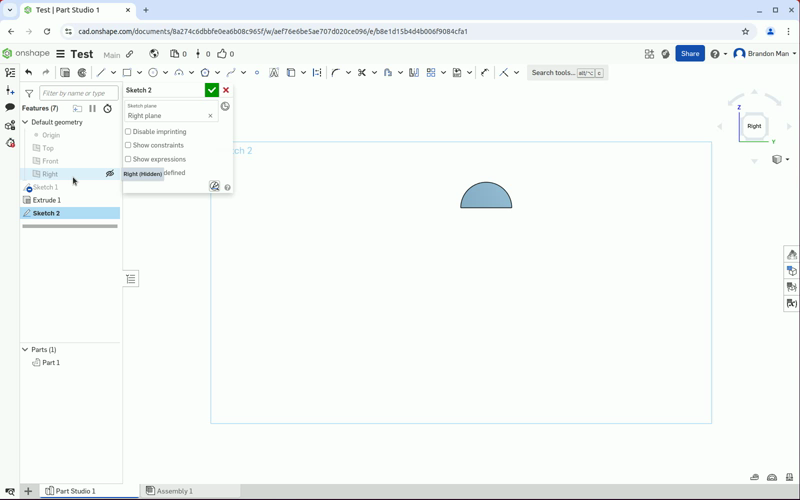
mouse_move(73, 352)
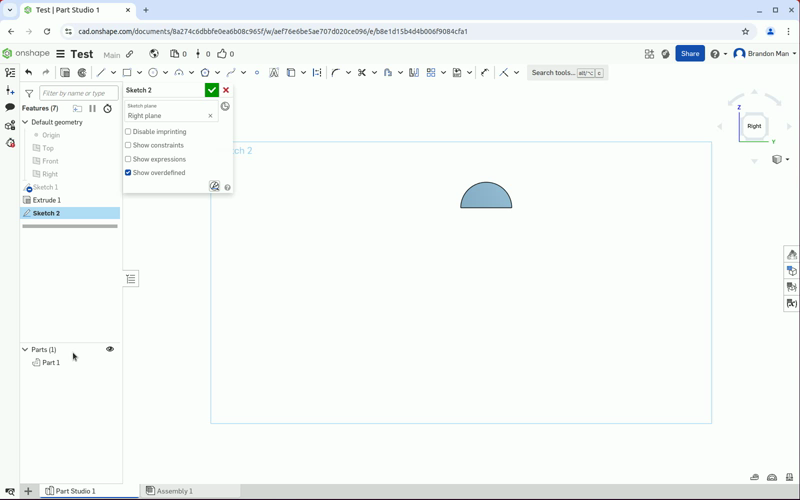
key(y)
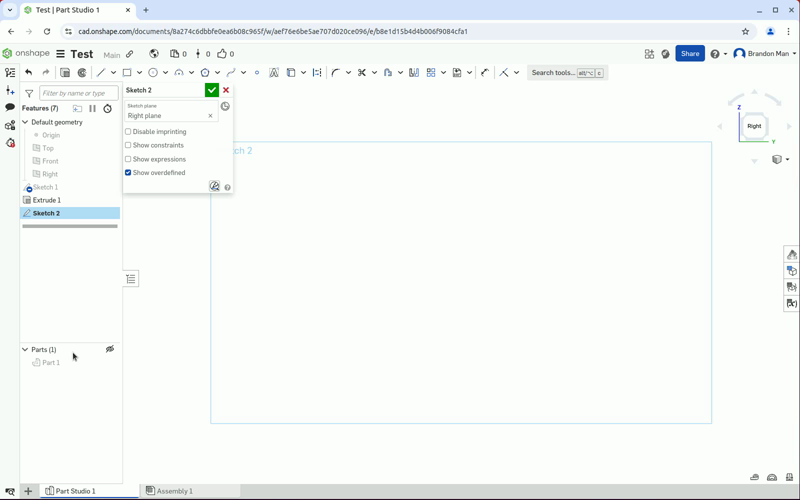
key(a)
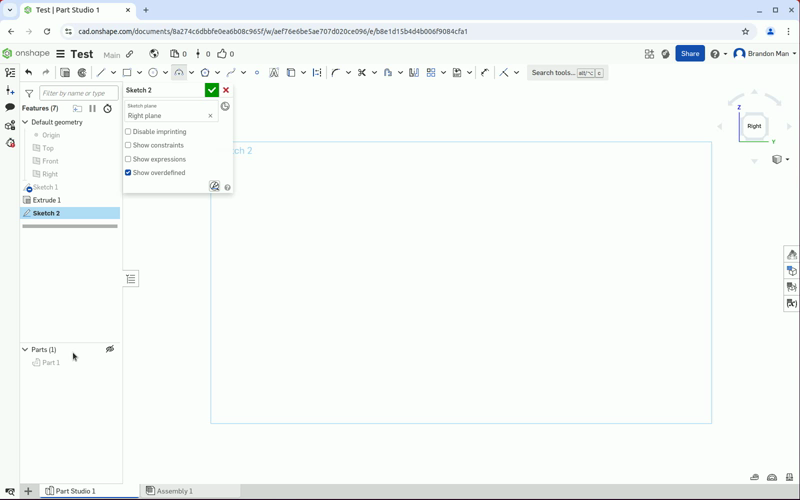
key_down(shift)
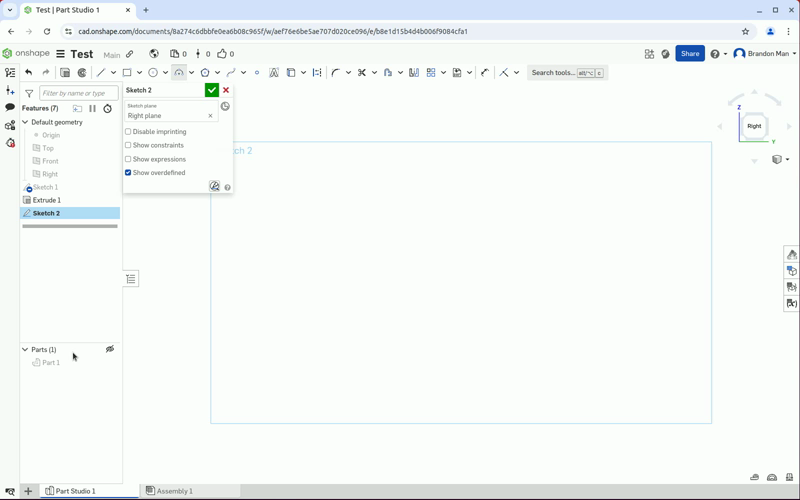
mouse_move(460, 207)
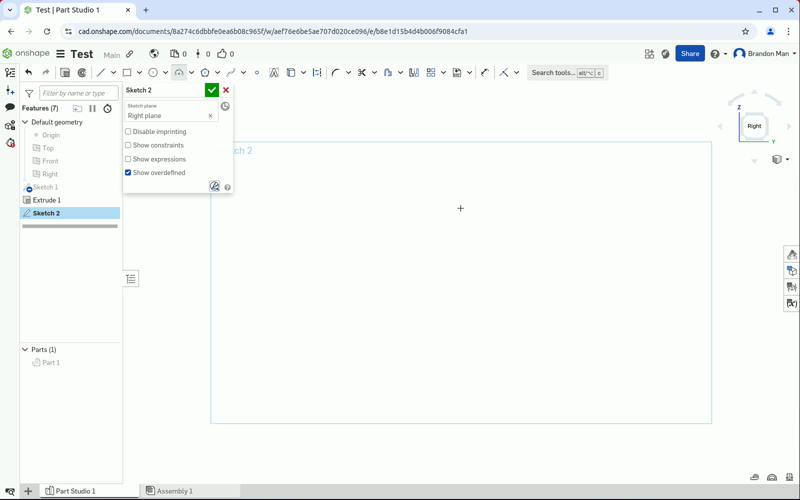
click(460, 207)
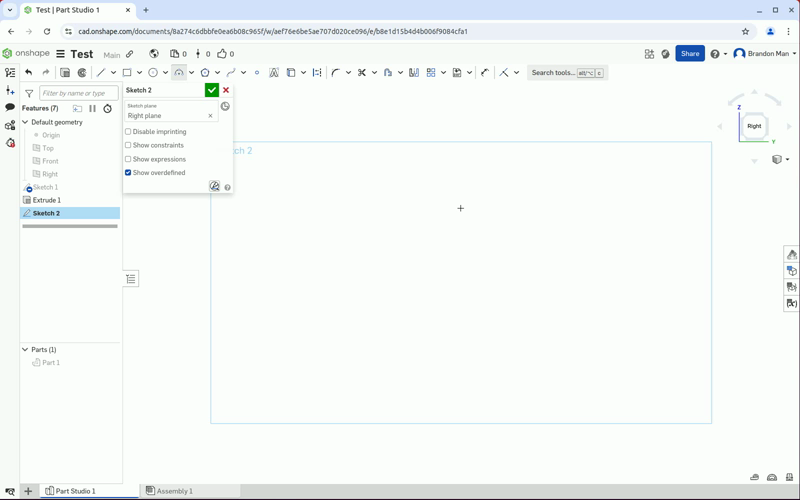
key_up(shift)
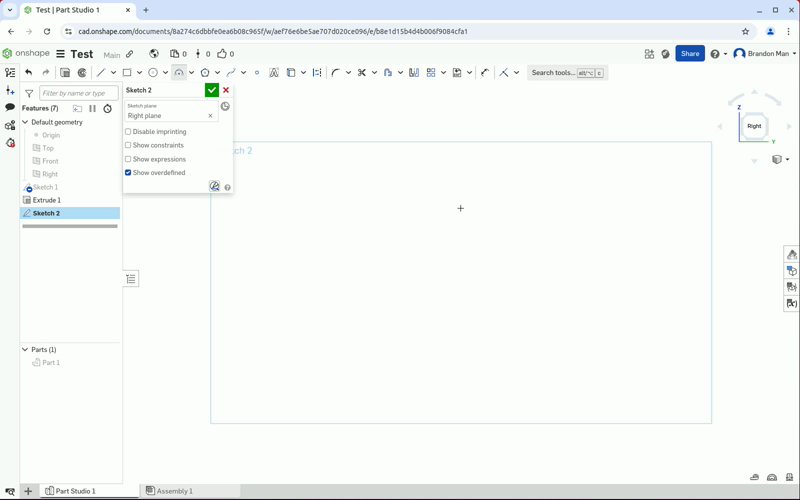
key_down(shift)
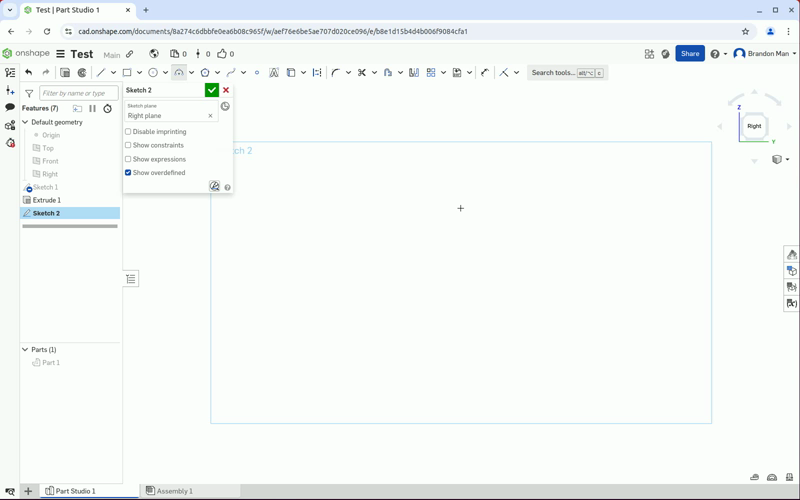
mouse_move(511, 207)
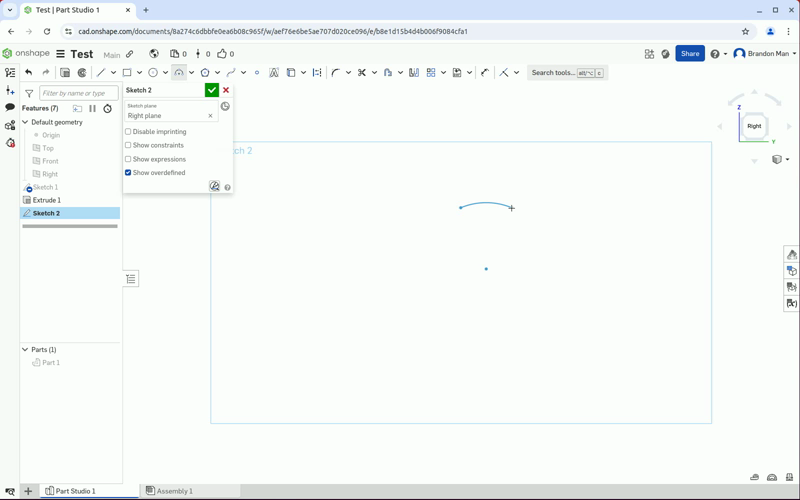
click(511, 207)
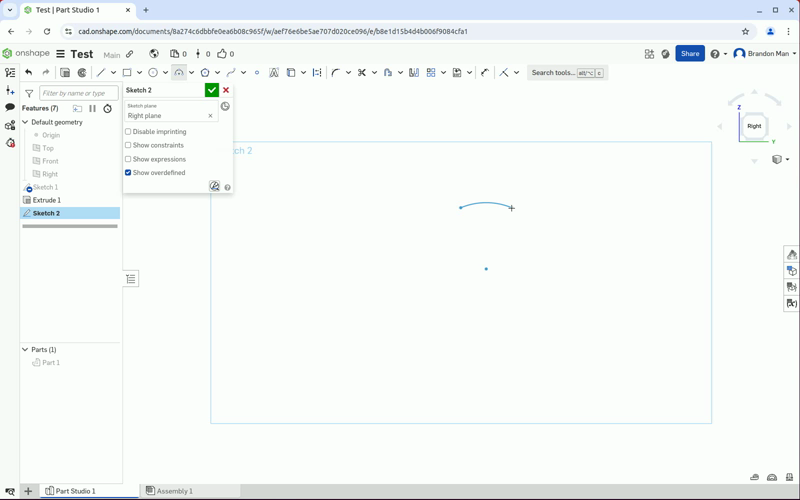
mouse_move(486, 233)
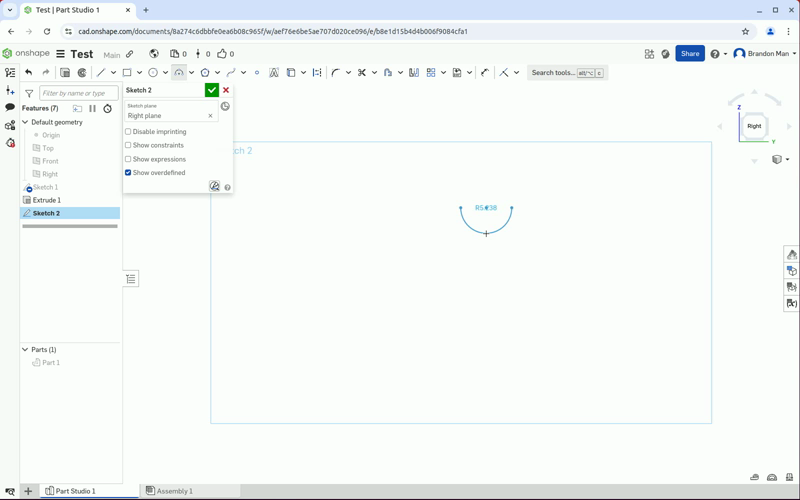
click(486, 233)
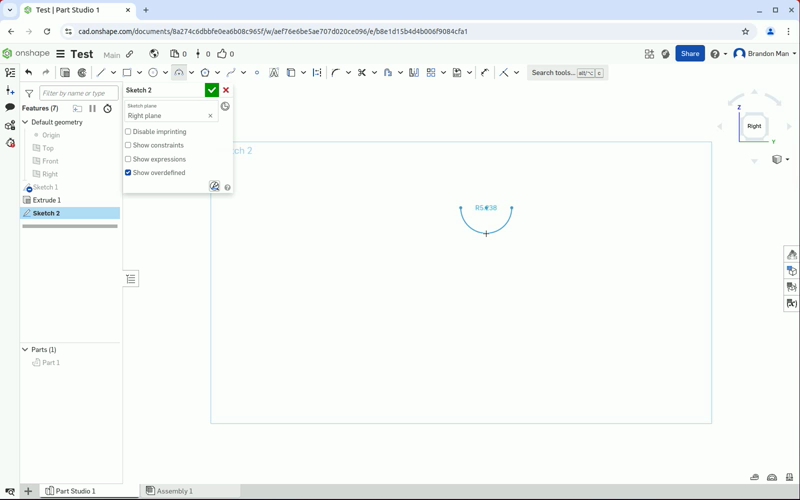
key_up(shift)
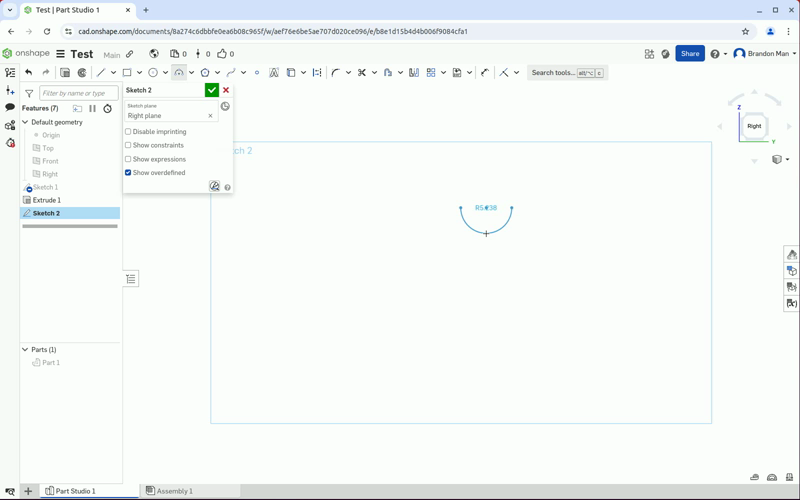
key(esc)
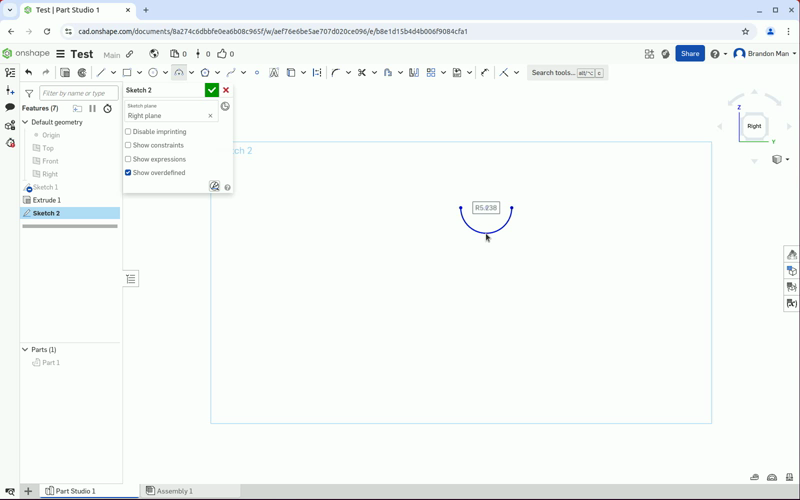
key(l)
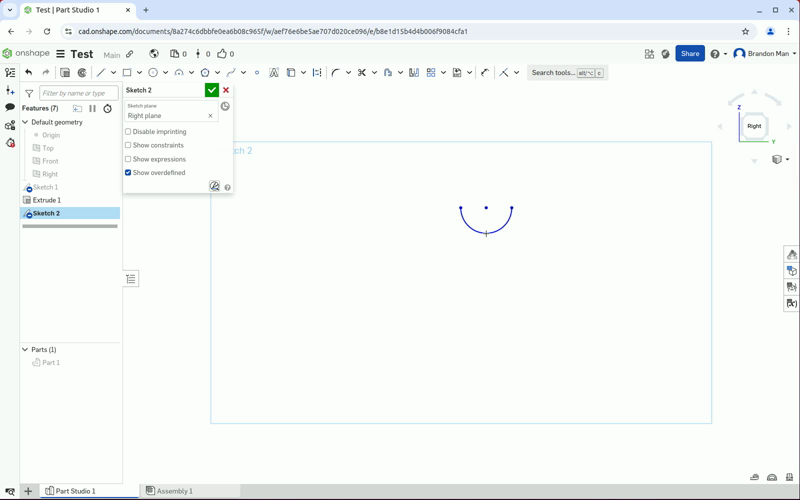
mouse_move(511, 207)
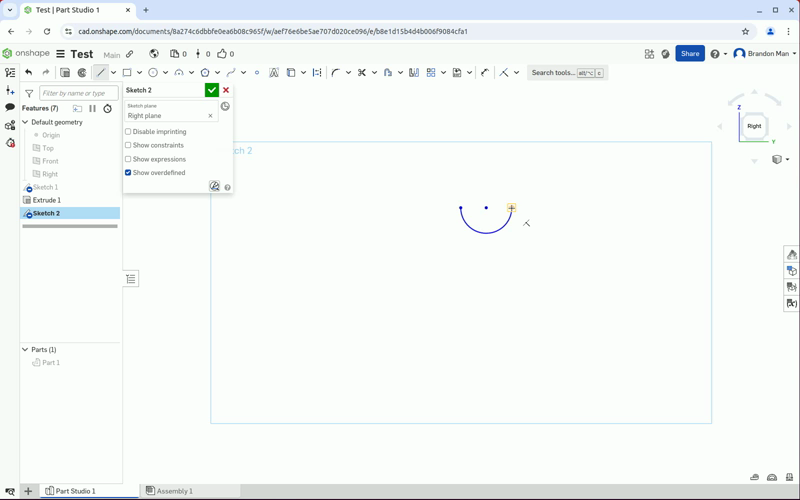
click(511, 207)
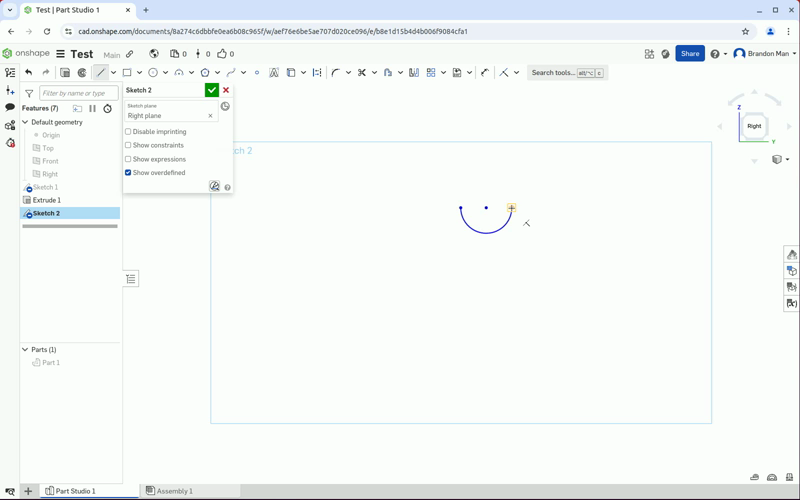
mouse_move(541, 207)
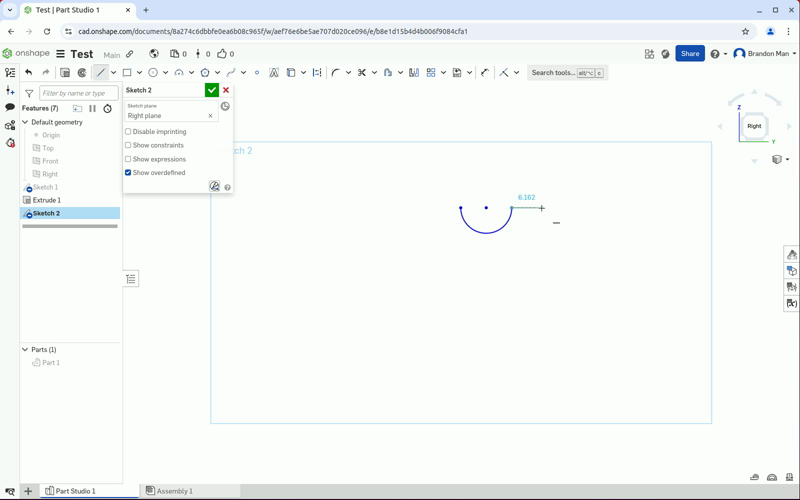
key_down(shift)
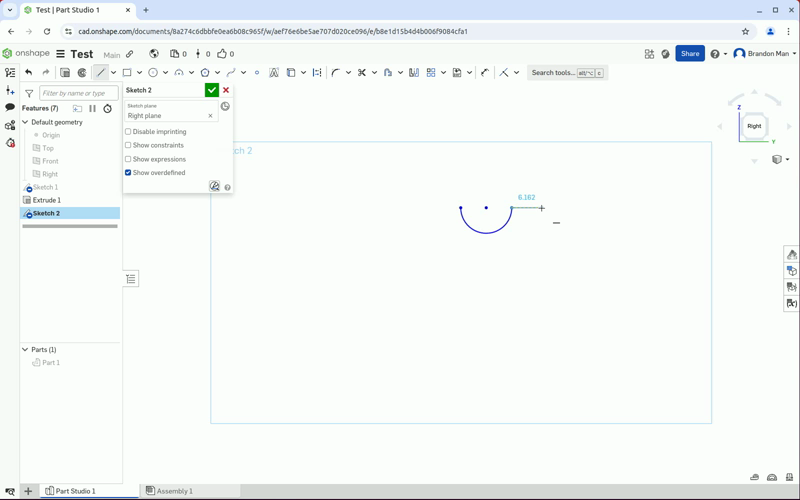
mouse_move(460, 207)
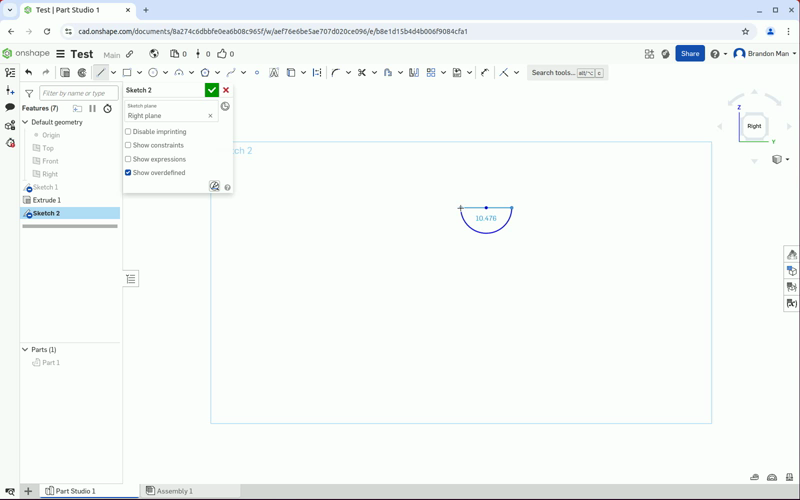
key_up(shift)
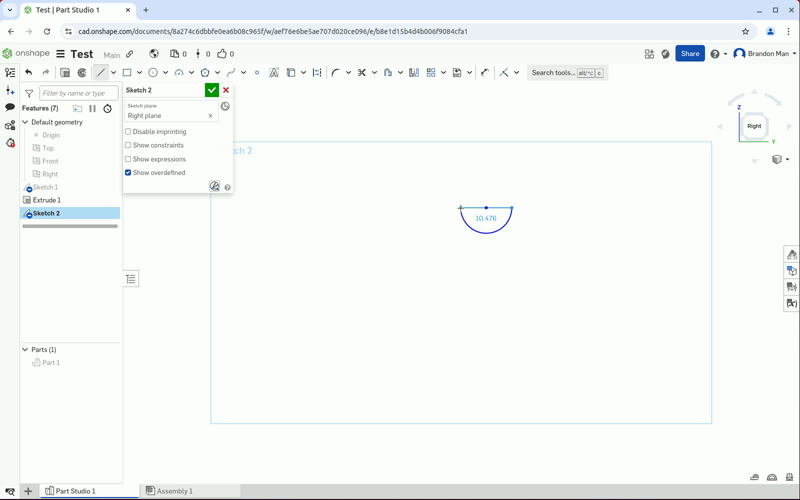
click(460, 207)
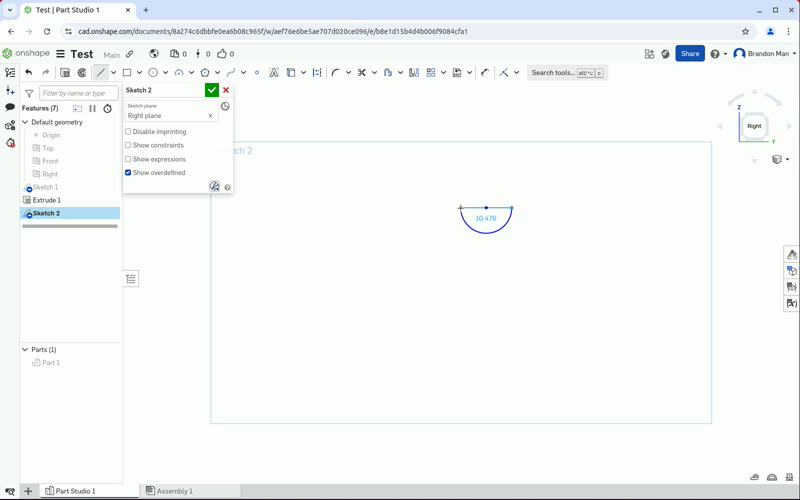
key(esc)
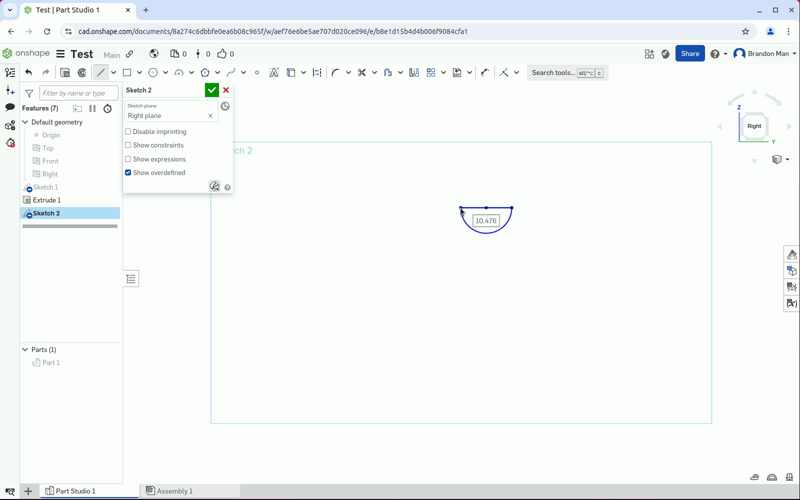
mouse_move(484, 217)
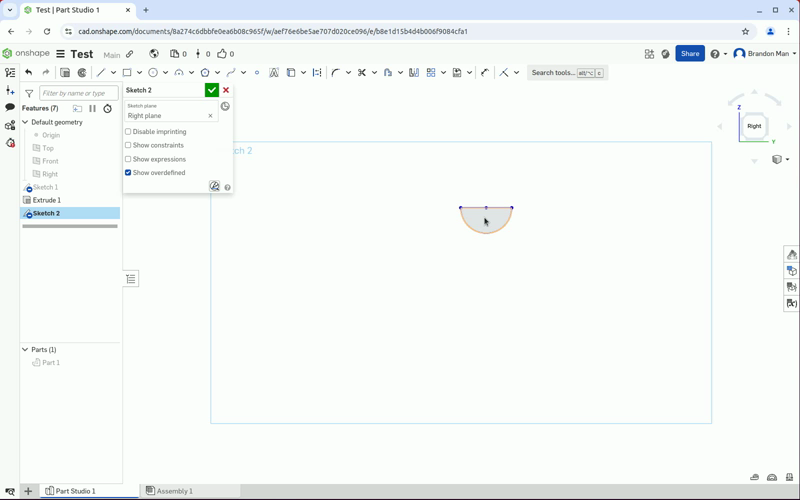
scroll(6)
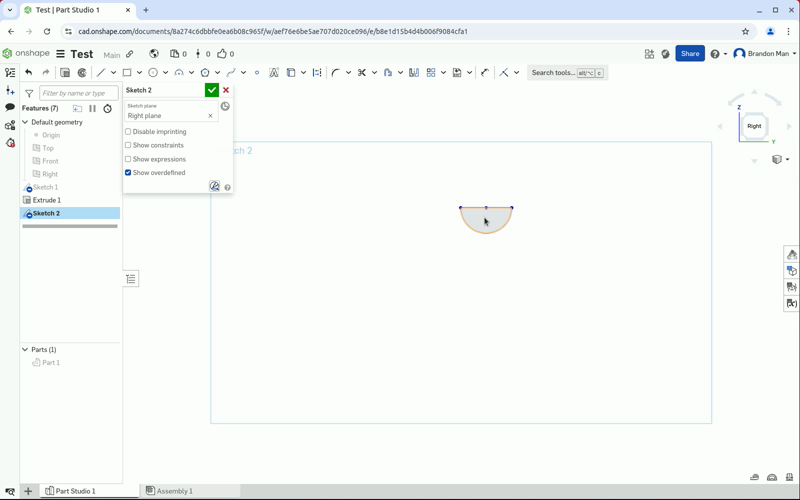
scroll(6)
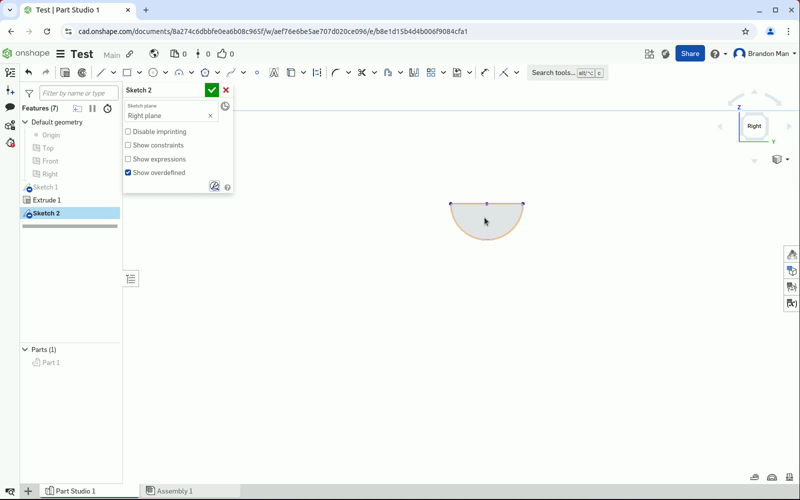
scroll(6)
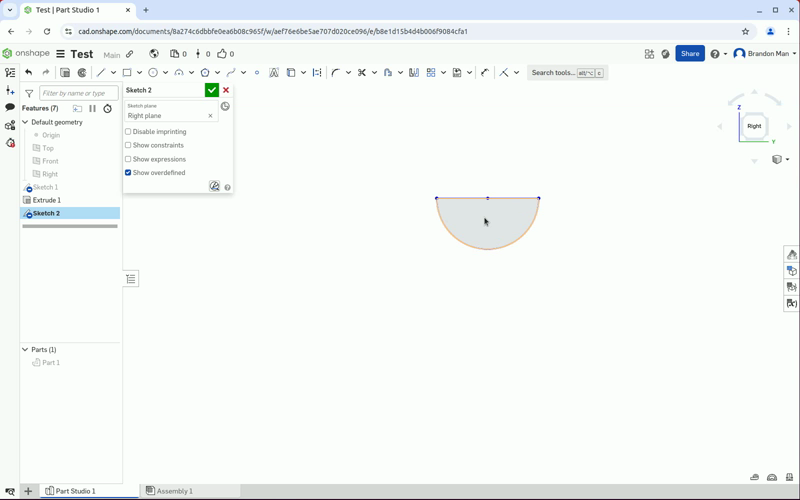
scroll(6)
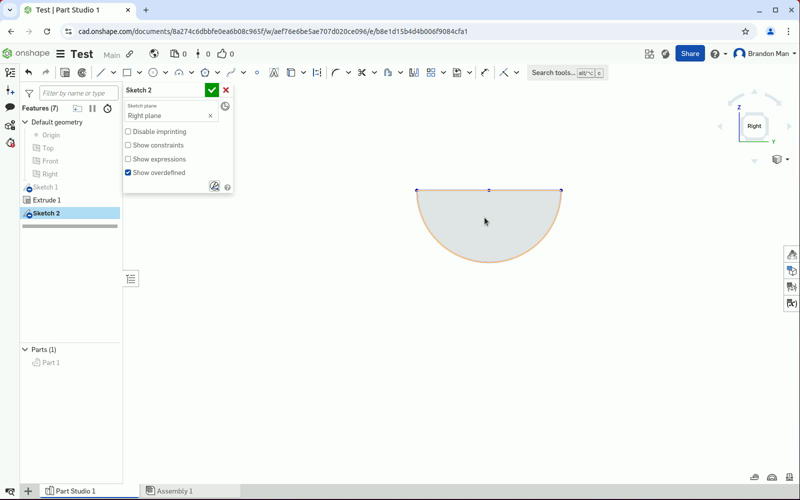
scroll(6)
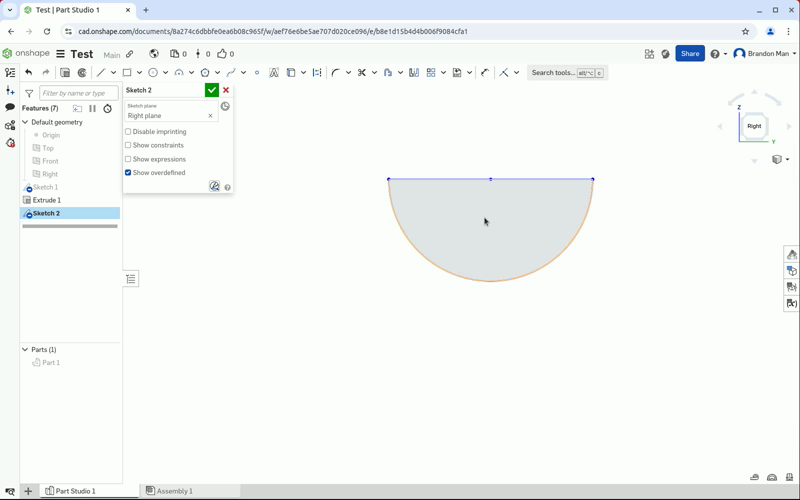
scroll(6)
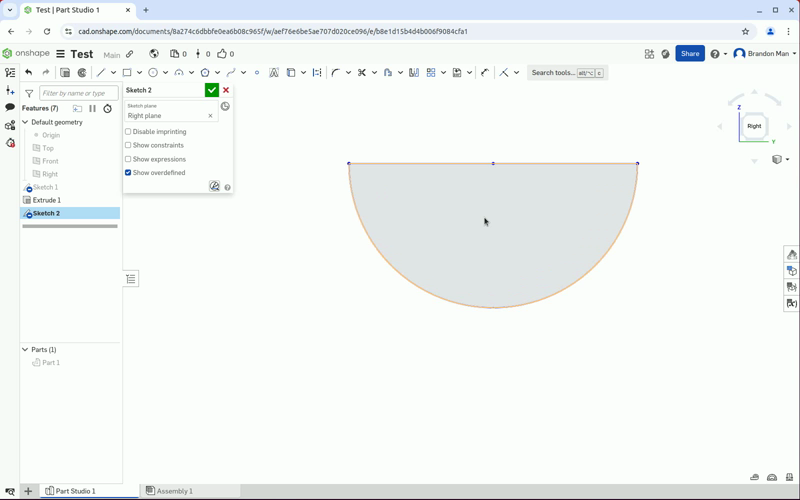
scroll(6)
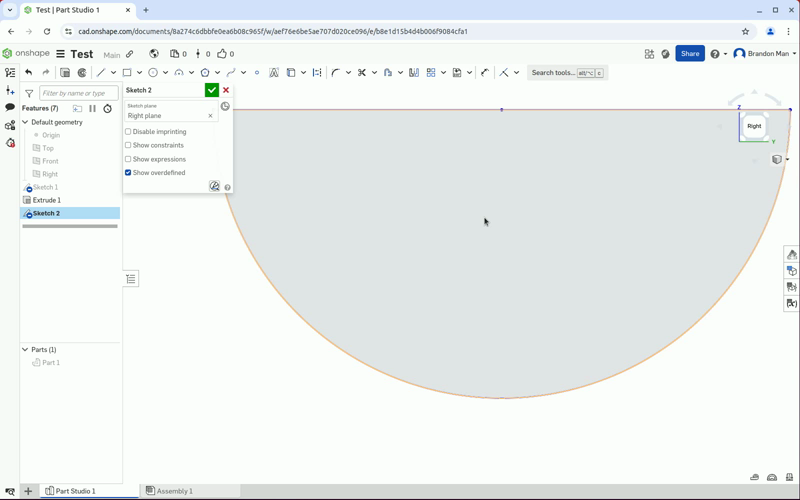
click(484, 217)
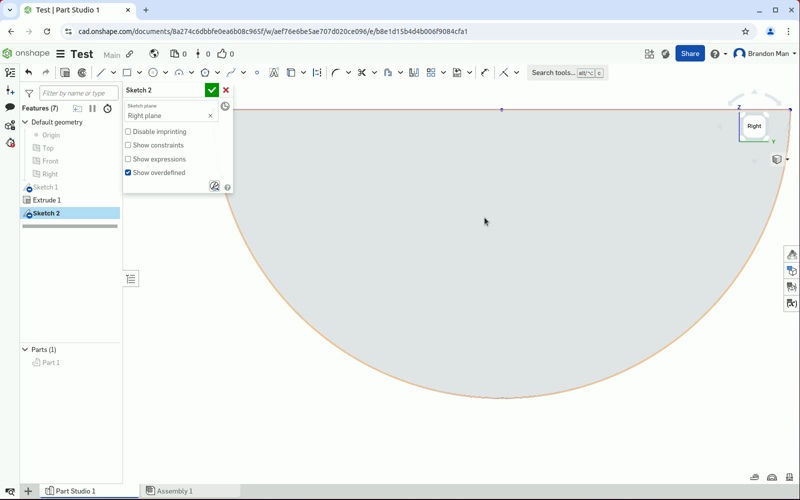
scroll(-6)
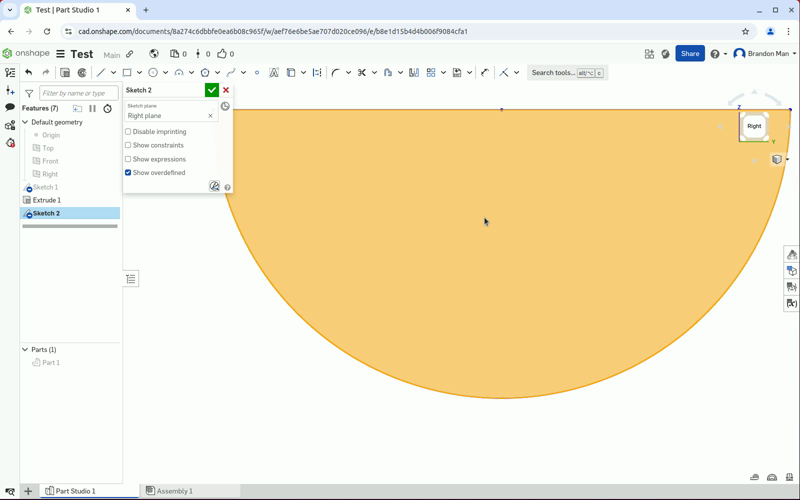
scroll(-6)
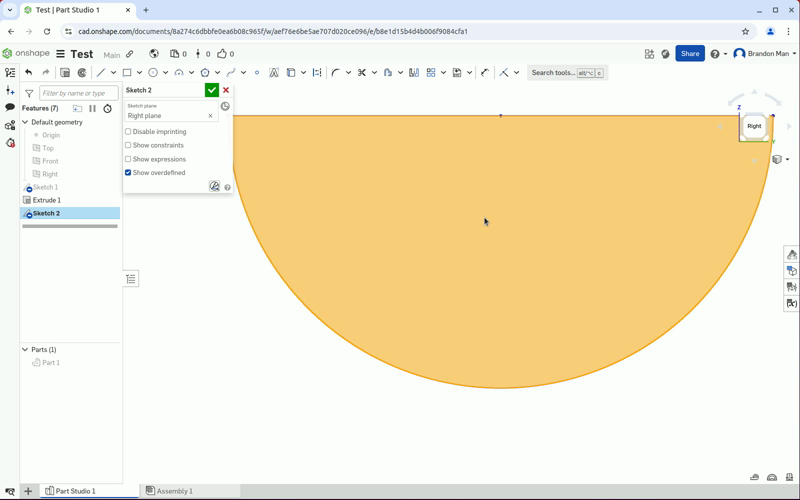
scroll(-6)
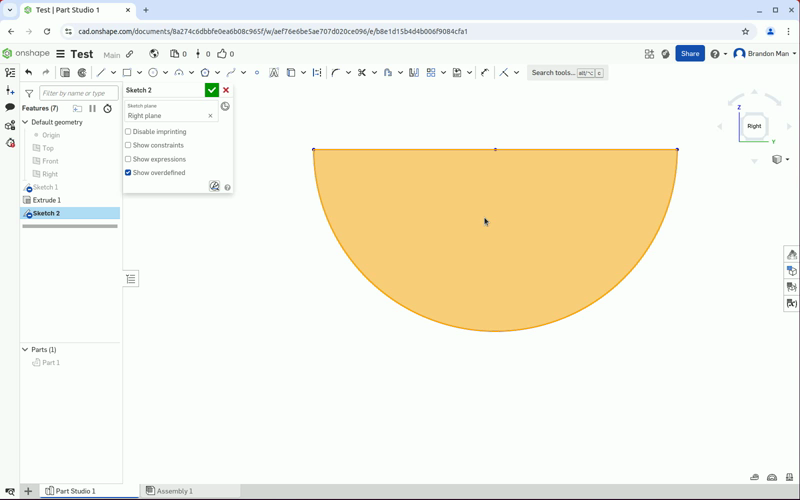
scroll(-6)
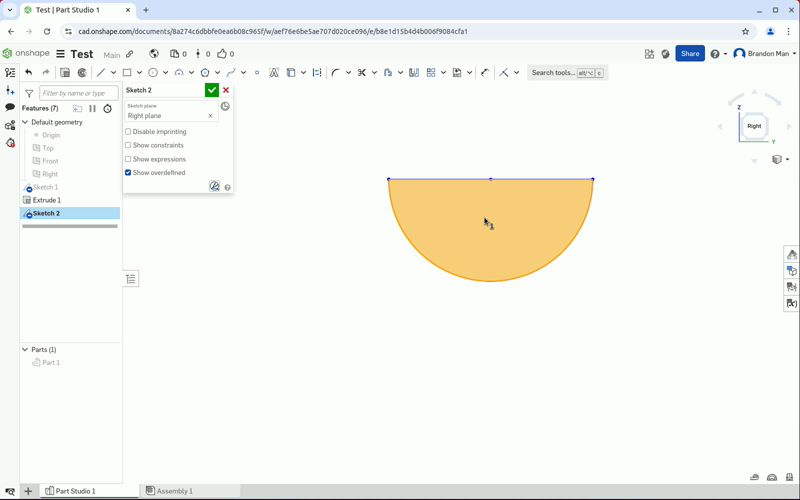
scroll(-6)
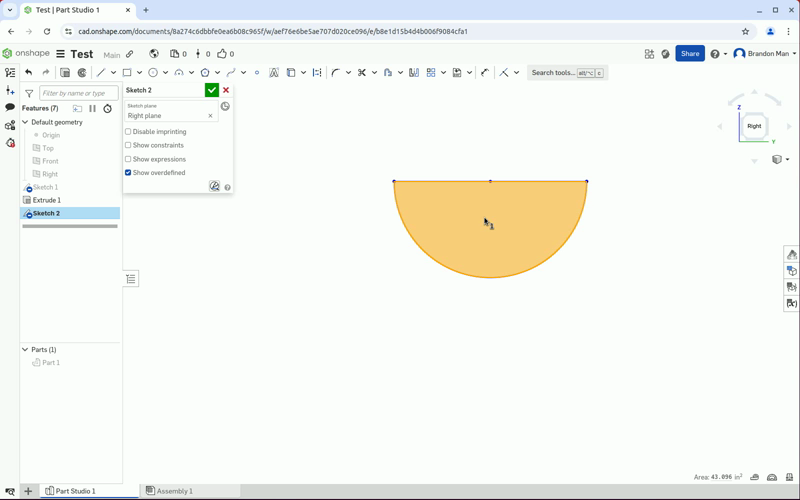
scroll(-6)
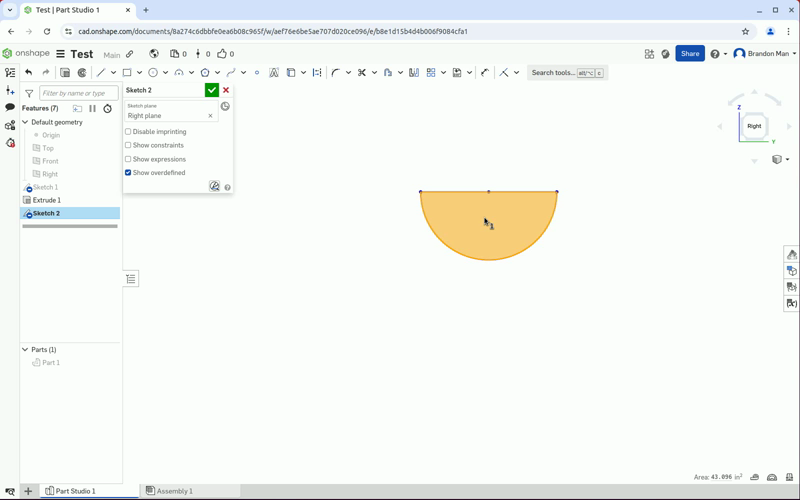
scroll(-6)
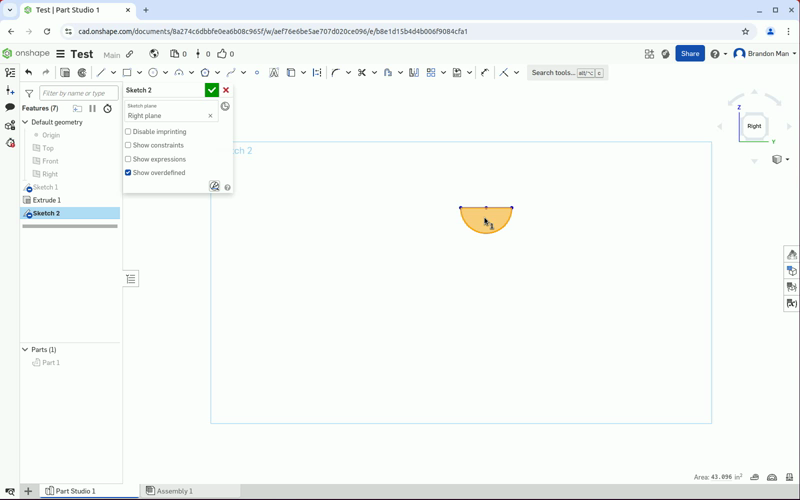
mouse_move(73, 352)
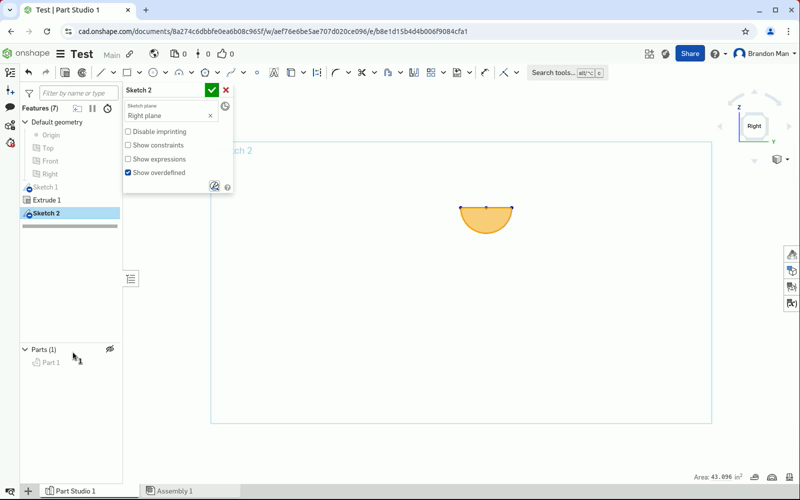
key(shift+y)
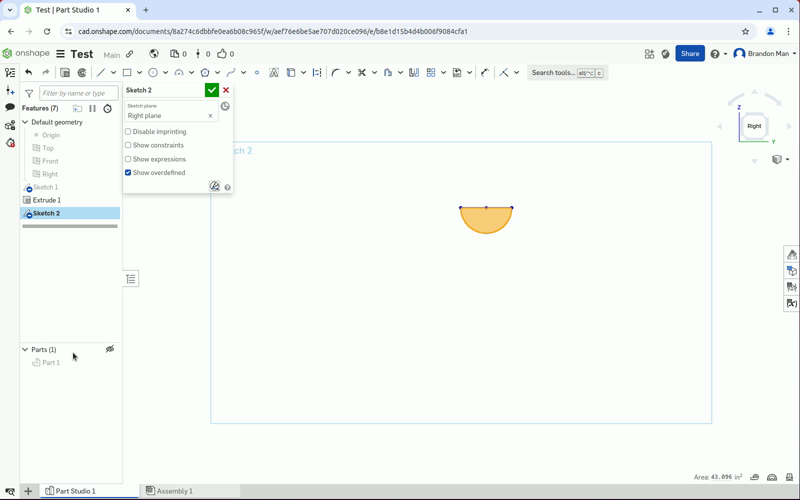
key(shift+e)
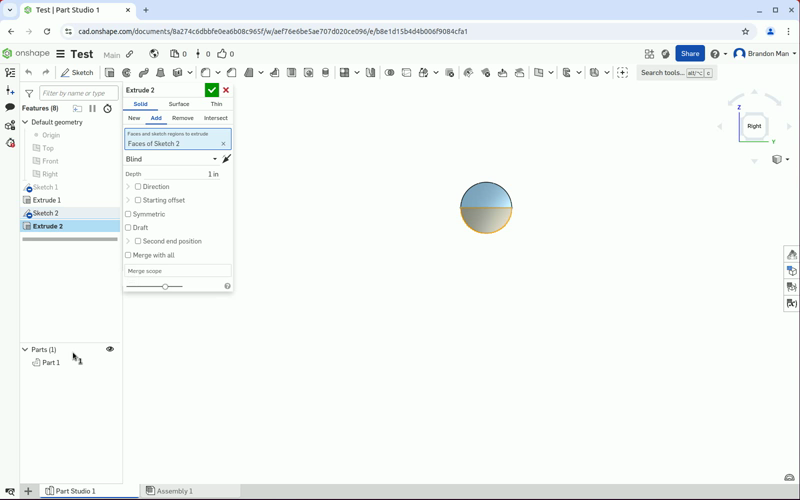
mouse_move(143, 106)
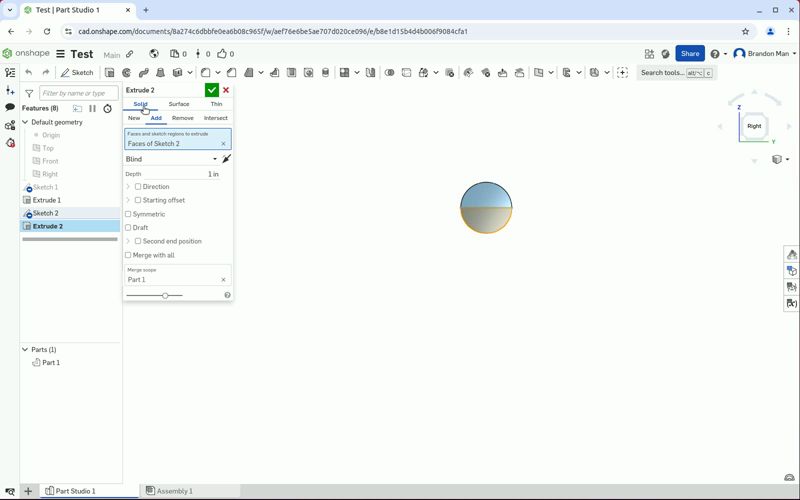
click(143, 106)
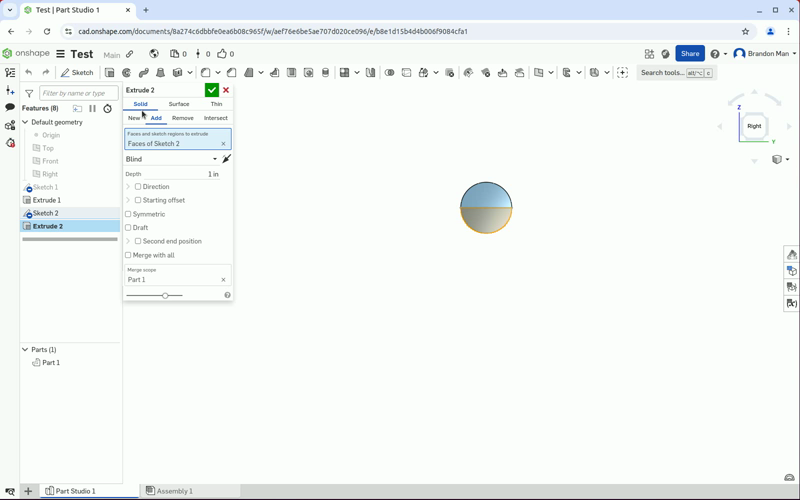
mouse_move(137, 120)
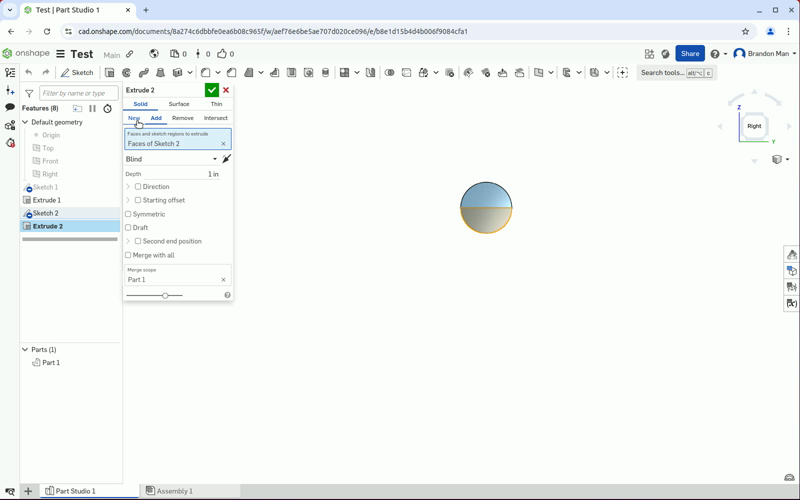
click(137, 120)
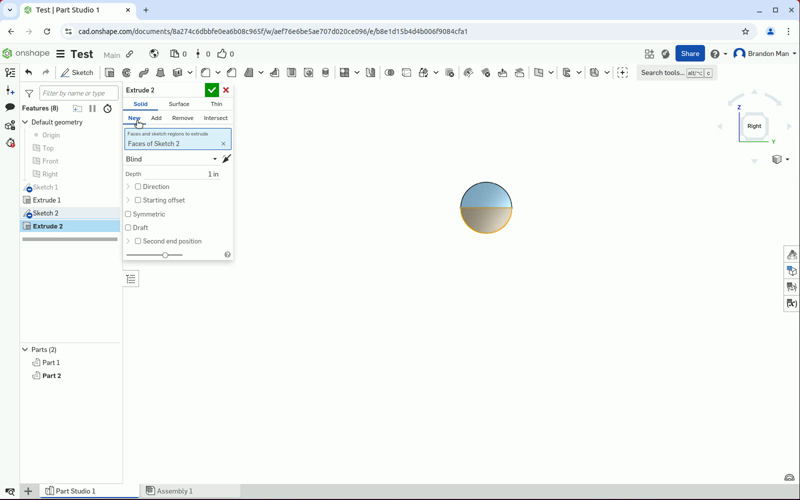
key(tab, 4)
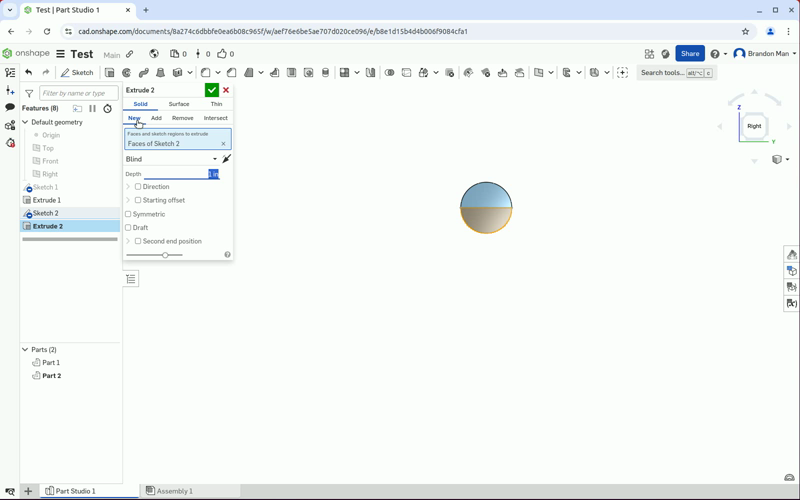
text(5.055)
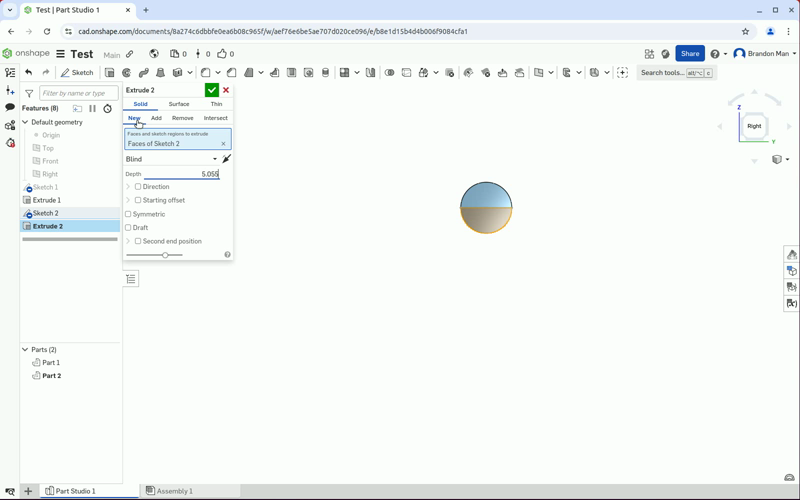
key(enter)
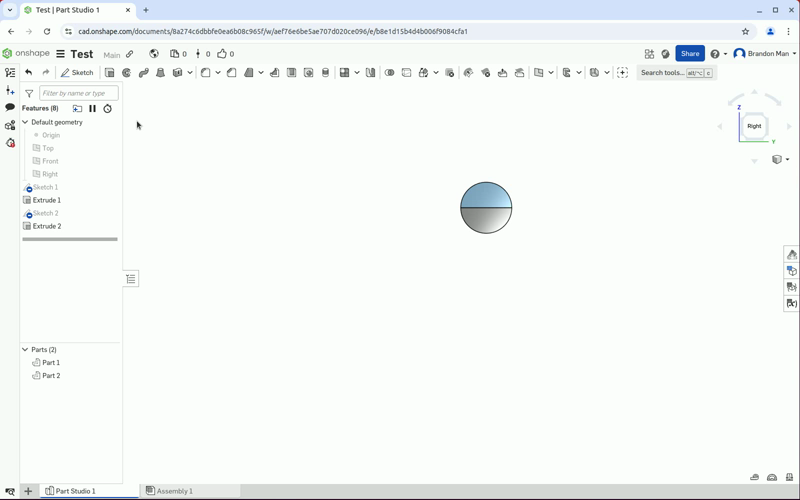
key(shift+h)
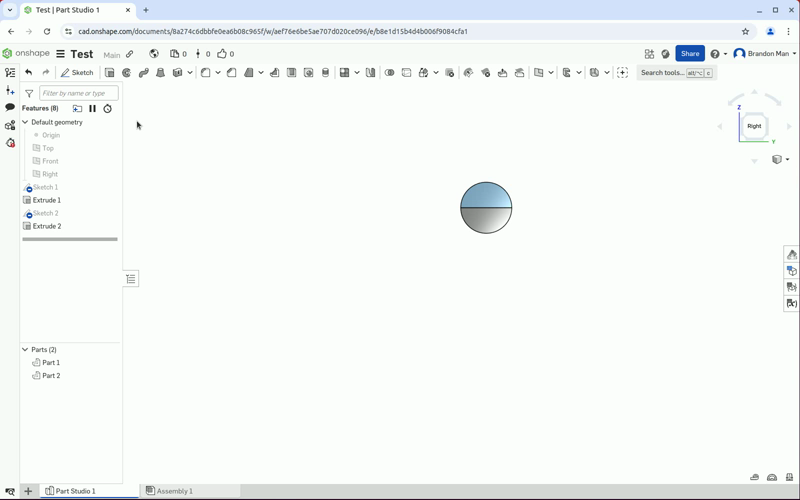
key(shift+h)
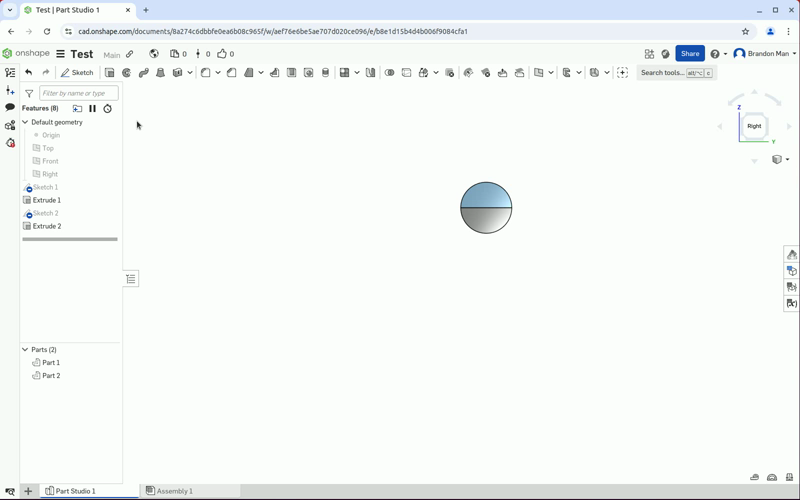
mouse_move(73, 189)
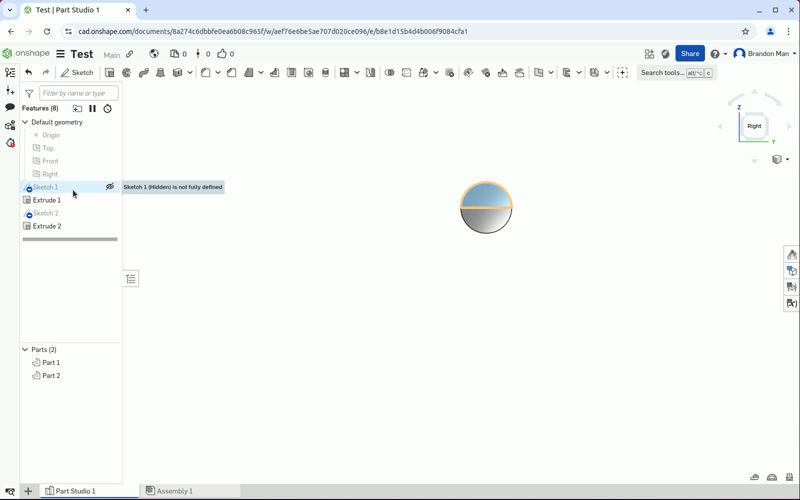
click(73, 189)
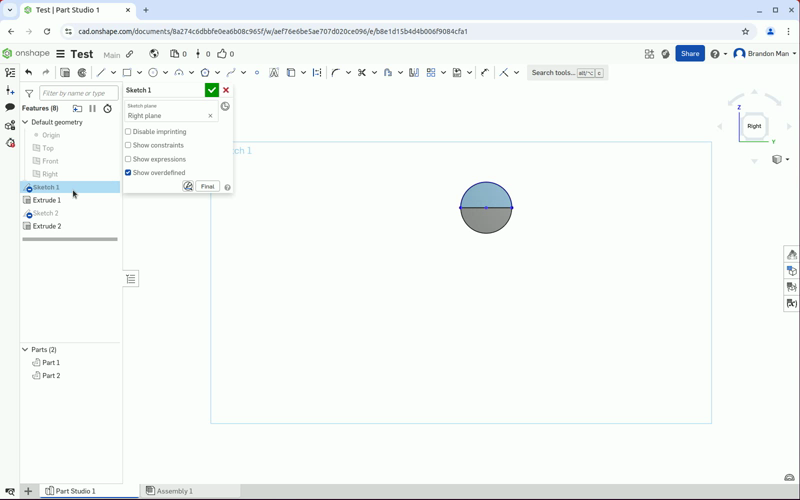
mouse_move(229, 92)
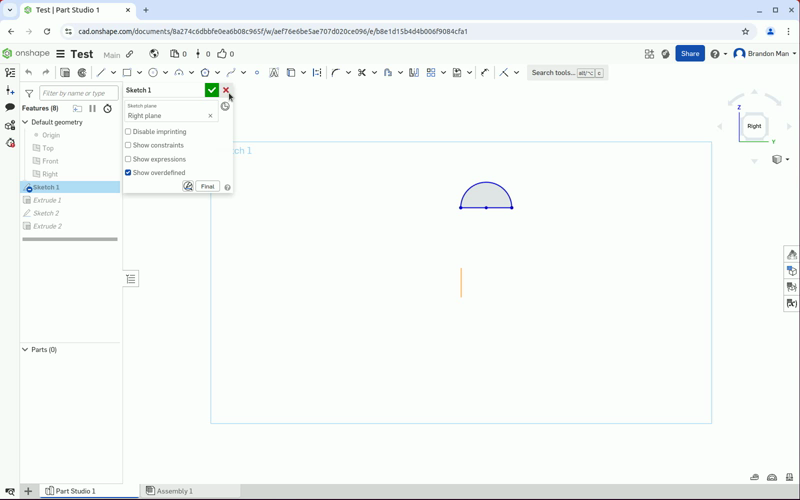
click(229, 92)
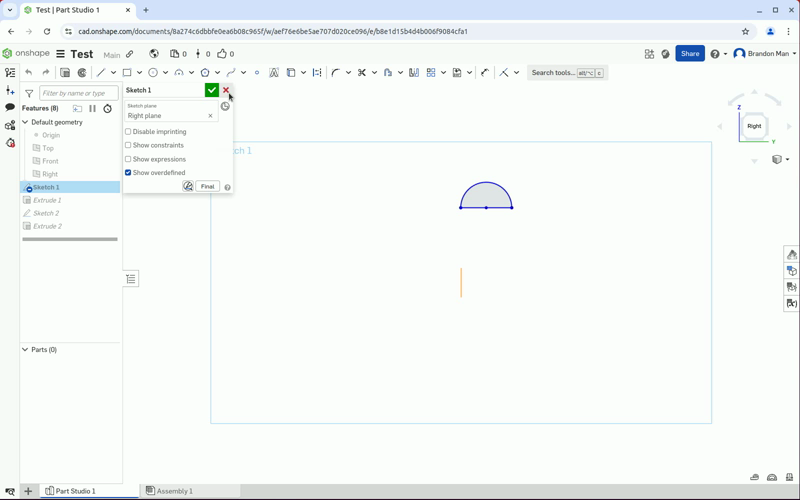
key(shift+s)
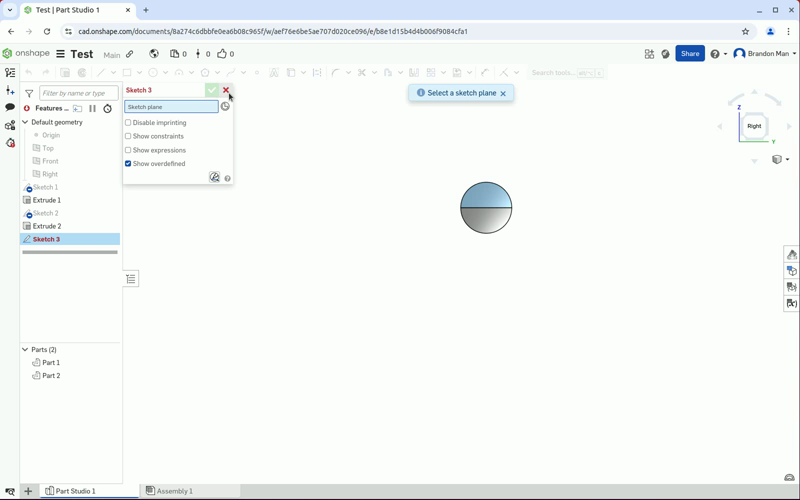
mouse_move(73, 176)
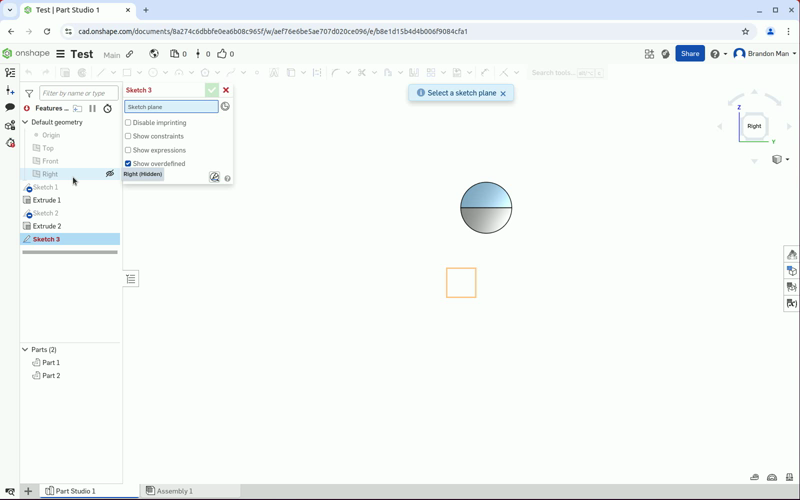
click(73, 176)
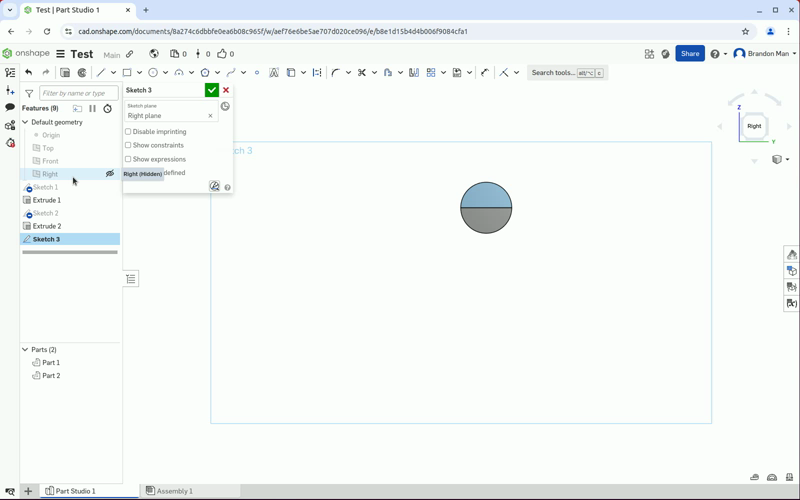
mouse_move(73, 352)
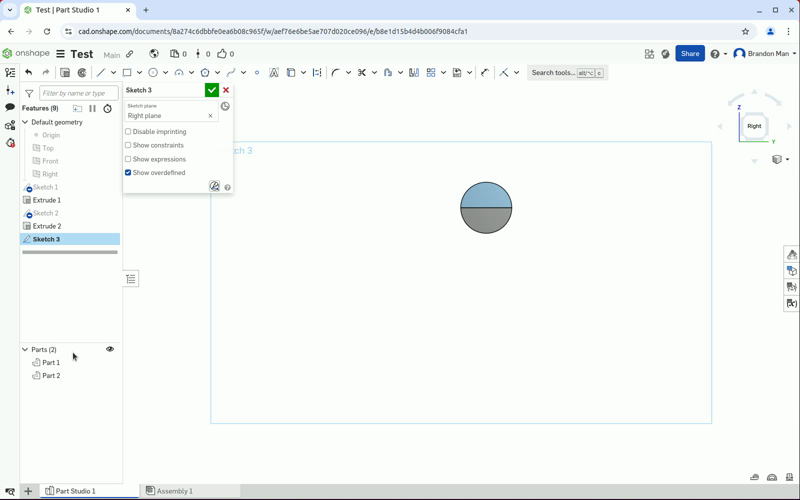
key(y)
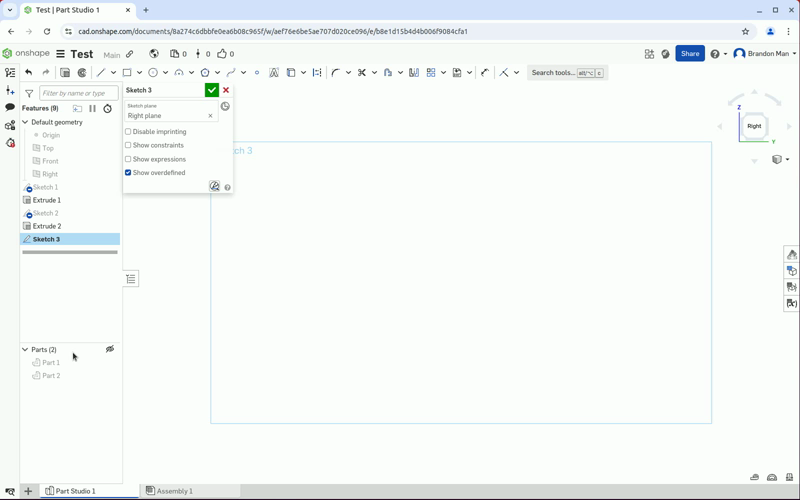
key(l)
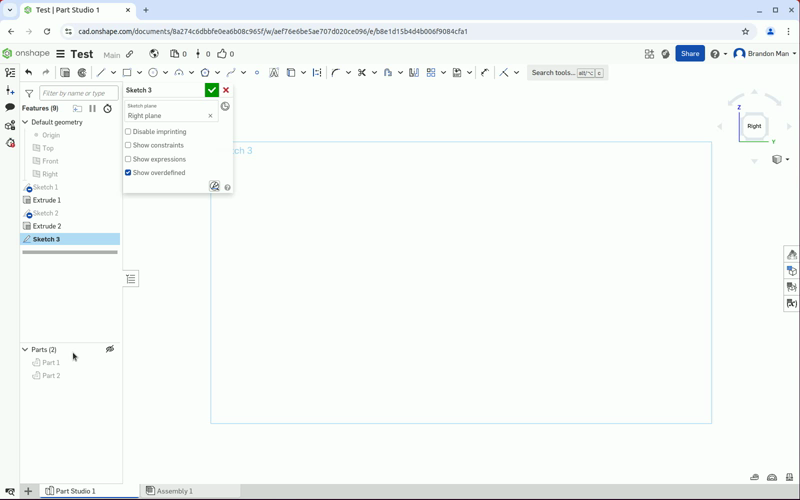
key_down(shift)
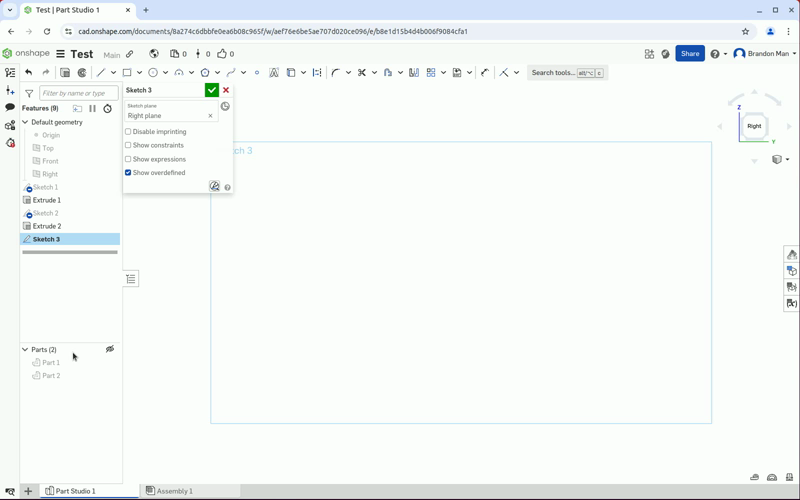
mouse_move(460, 282)
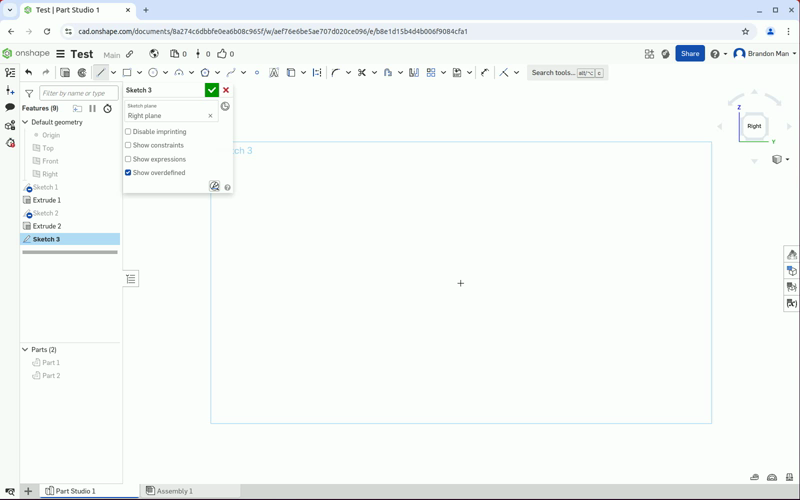
click(460, 282)
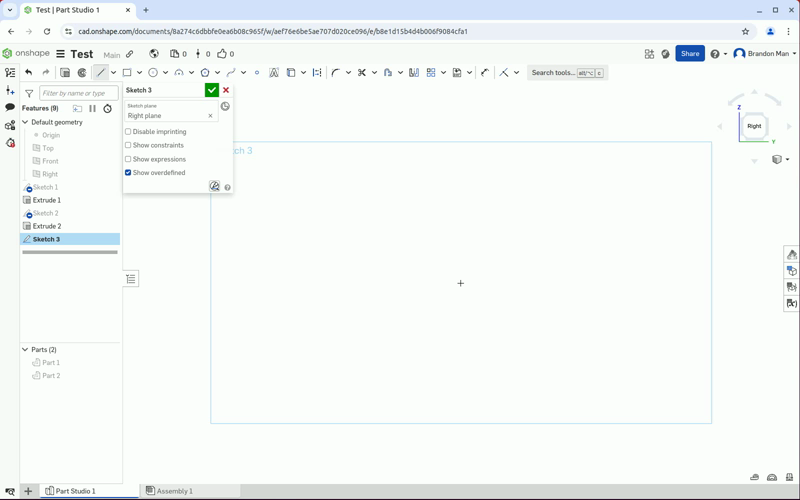
key_up(shift)
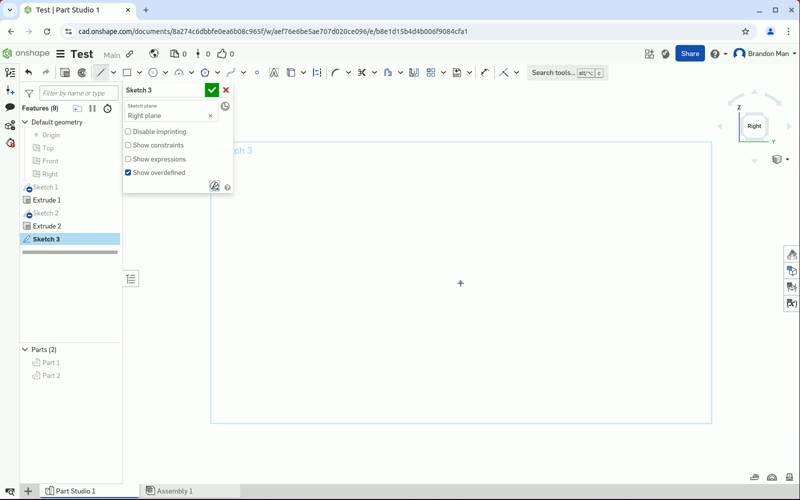
key_down(shift)
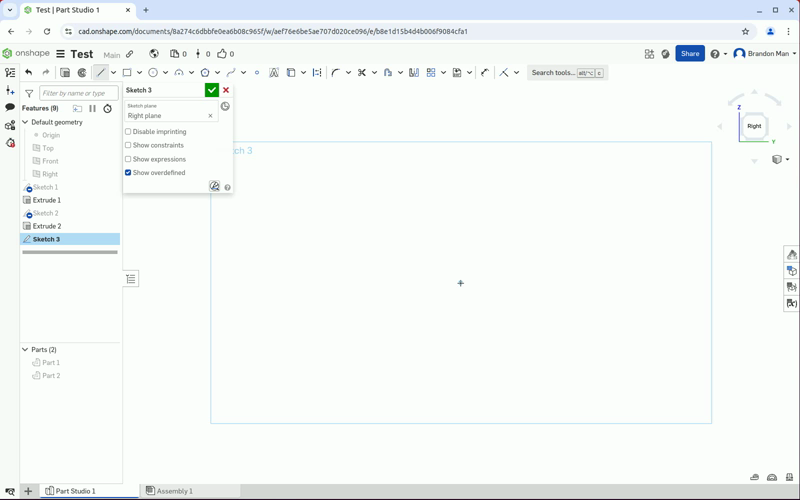
mouse_move(490, 282)
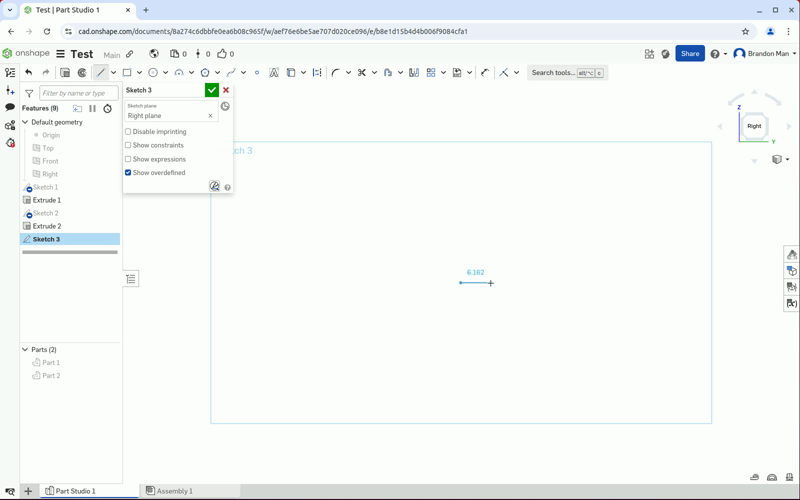
mouse_move(510, 282)
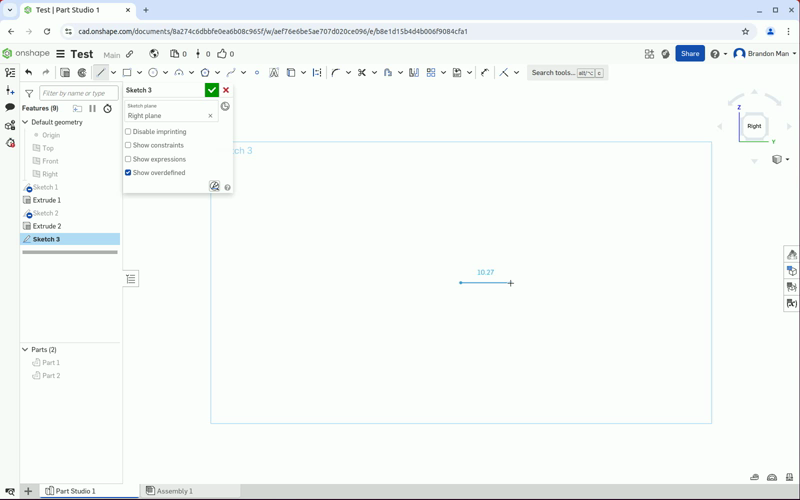
click(510, 282)
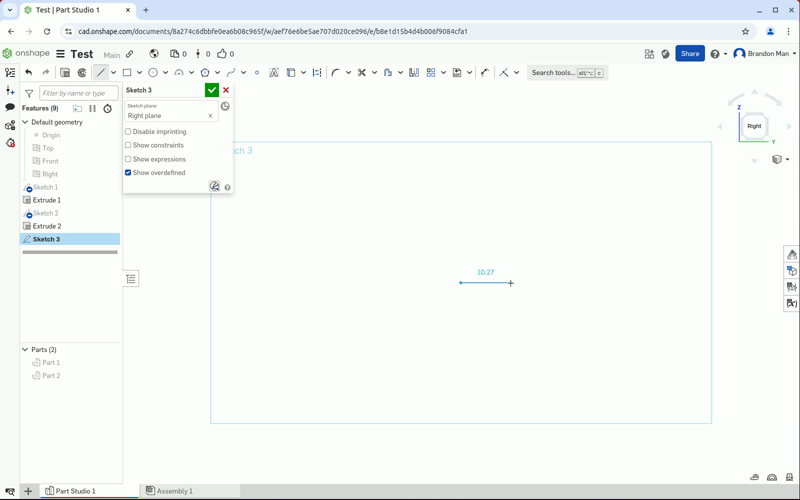
key_up(shift)
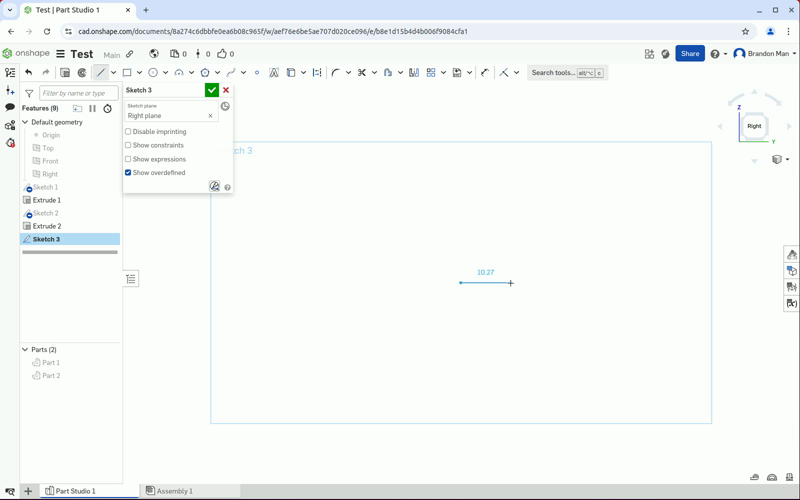
key_down(shift)
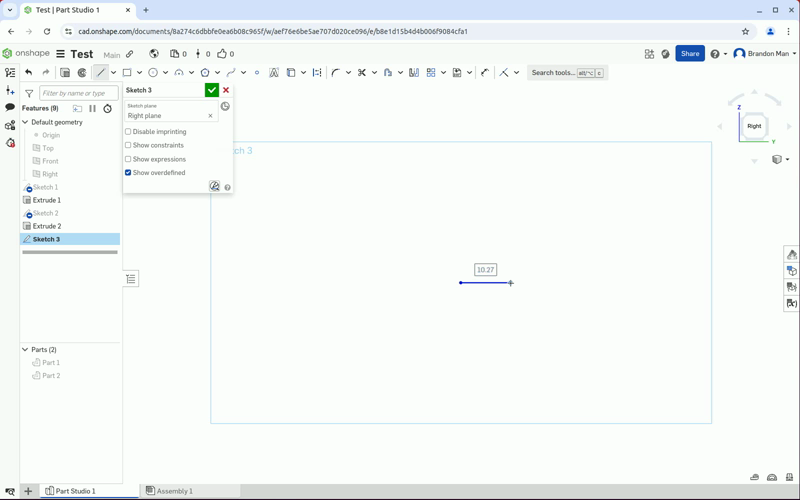
mouse_move(510, 207)
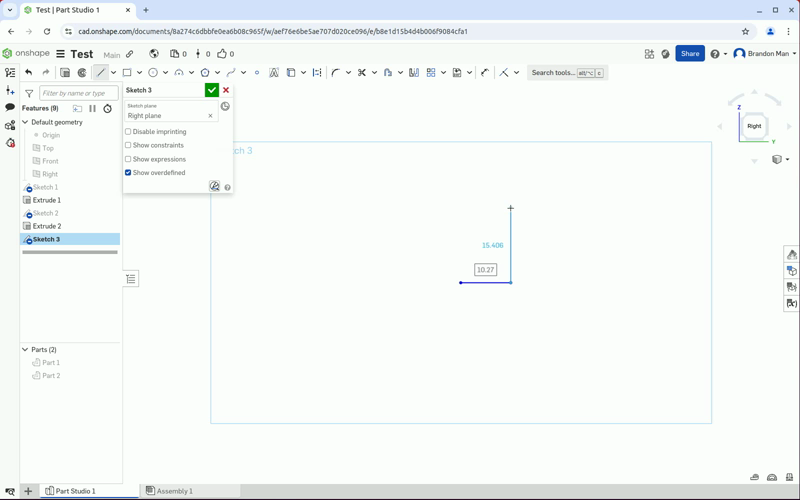
click(510, 207)
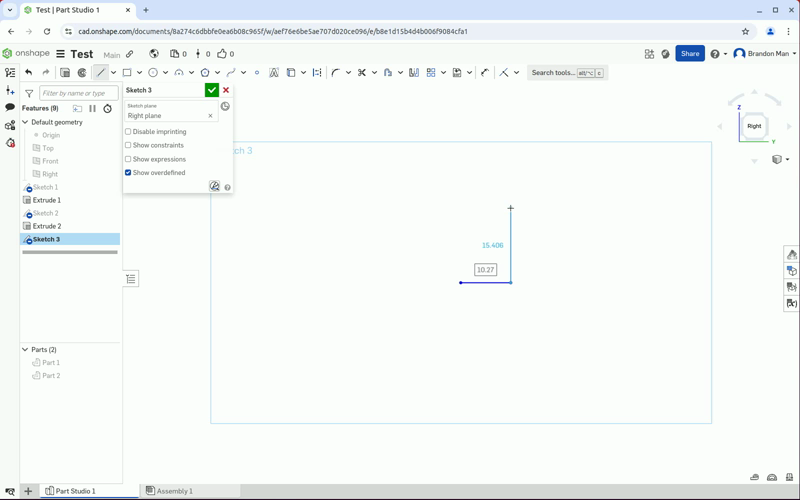
key_up(shift)
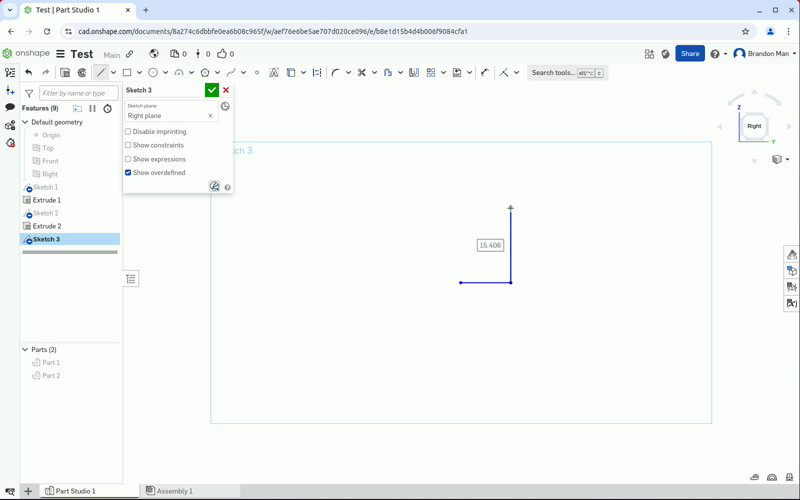
key(esc)
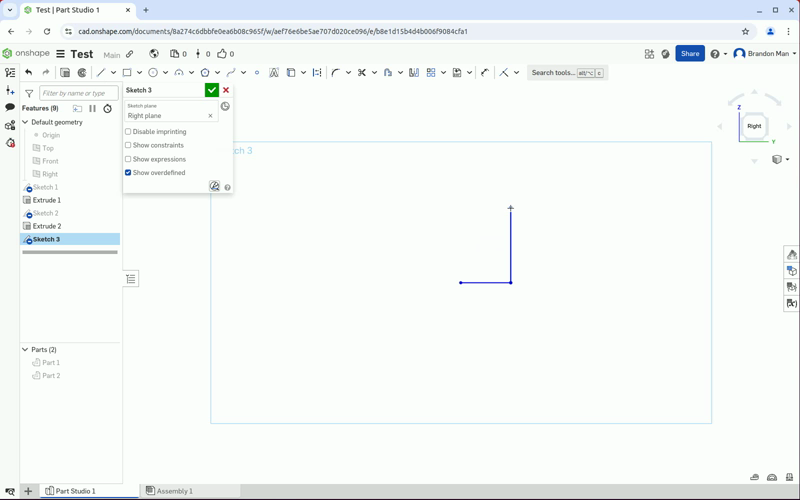
key(a)
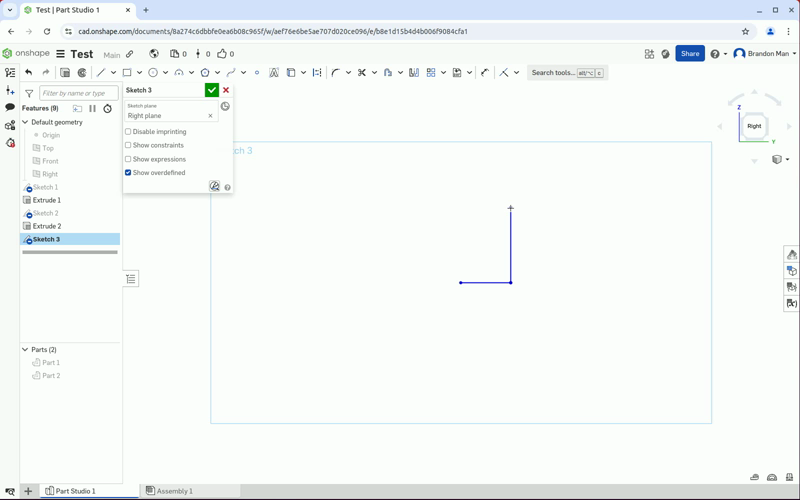
mouse_move(510, 207)
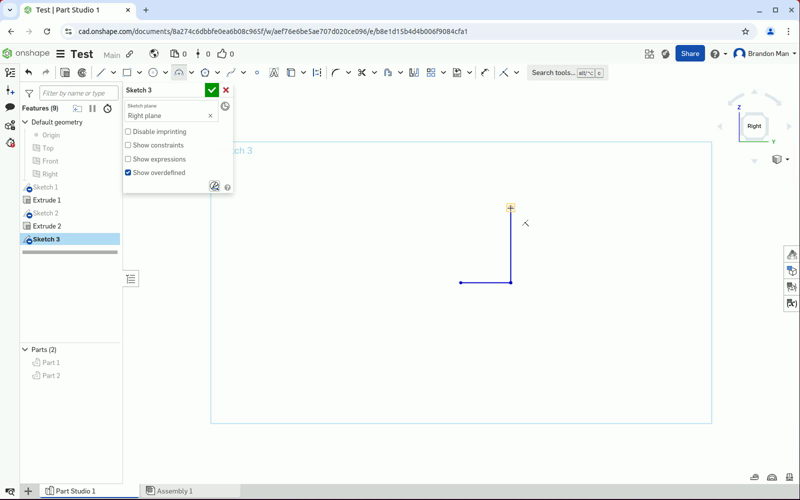
click(510, 207)
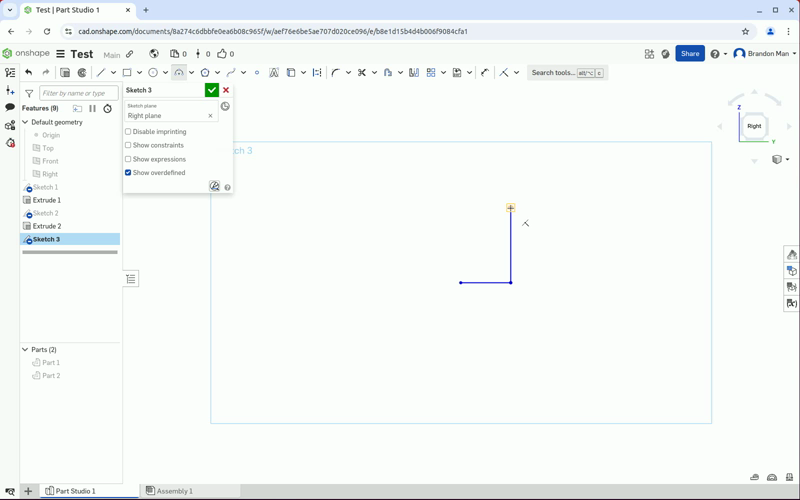
key_down(shift)
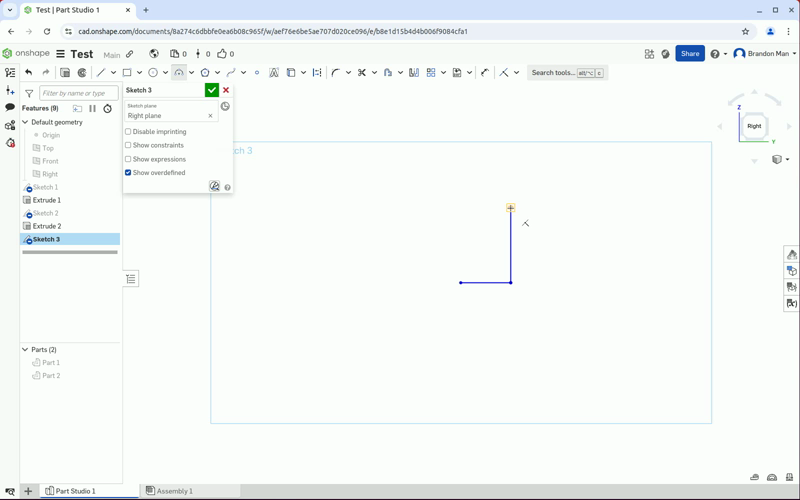
mouse_move(460, 207)
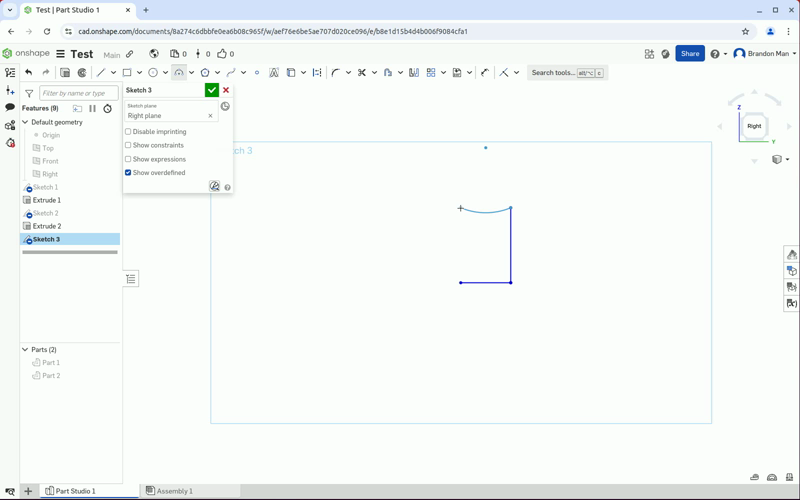
click(460, 207)
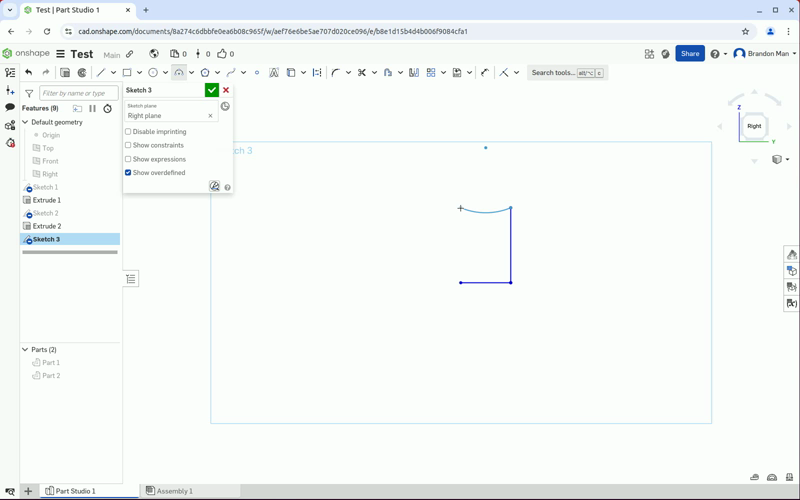
mouse_move(485, 232)
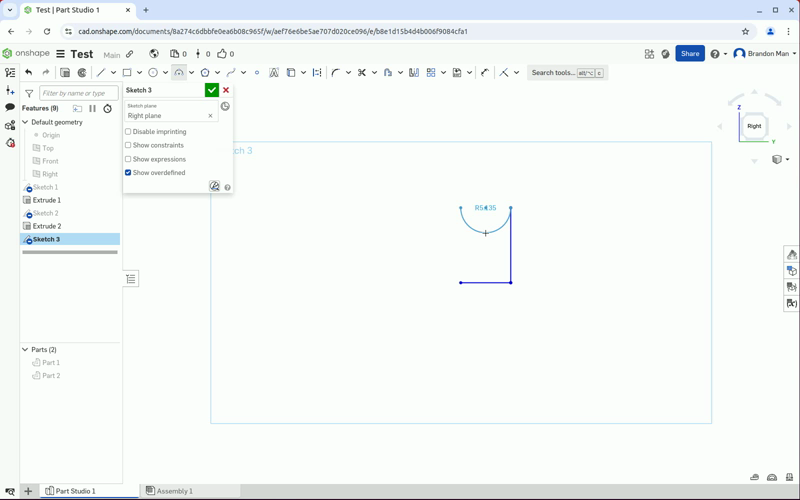
click(485, 232)
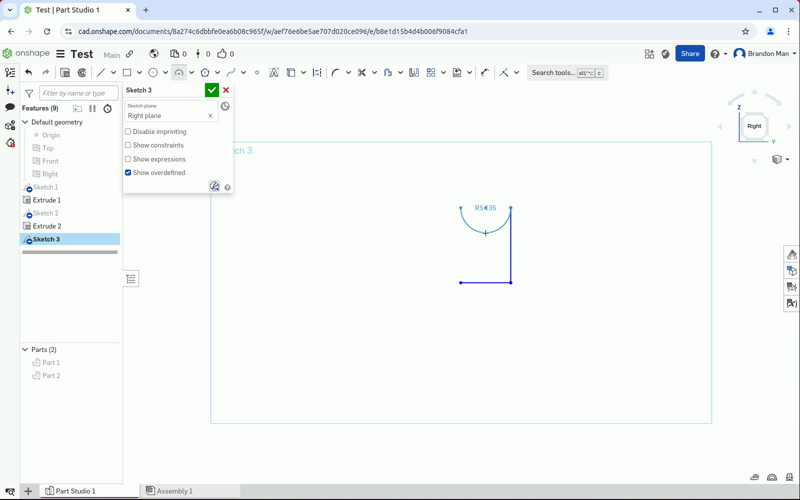
key_up(shift)
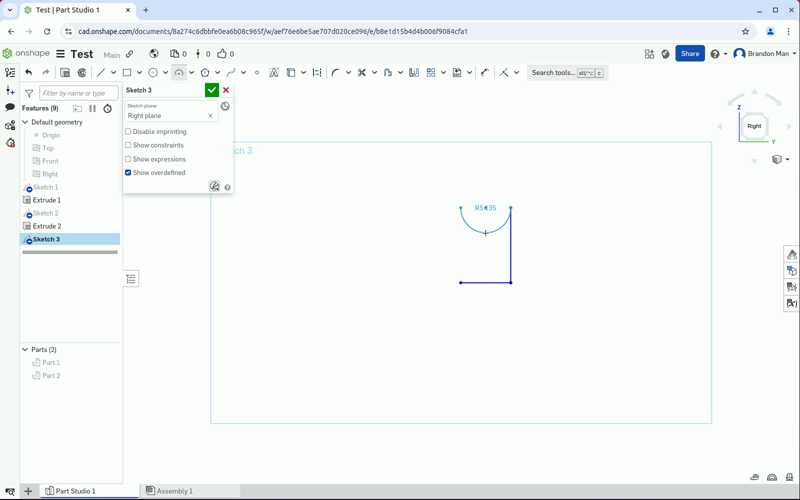
key(esc)
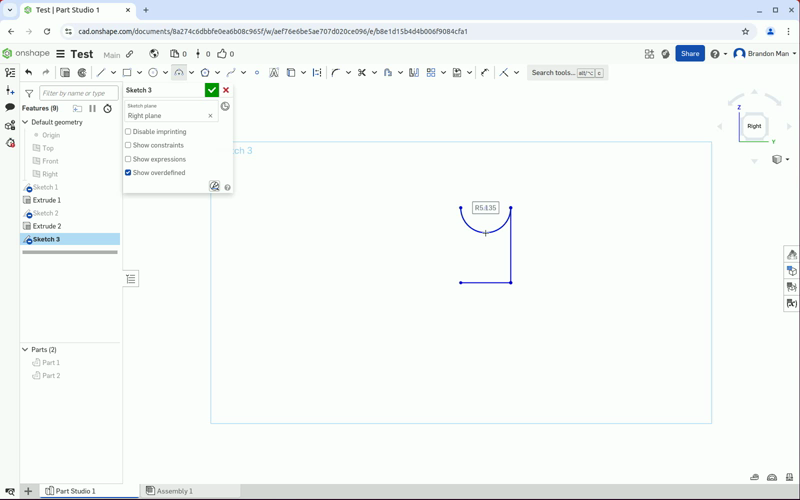
key(l)
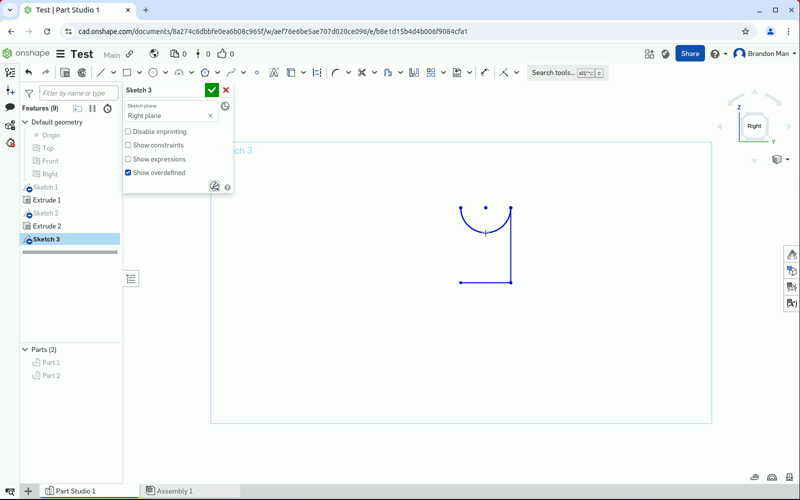
mouse_move(460, 207)
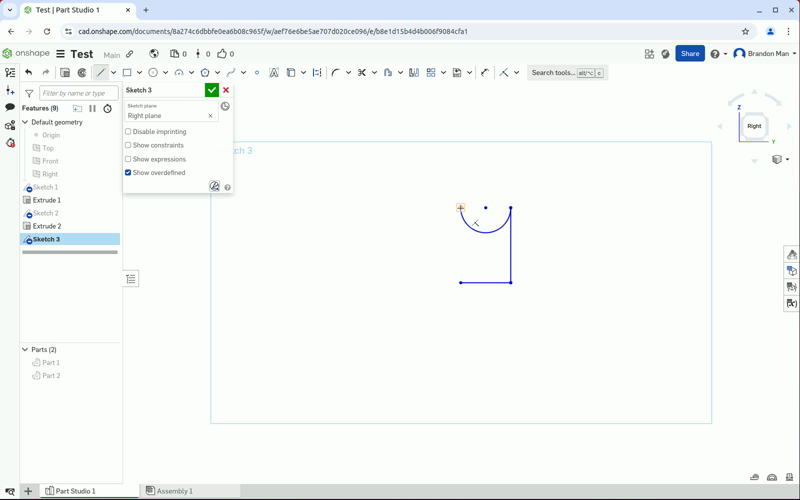
click(460, 207)
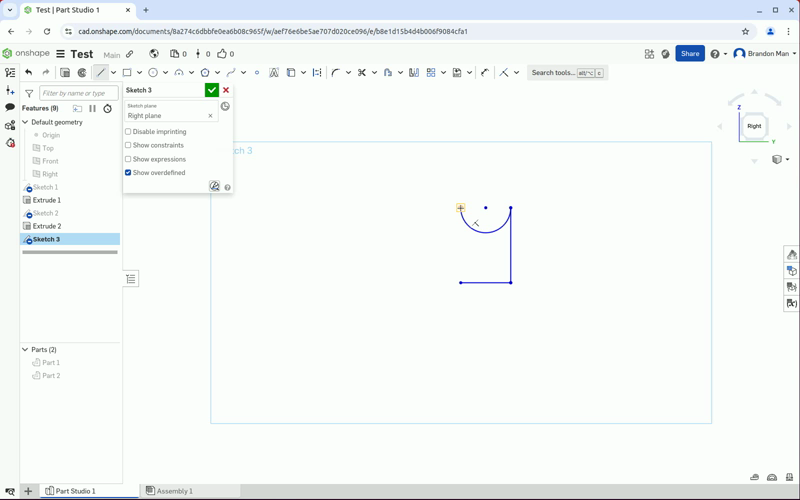
key_down(shift)
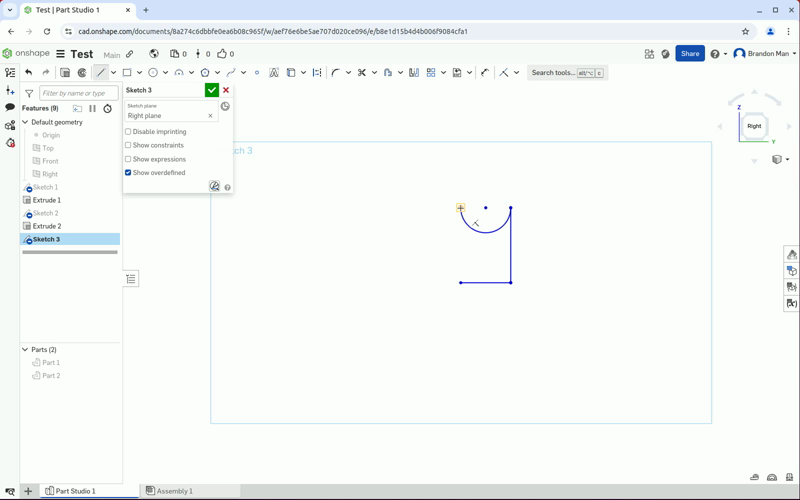
mouse_move(460, 282)
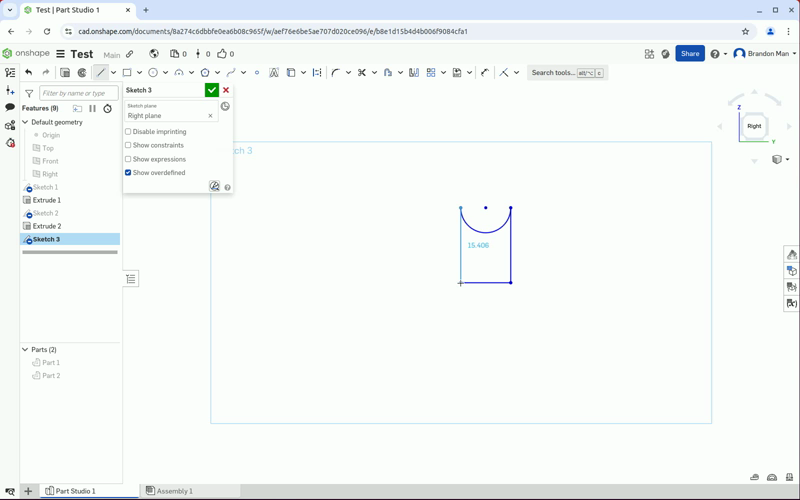
key_up(shift)
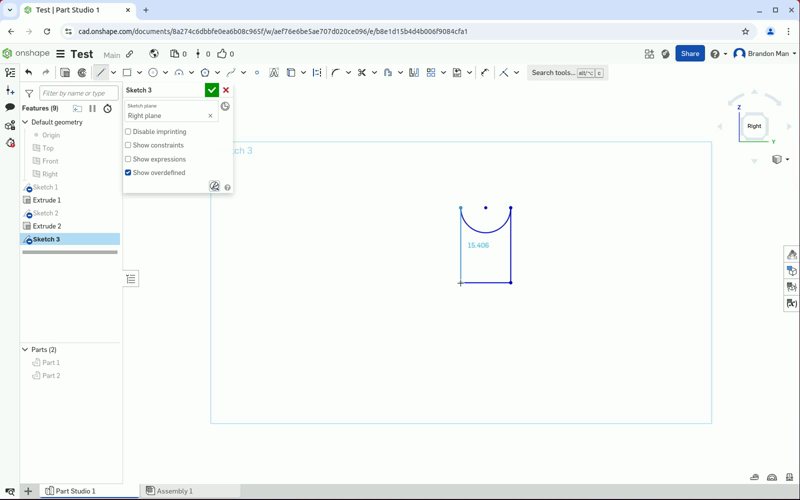
click(460, 282)
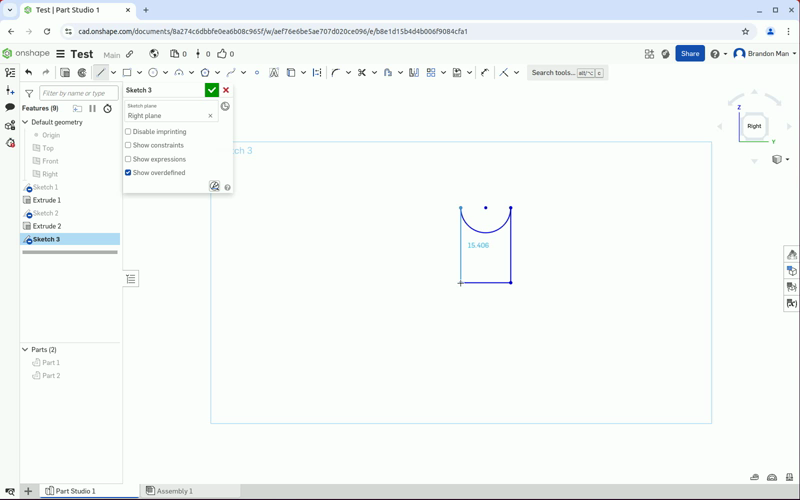
key(esc)
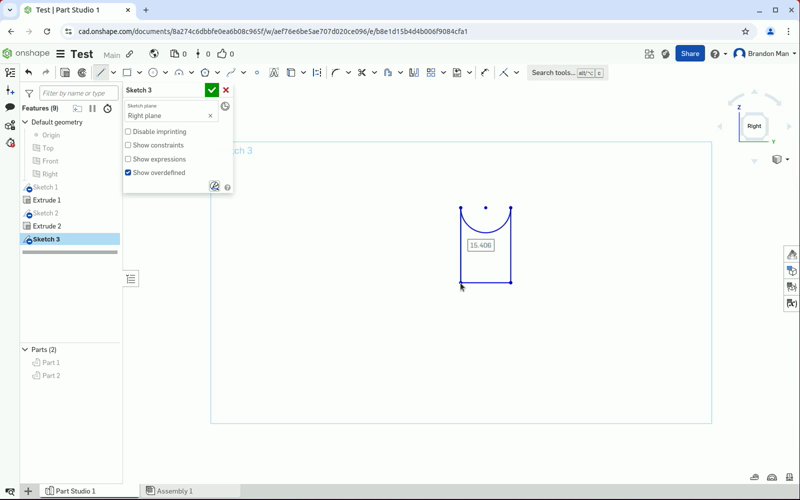
mouse_move(487, 265)
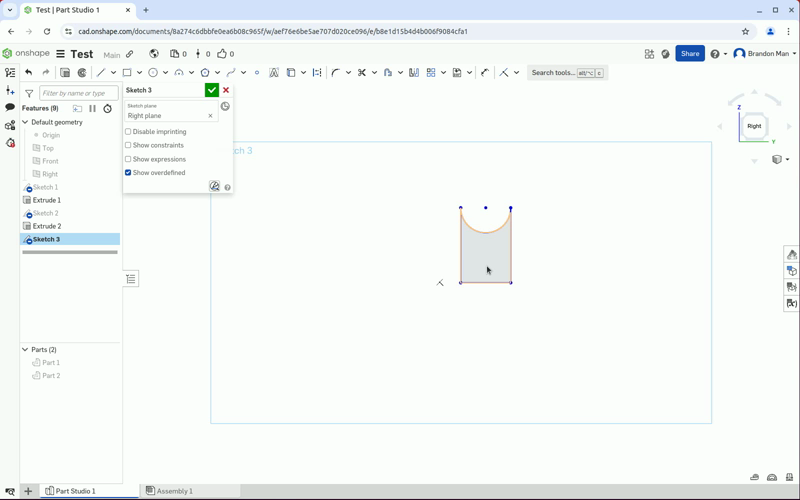
scroll(6)
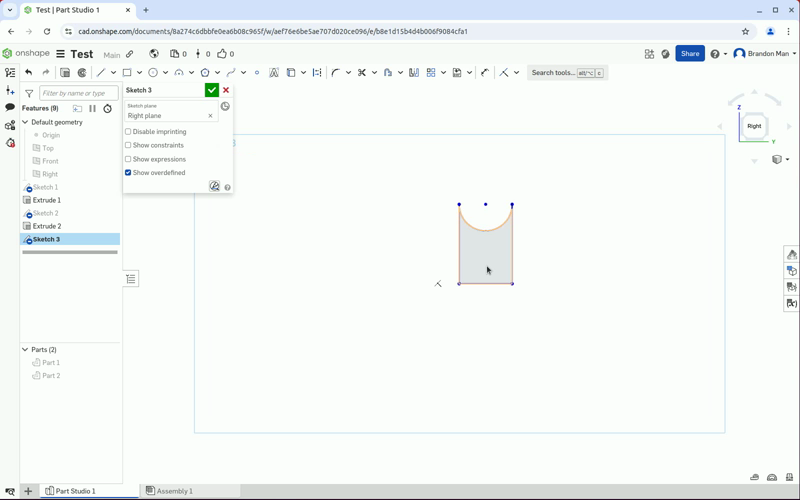
scroll(6)
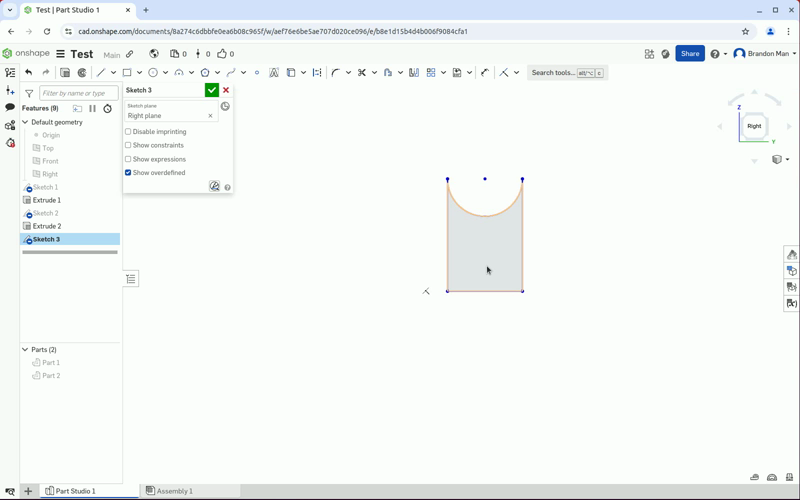
scroll(6)
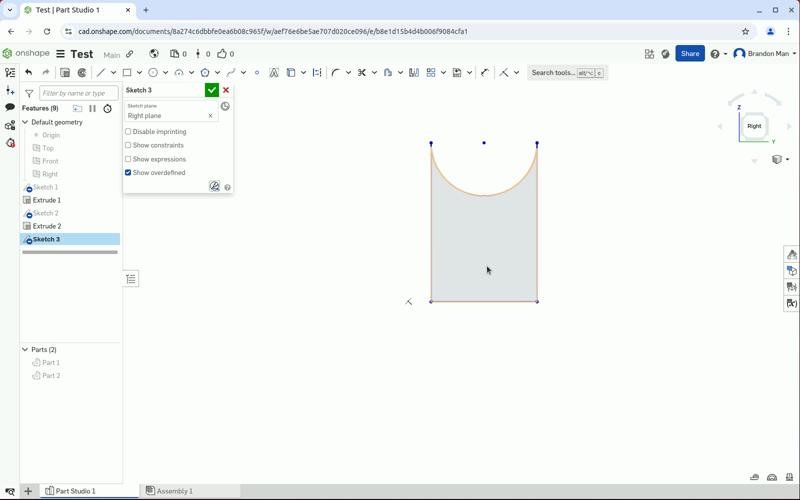
scroll(6)
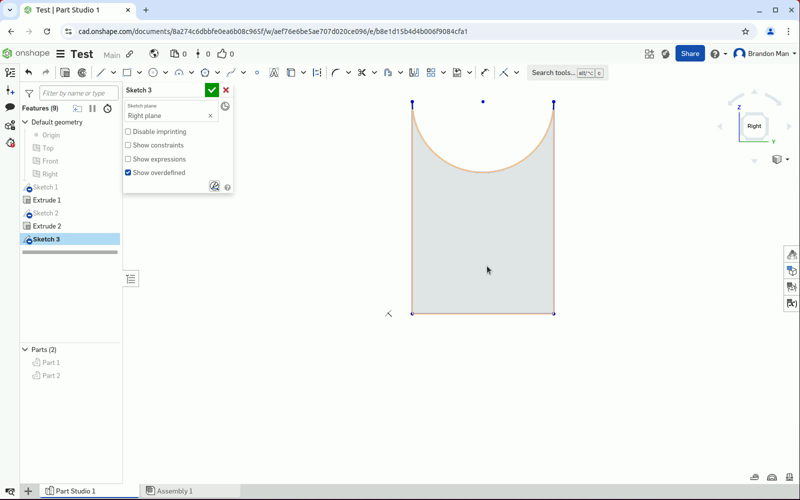
scroll(6)
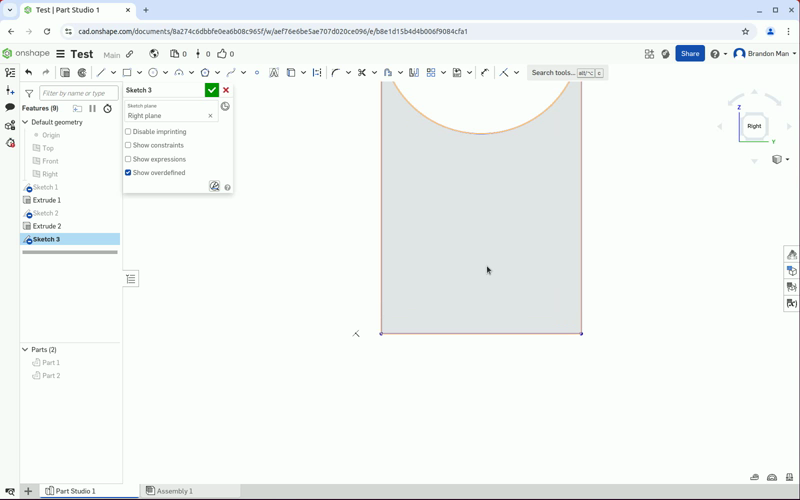
scroll(6)
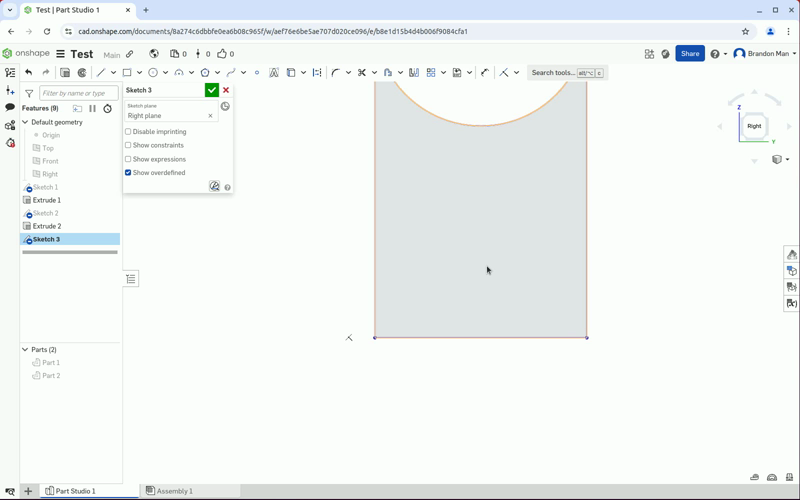
scroll(6)
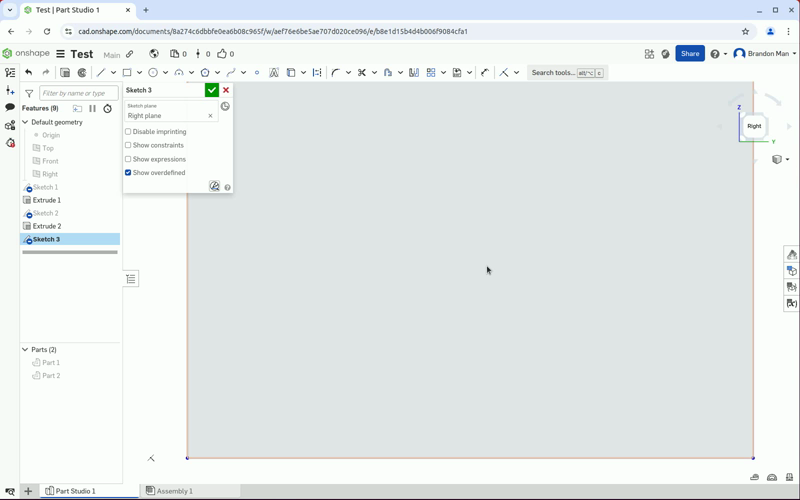
click(487, 265)
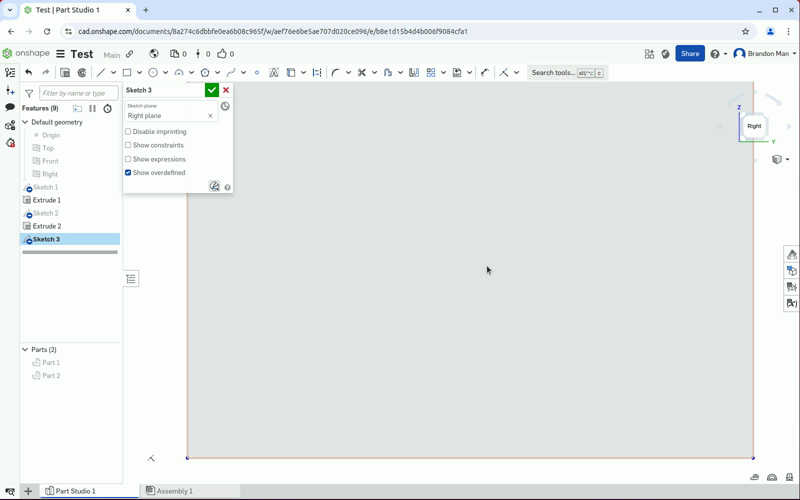
scroll(-6)
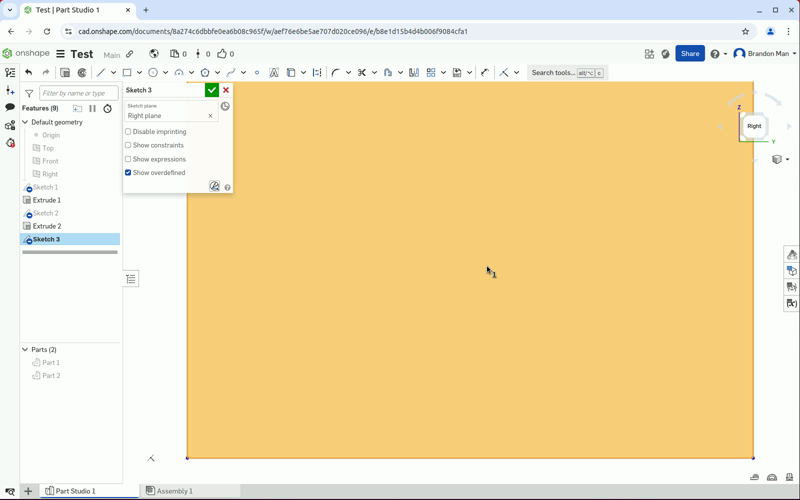
scroll(-6)
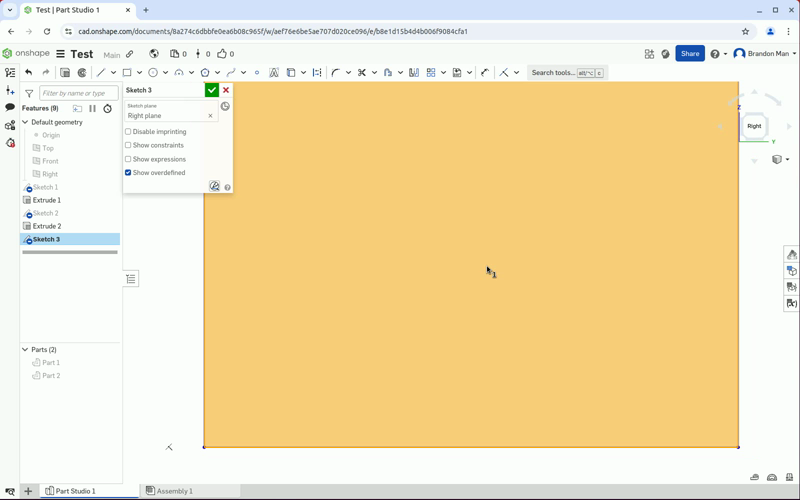
scroll(-6)
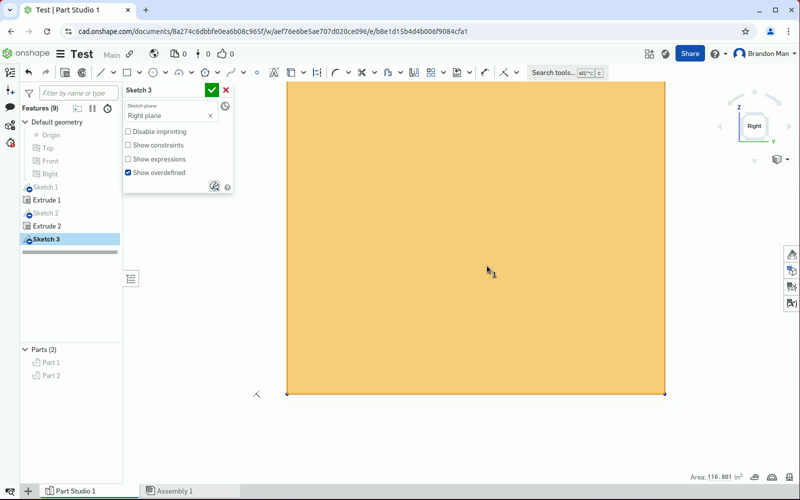
scroll(-6)
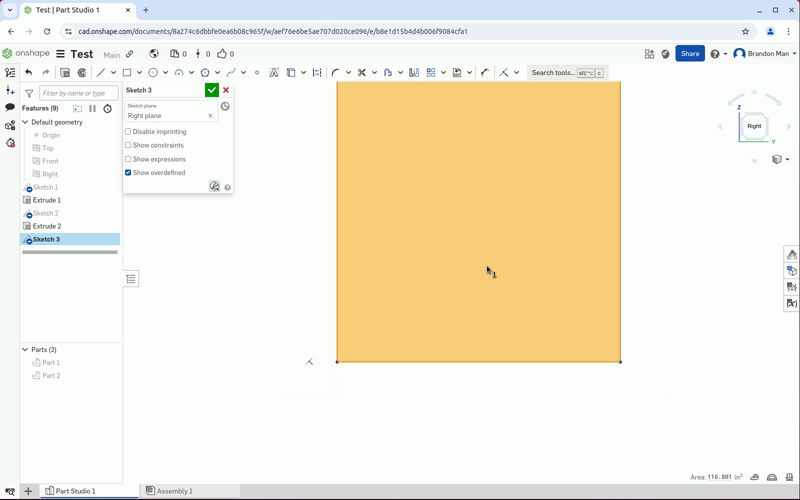
scroll(-6)
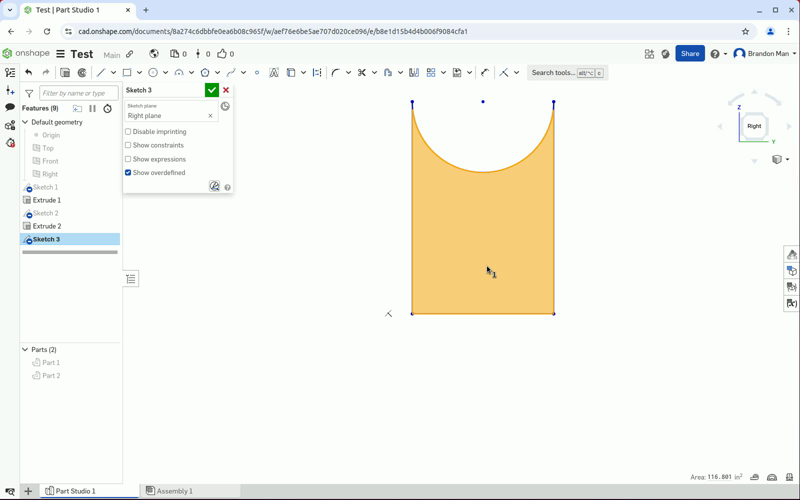
scroll(-6)
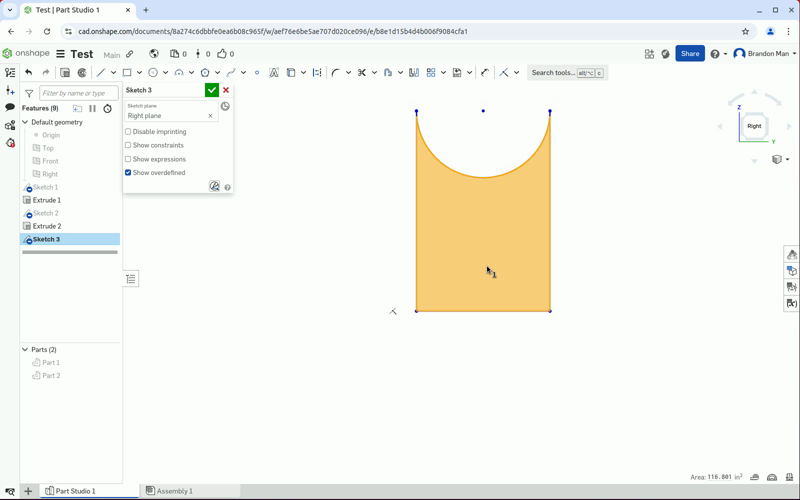
scroll(-6)
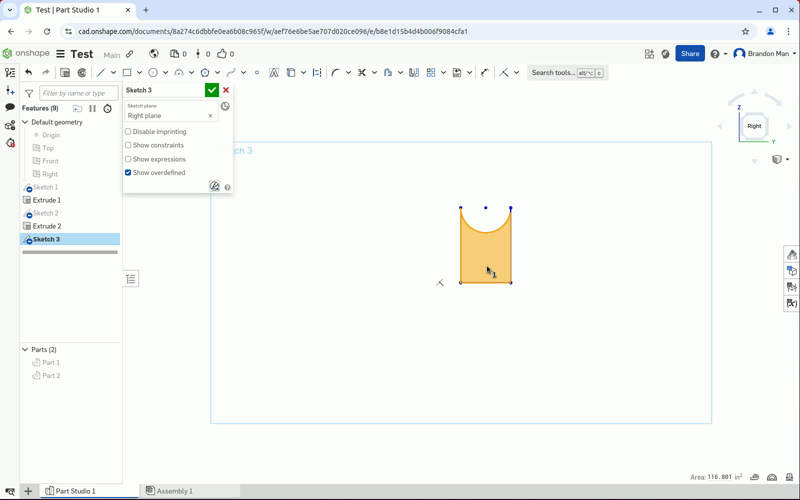
mouse_move(73, 352)
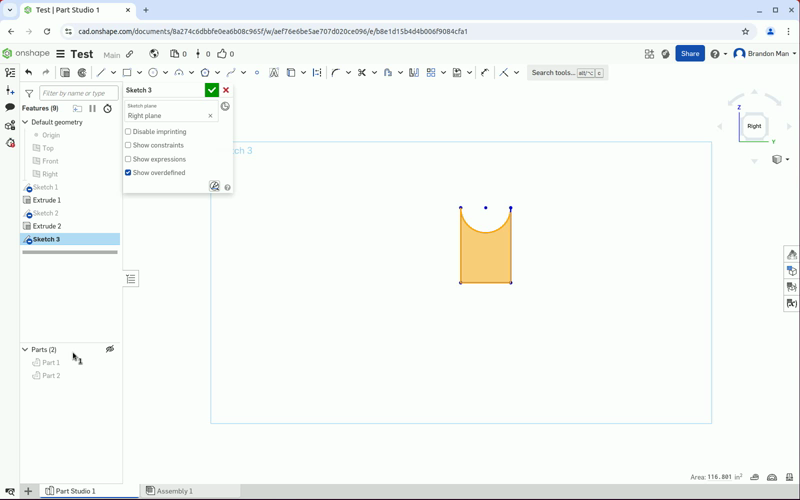
key(shift+y)
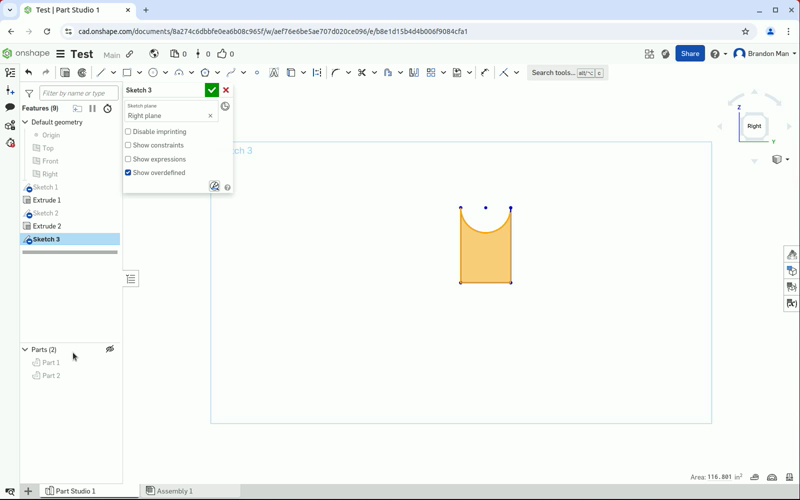
key(shift+e)
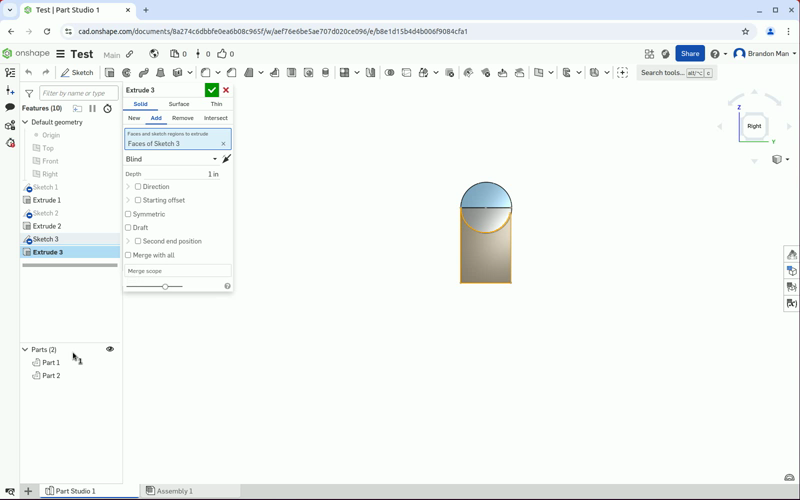
mouse_move(143, 106)
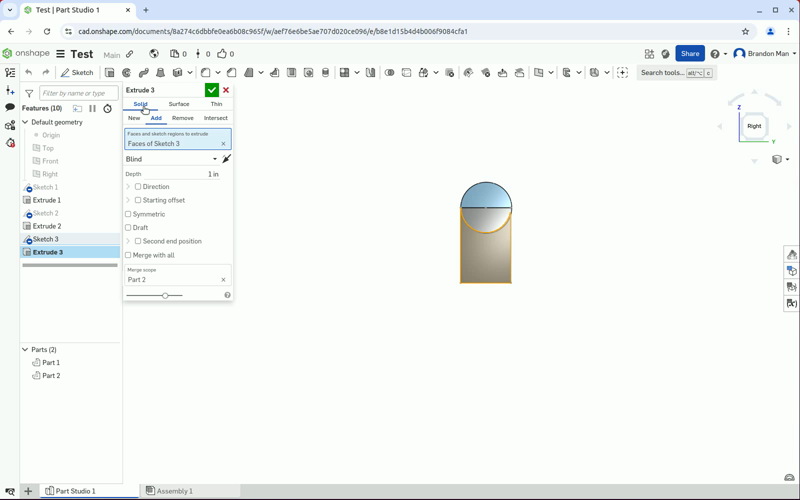
click(143, 106)
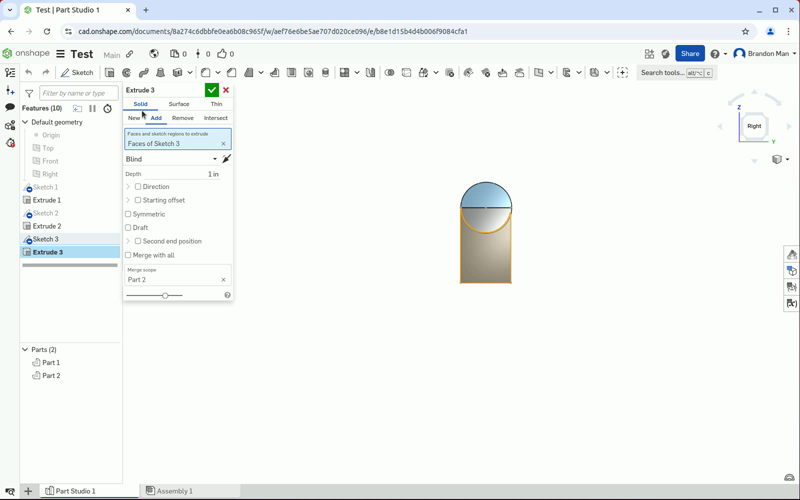
mouse_move(137, 120)
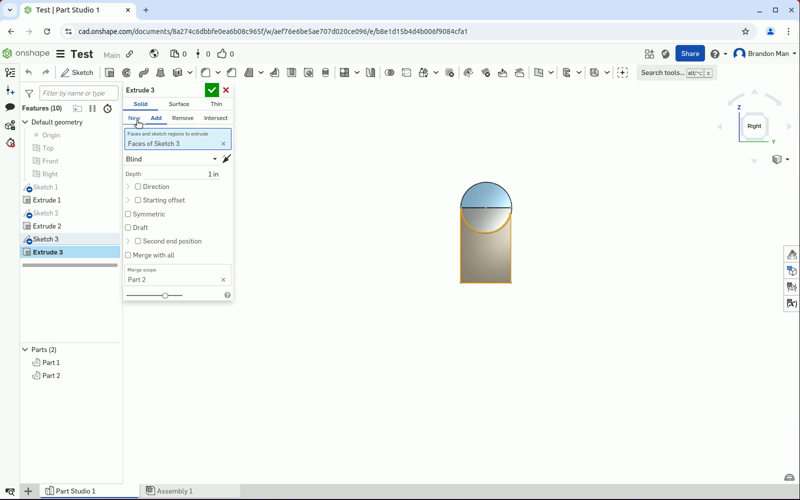
click(137, 120)
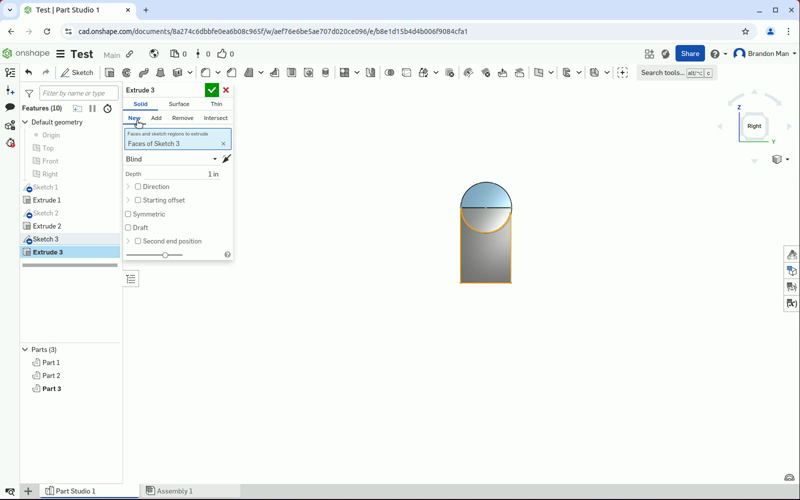
key(tab, 4)
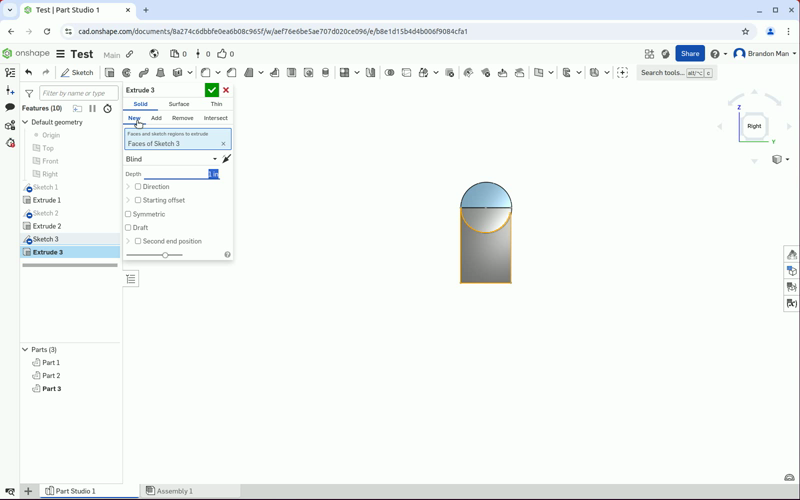
text(5.055)
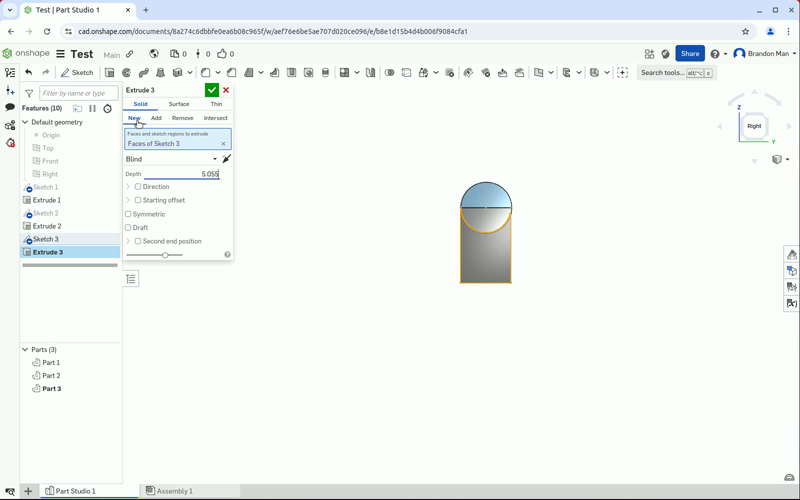
key(enter)
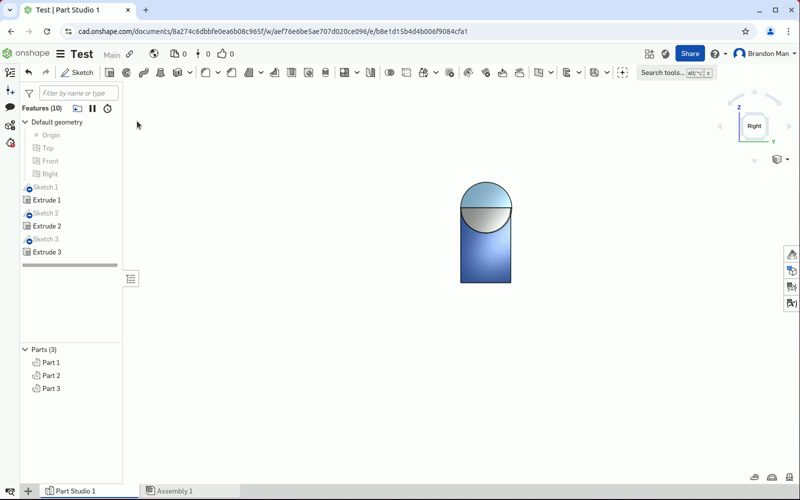
key(shift+h)
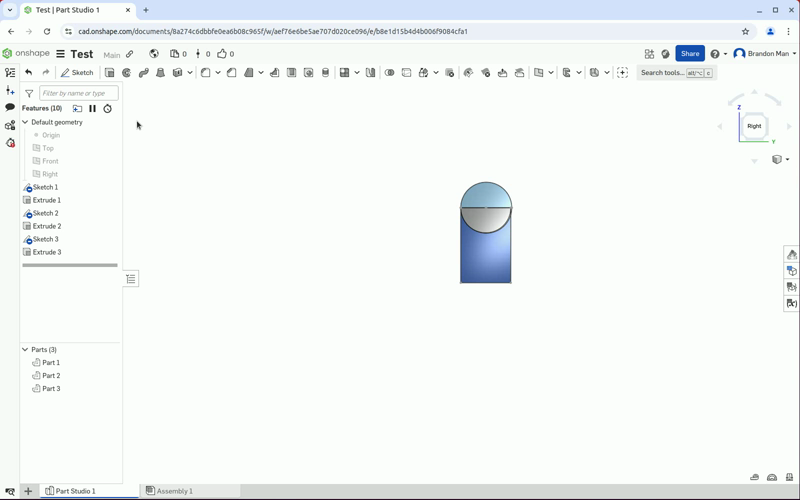
key(shift+h)
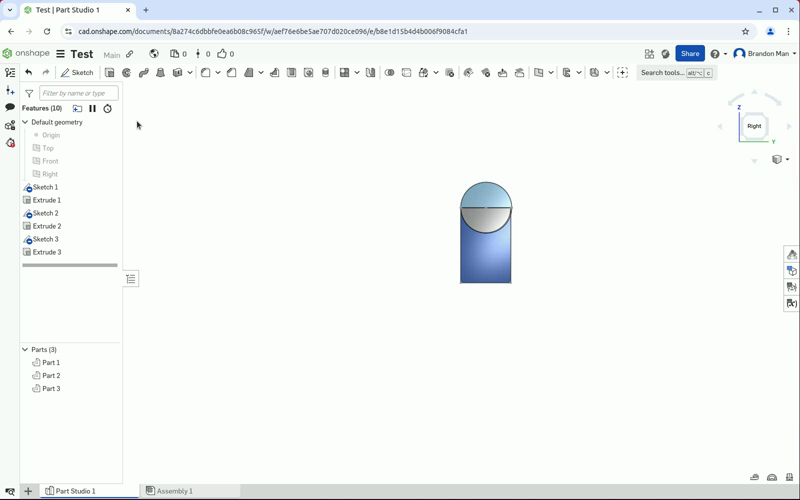
key(shift+7)
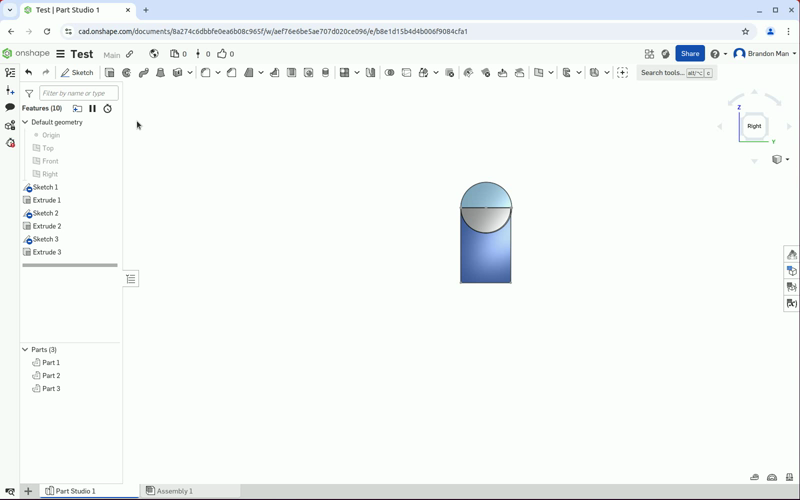
key(right, 2)
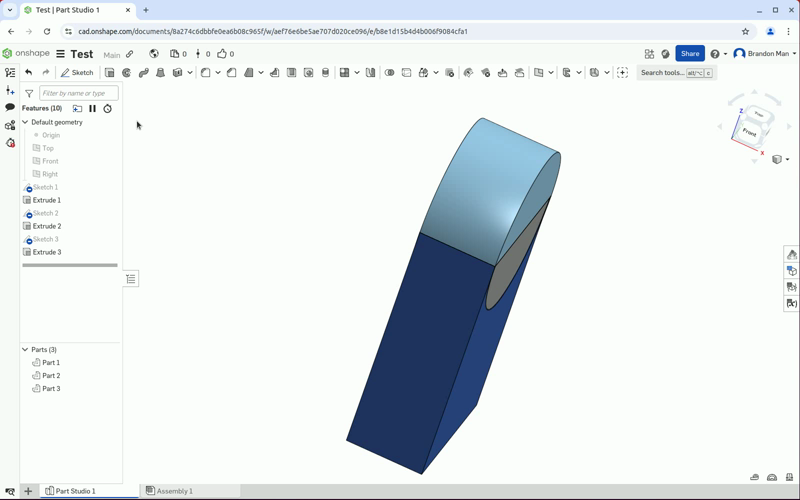
key(down, 2)
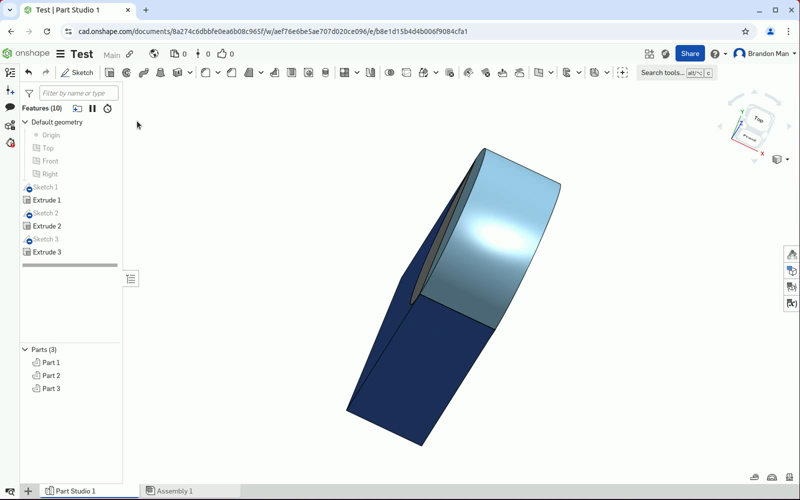
key(up, 2)
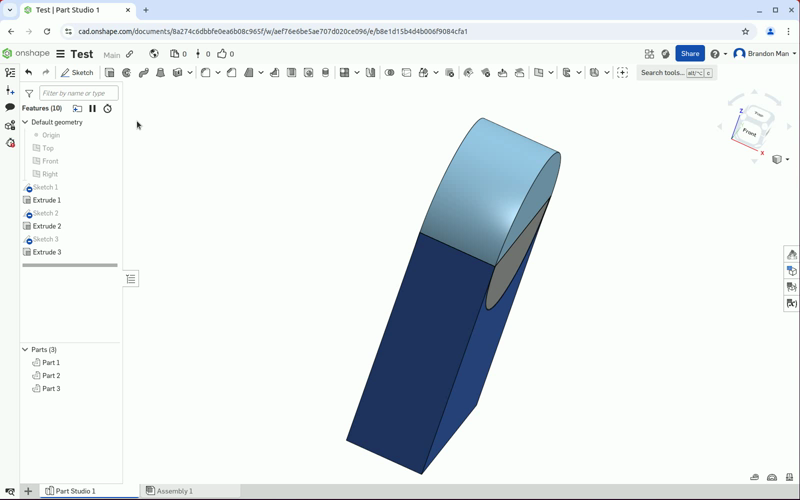
key(left, 2)
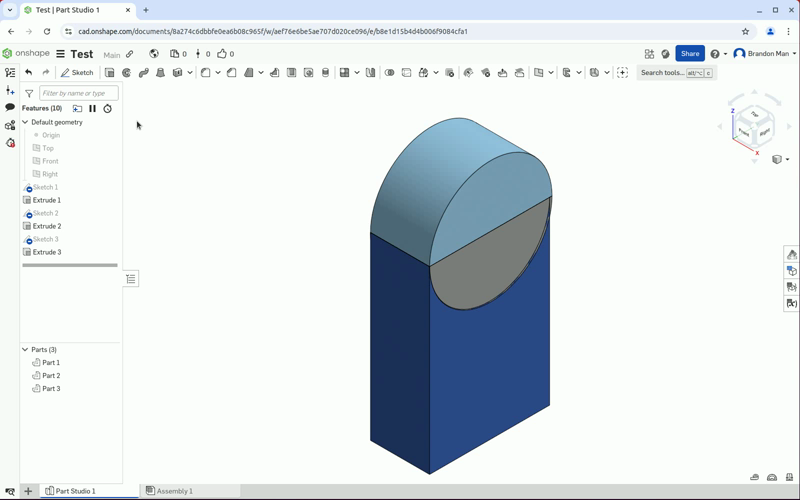
mouse_move(73, 189)
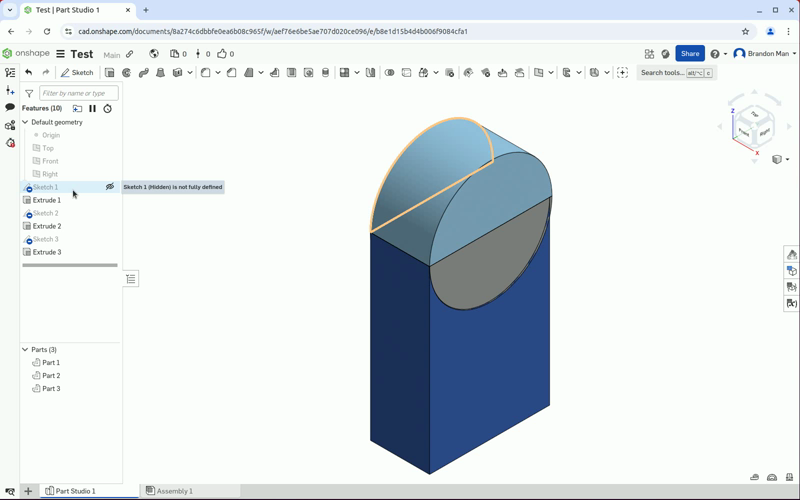
click(73, 189)